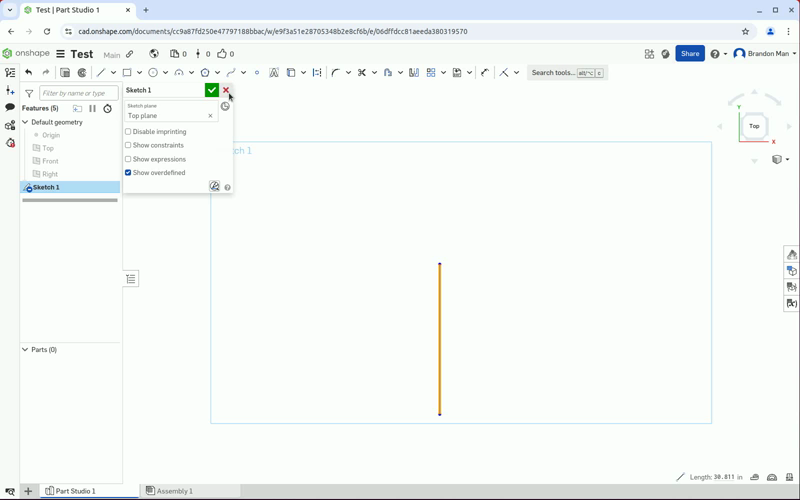
key(shift+h)
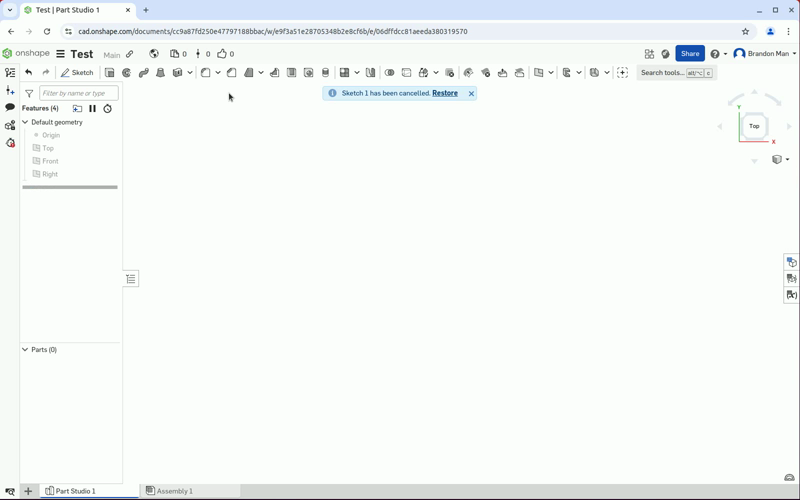
mouse_move(73, 352)
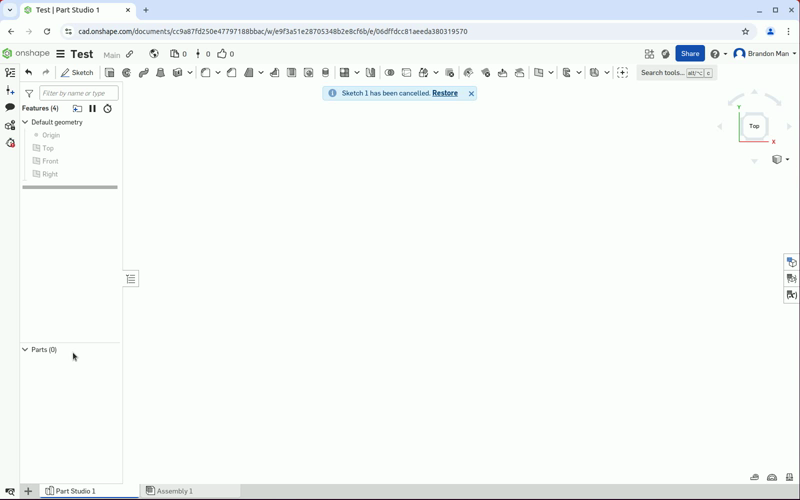
key(y)
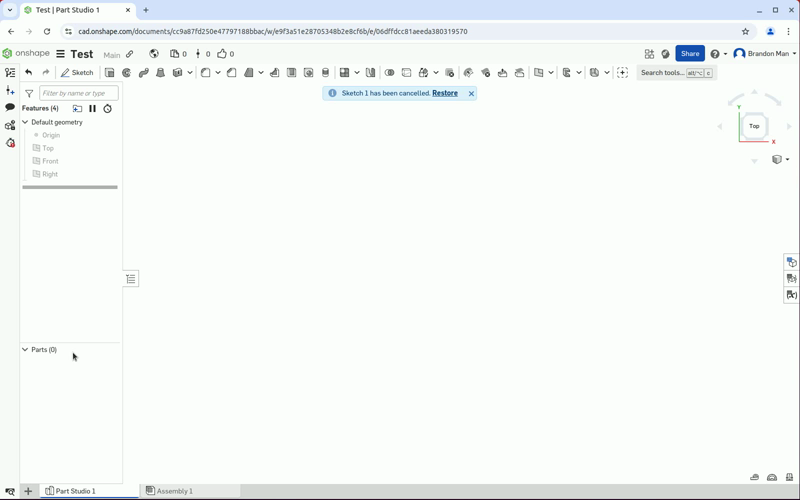
key(shift+p)
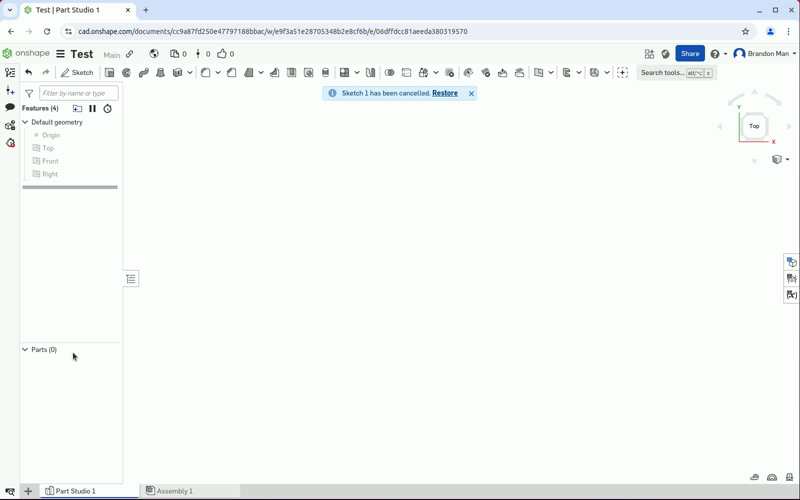
key(space)
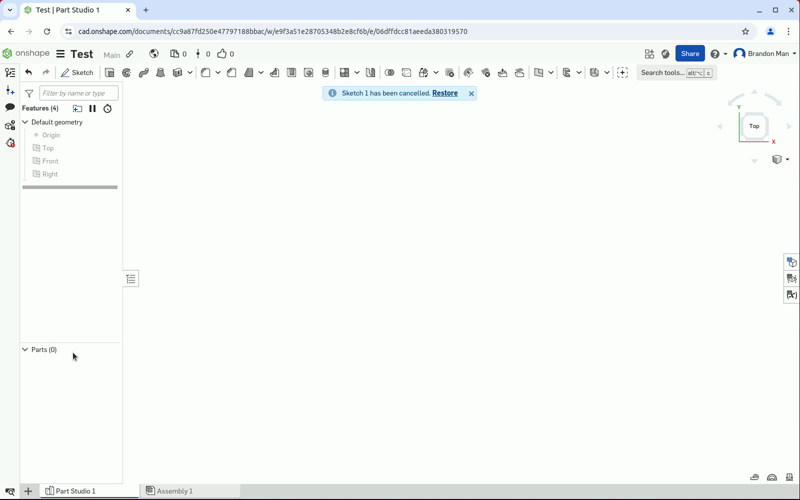
key_down(shift)
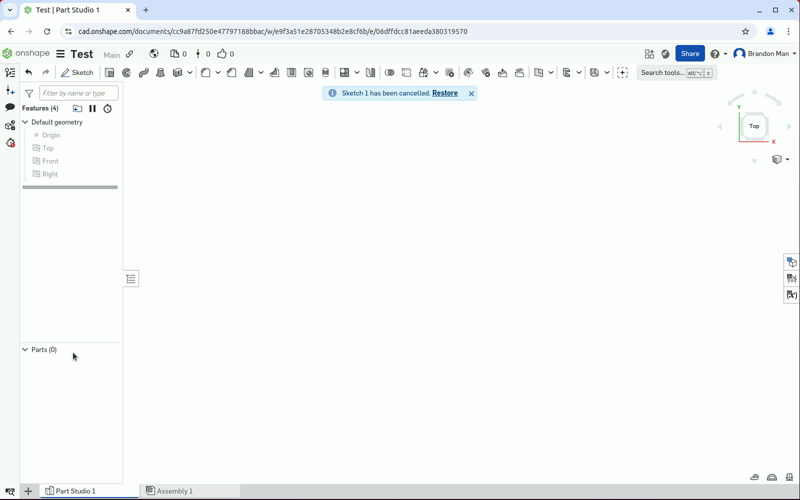
key(up)
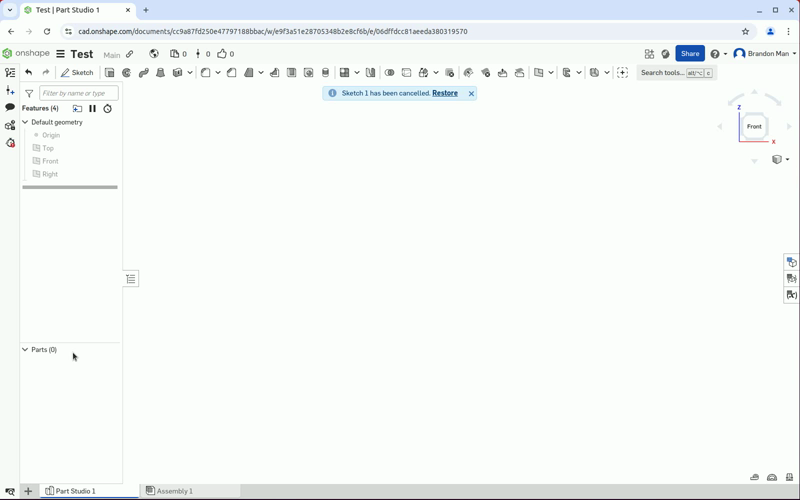
key_up(shift)
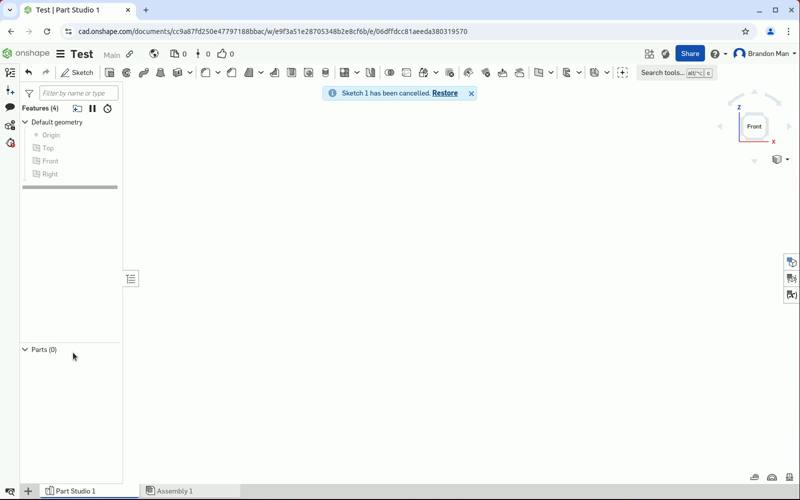
mouse_move(73, 352)
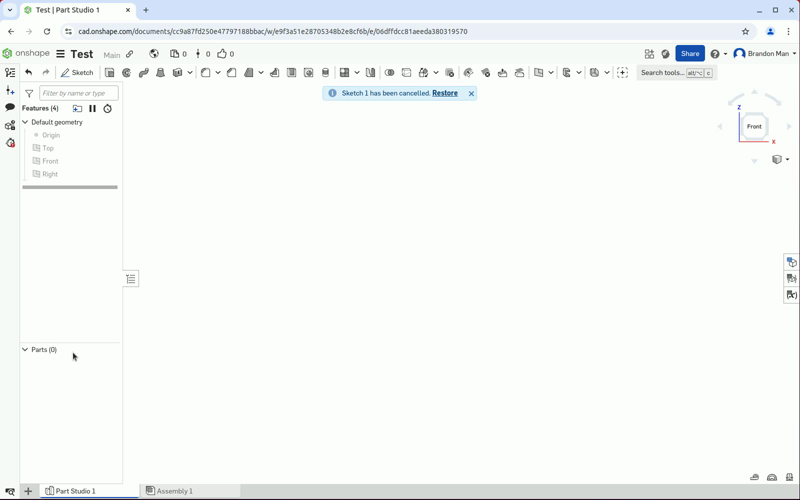
key(shift+y)
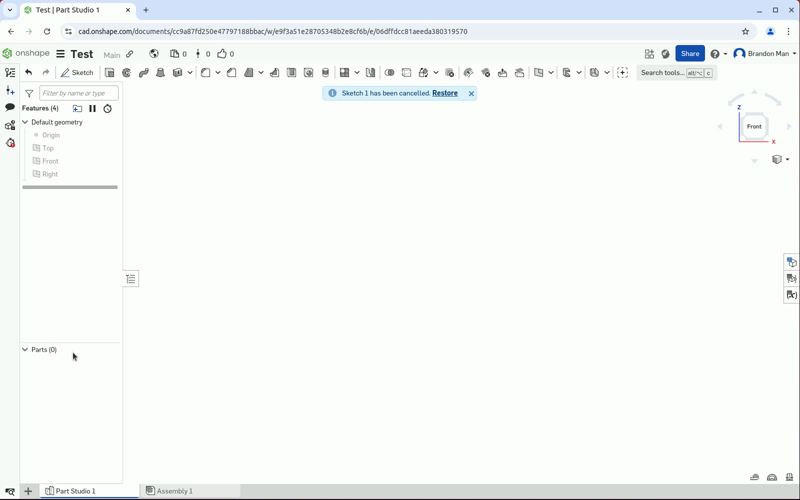
key(shift+s)
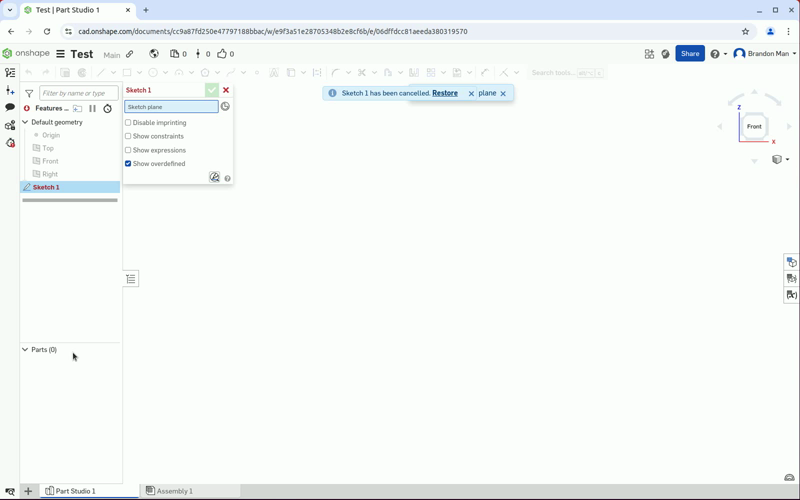
mouse_move(73, 163)
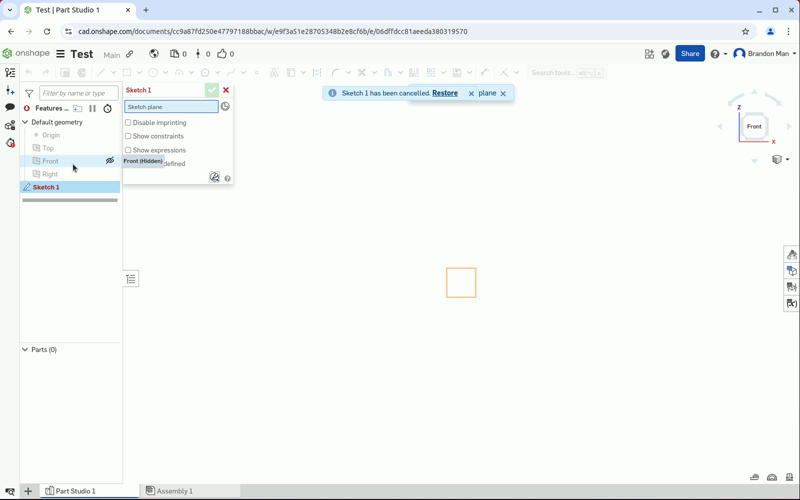
click(73, 163)
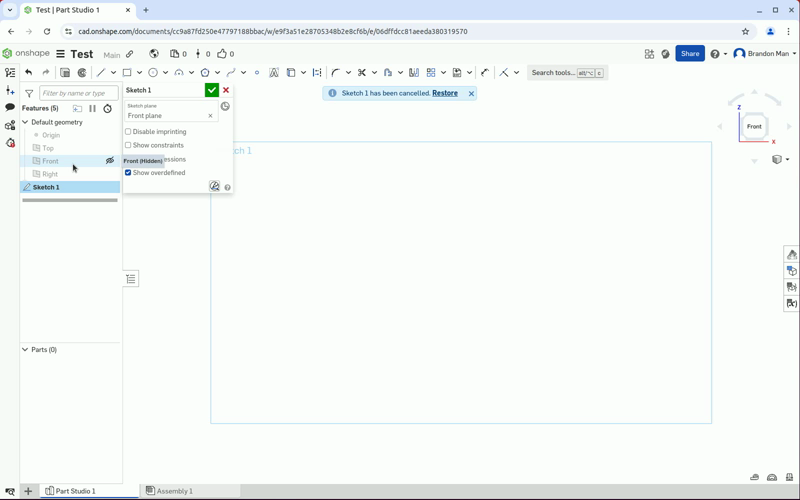
mouse_move(73, 352)
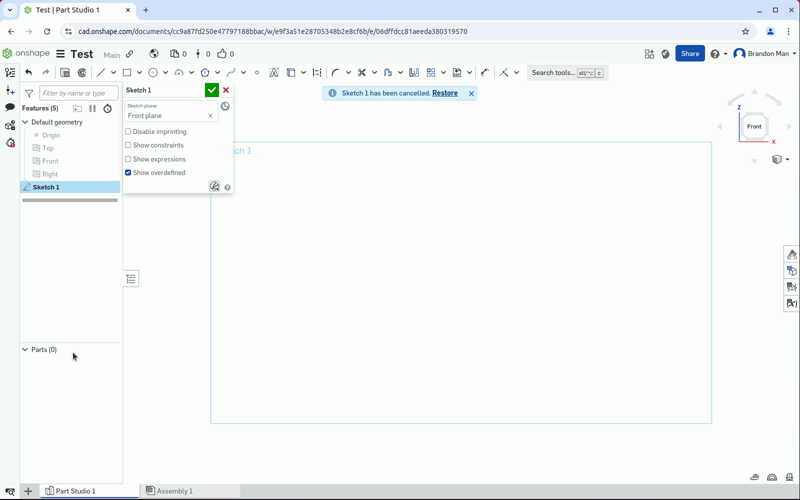
key(y)
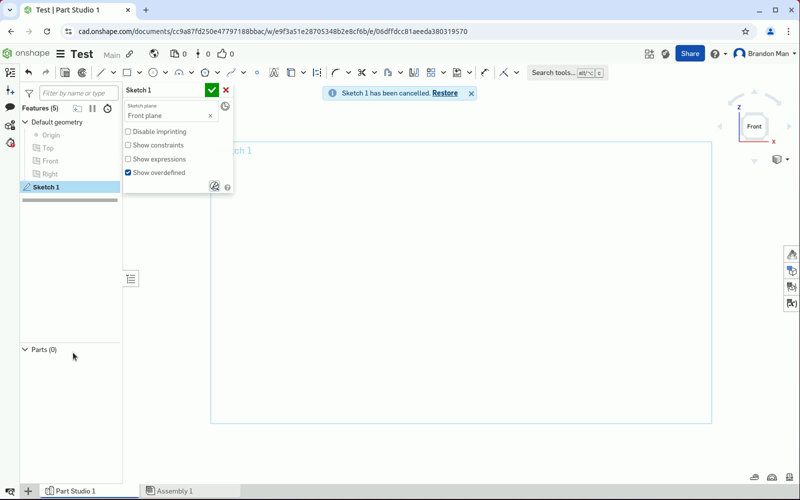
key(l)
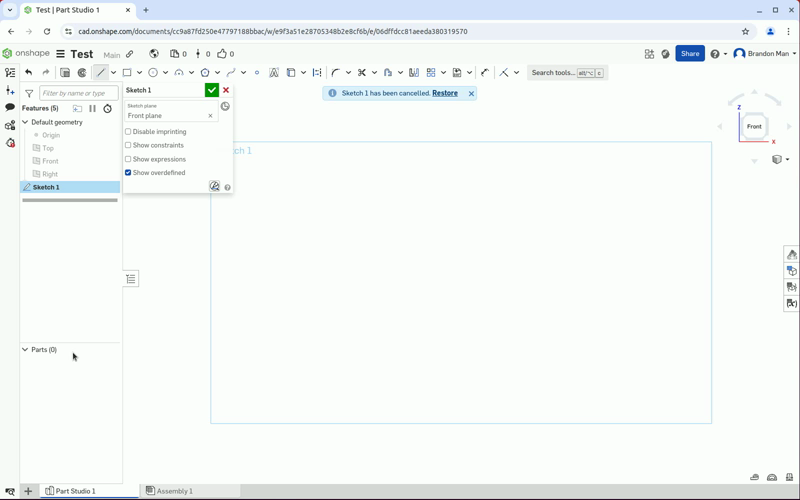
key_down(shift)
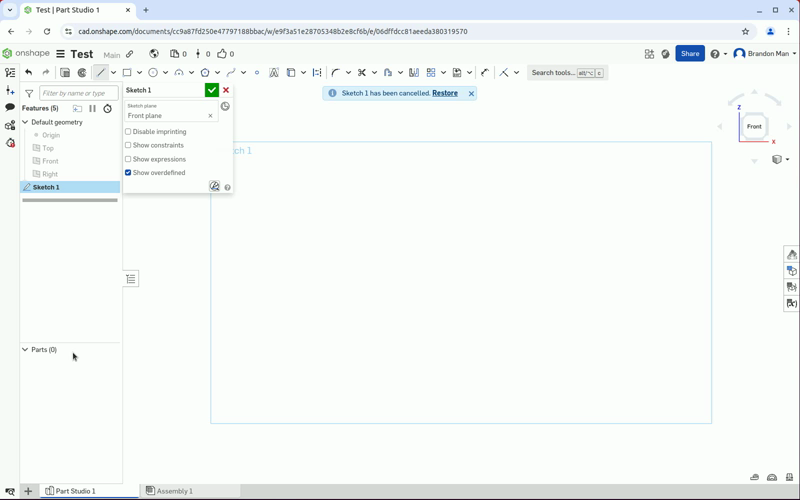
mouse_move(459, 281)
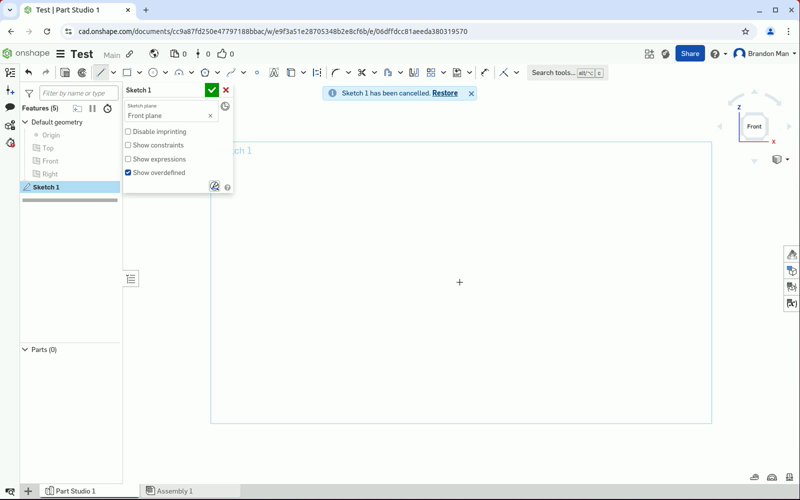
click(459, 281)
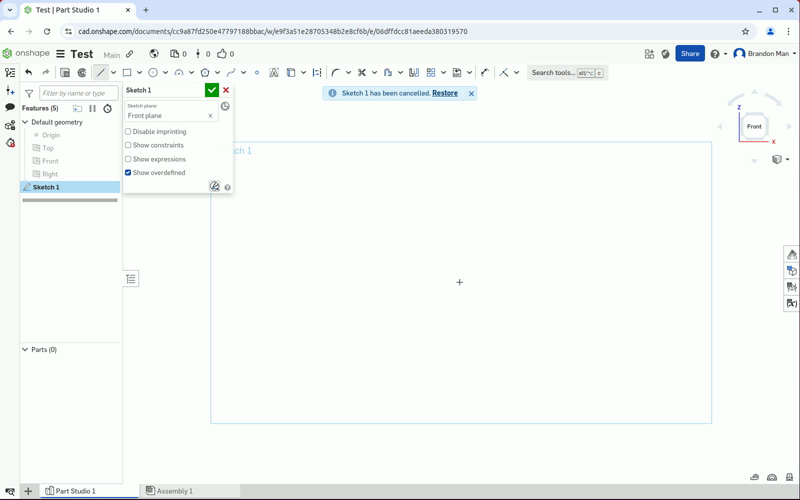
key_up(shift)
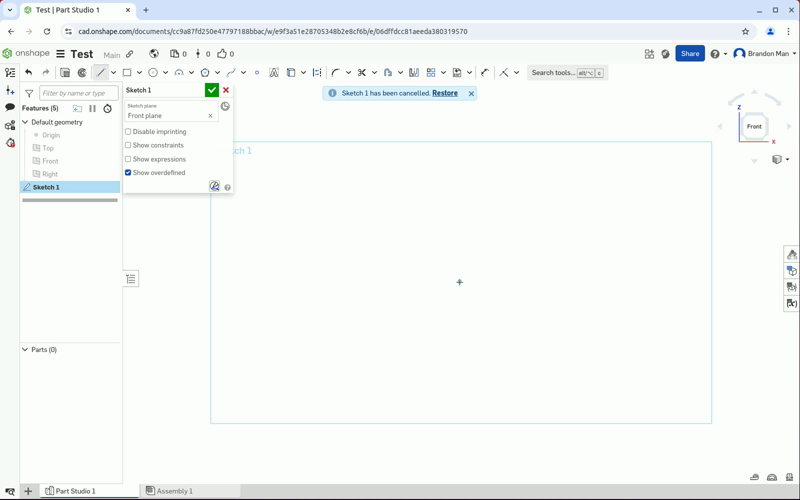
key_down(shift)
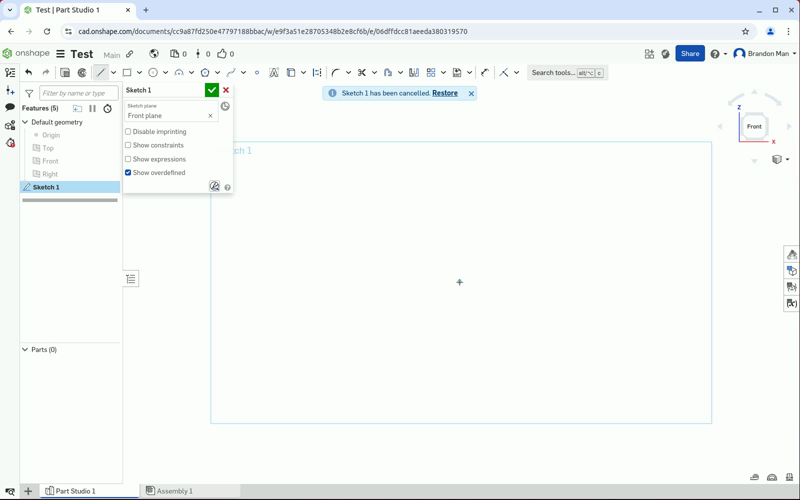
mouse_move(489, 281)
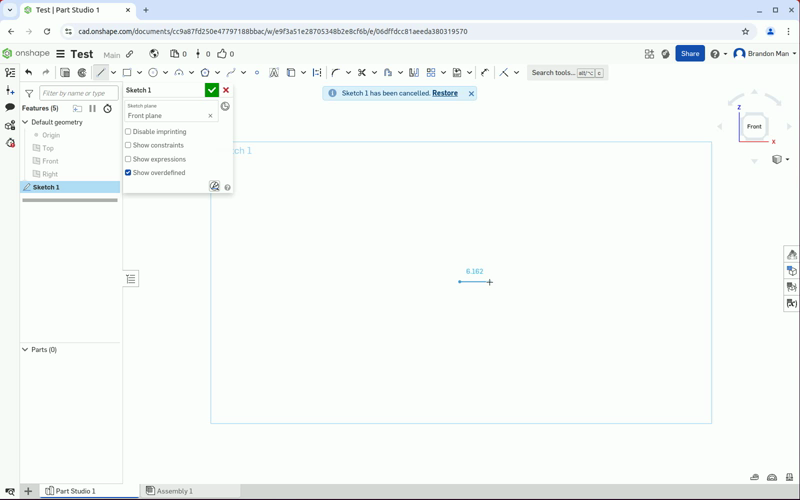
mouse_move(461, 281)
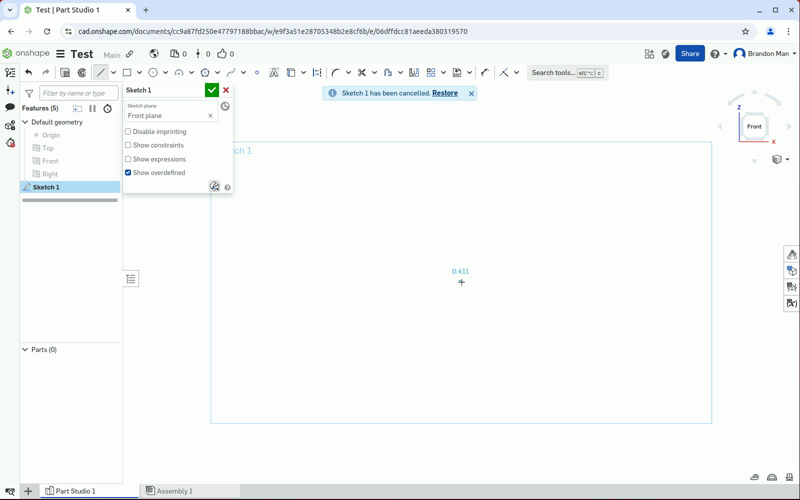
scroll(6)
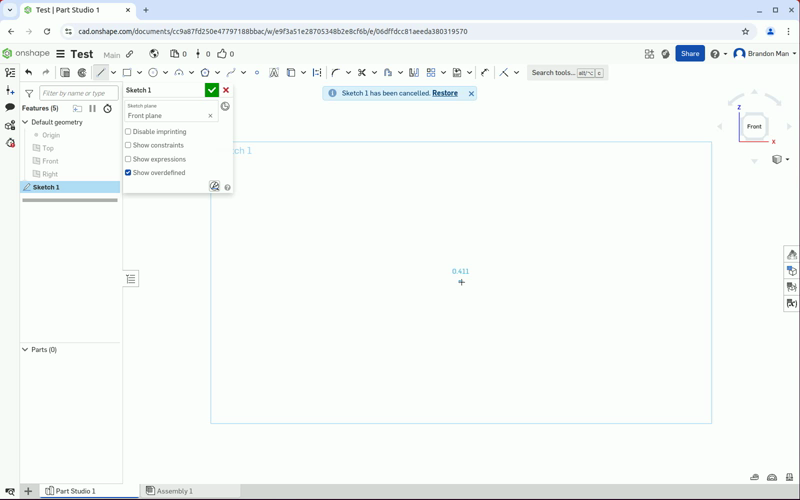
scroll(6)
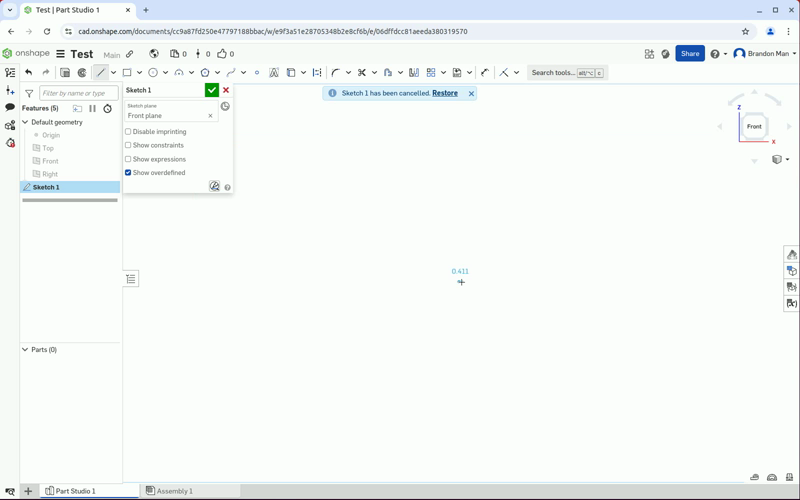
scroll(6)
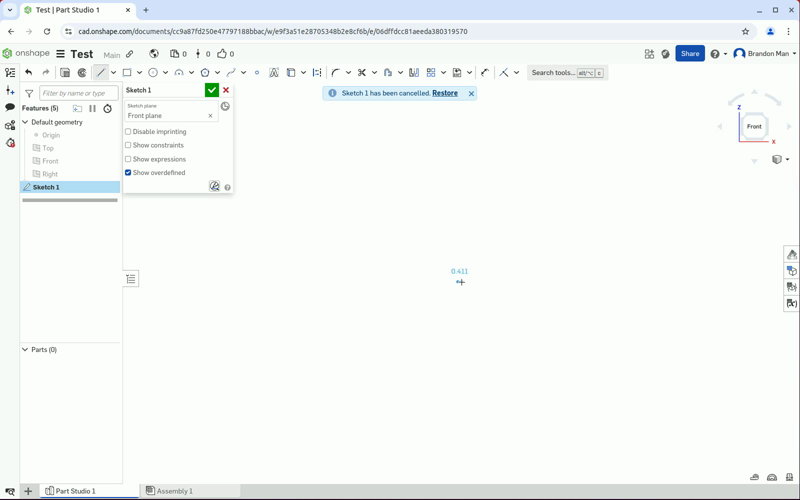
scroll(6)
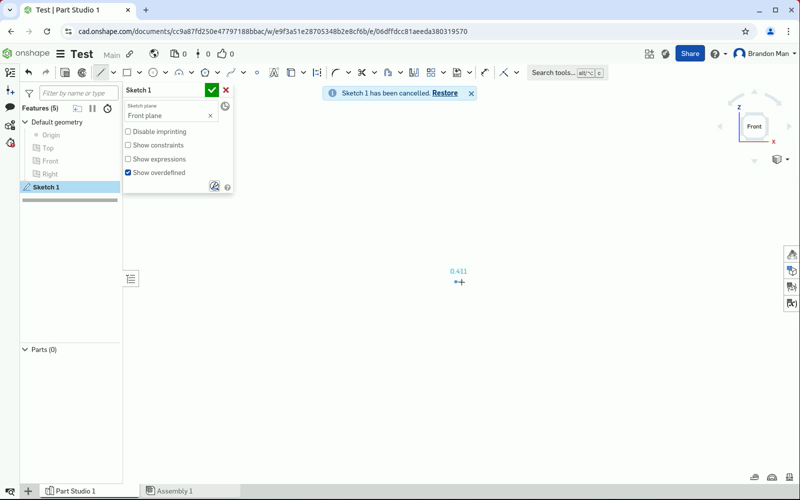
scroll(6)
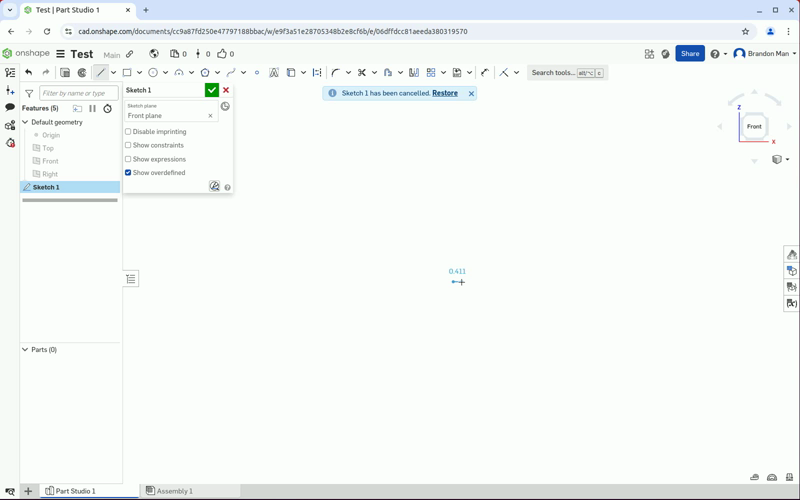
scroll(6)
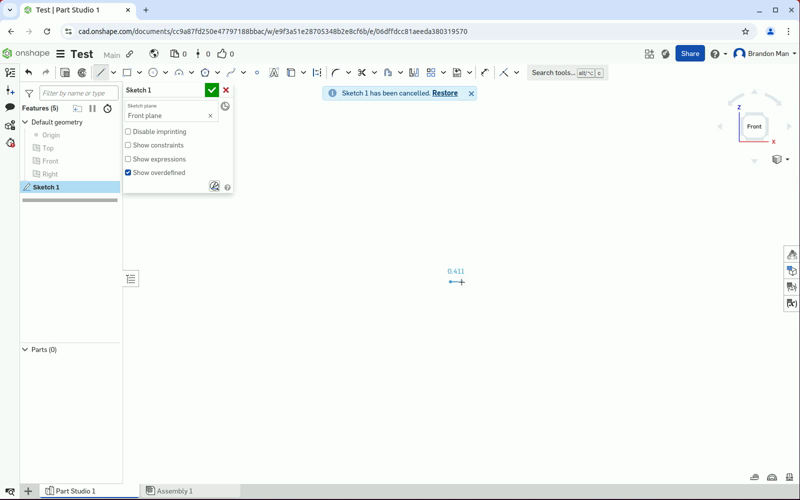
scroll(6)
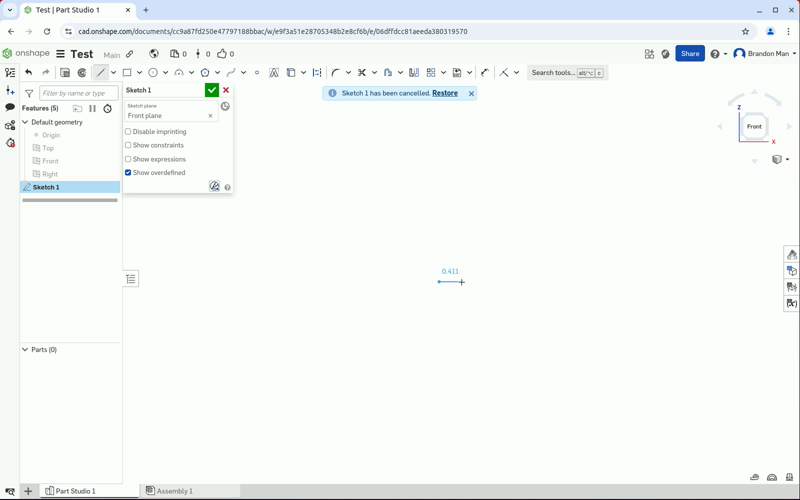
click(461, 281)
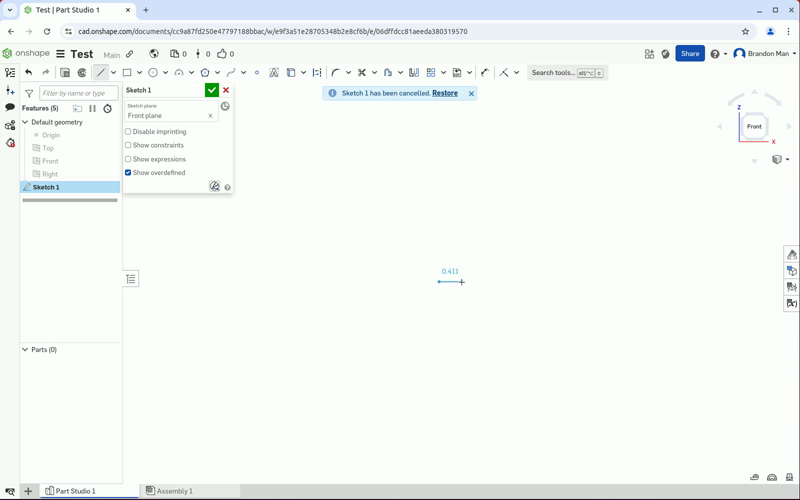
scroll(-6)
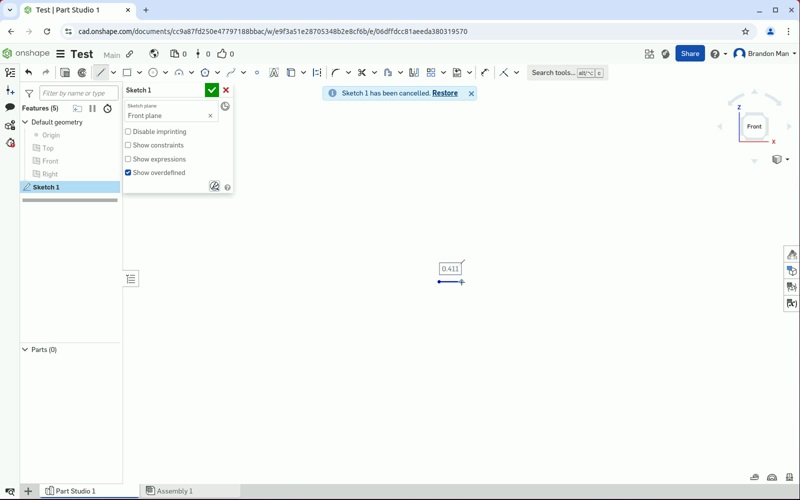
scroll(-6)
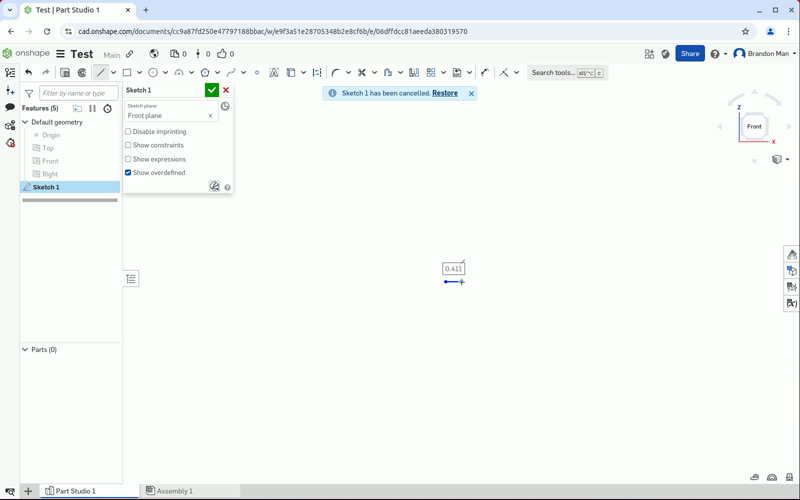
scroll(-6)
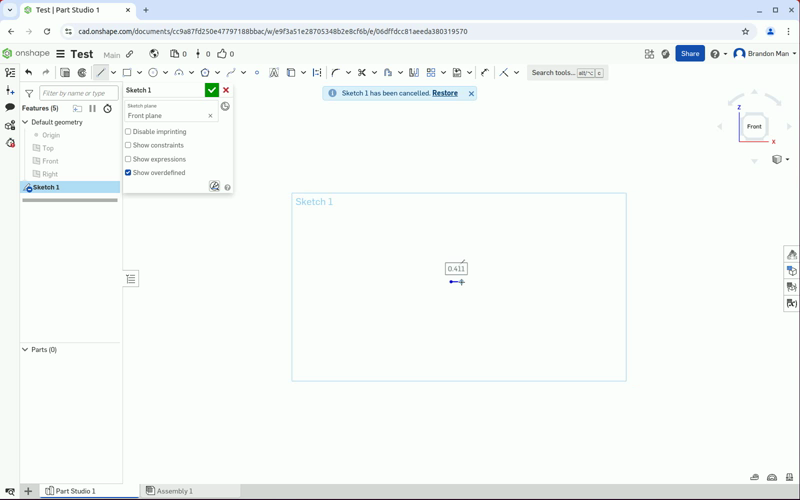
scroll(-6)
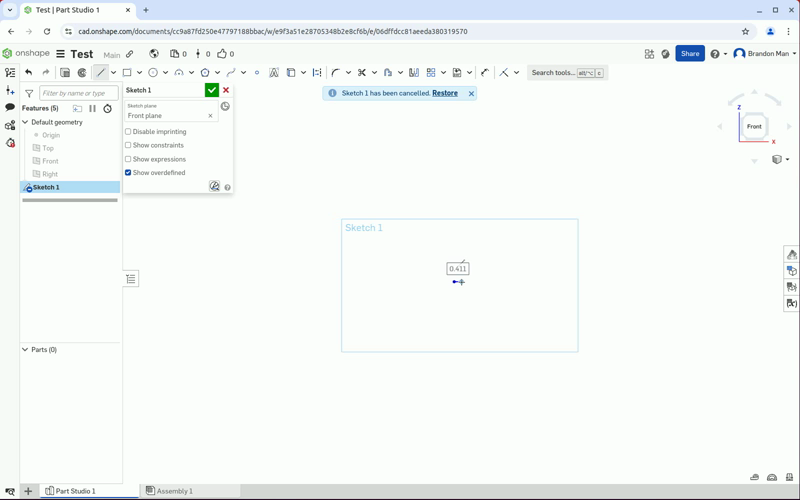
scroll(-6)
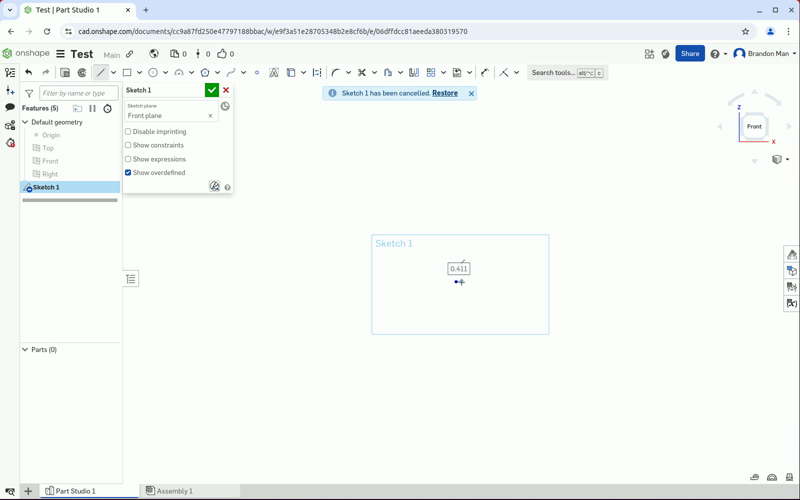
scroll(-6)
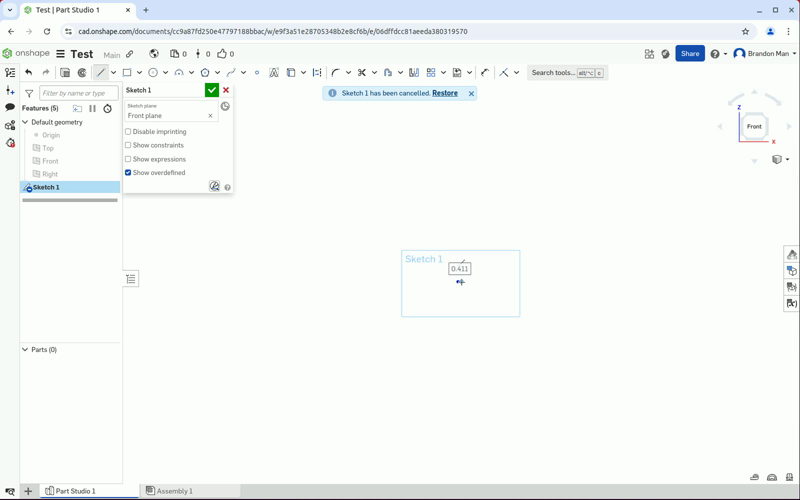
scroll(-6)
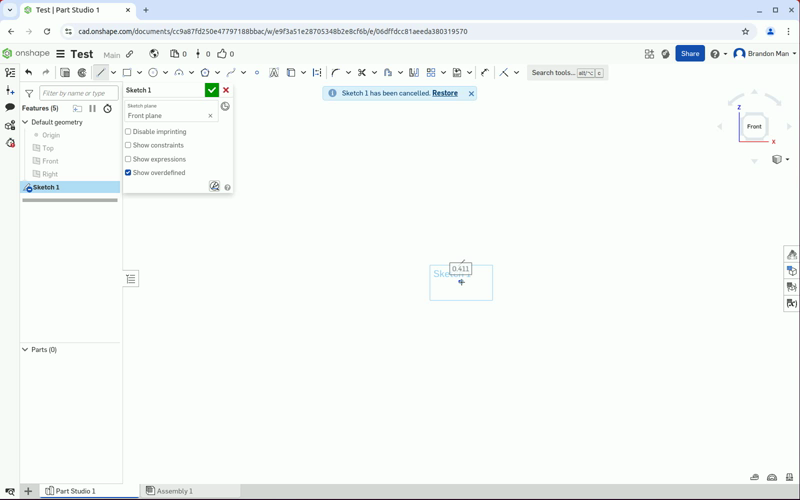
key_up(shift)
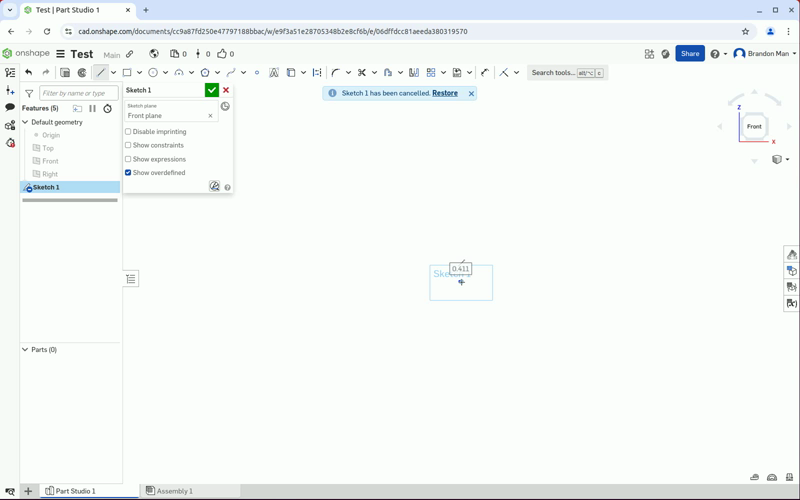
key_down(shift)
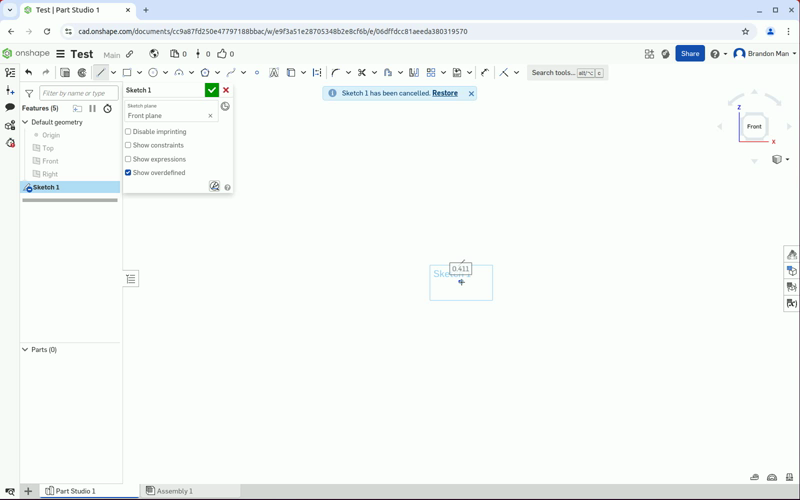
mouse_move(492, 281)
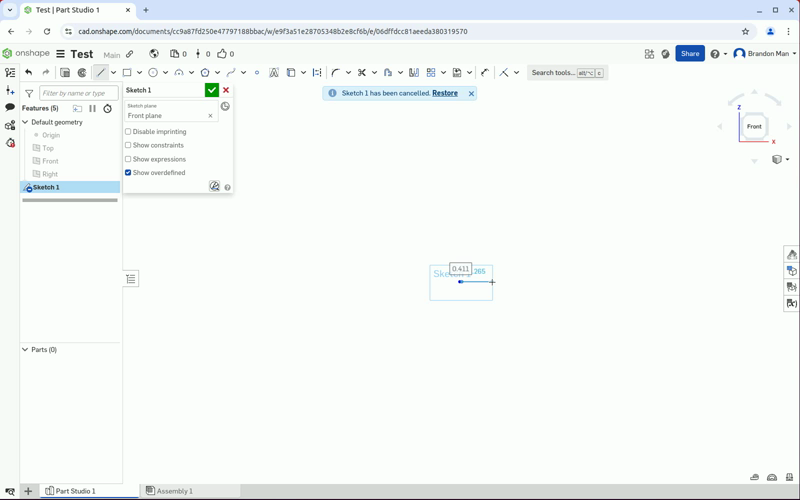
mouse_move(461, 264)
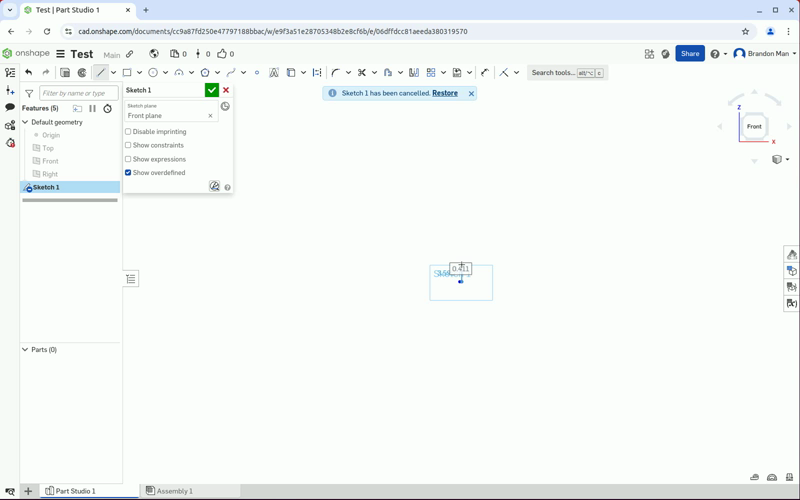
click(461, 264)
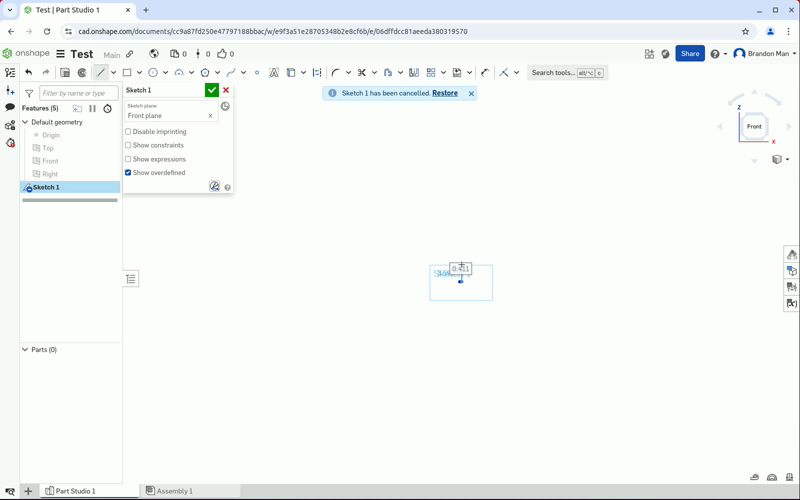
key_up(shift)
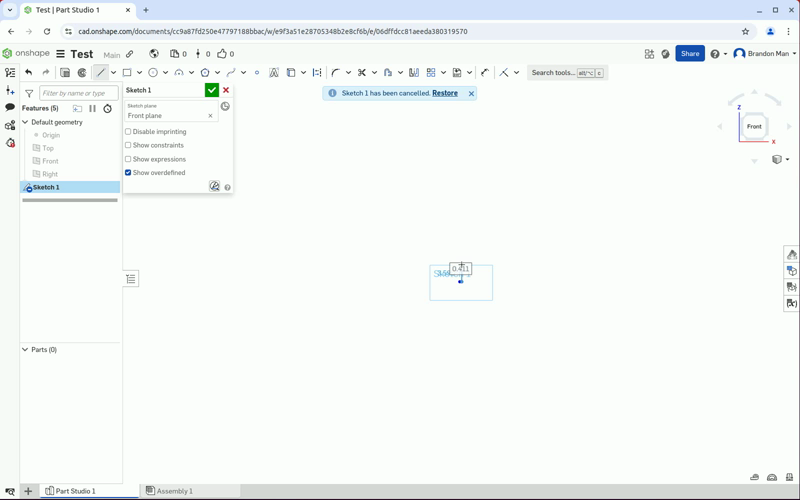
key_down(shift)
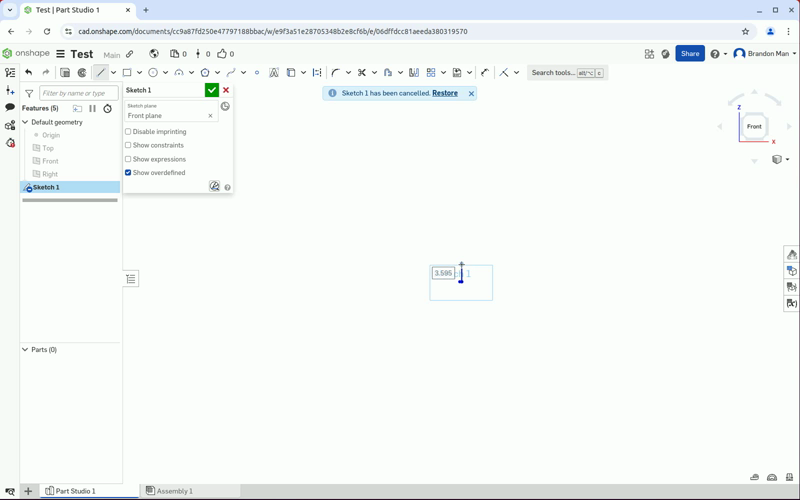
mouse_move(492, 264)
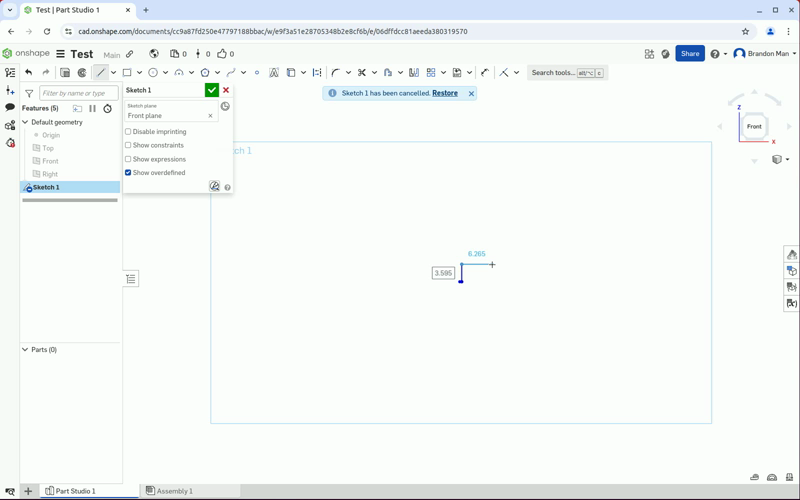
mouse_move(459, 264)
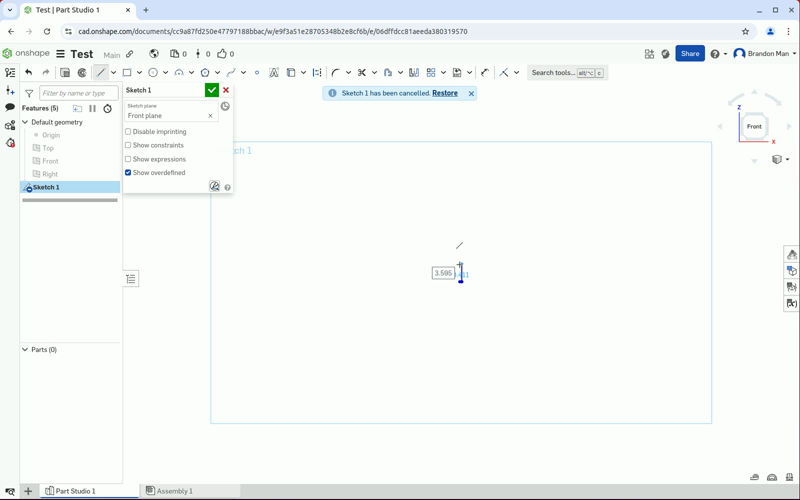
scroll(6)
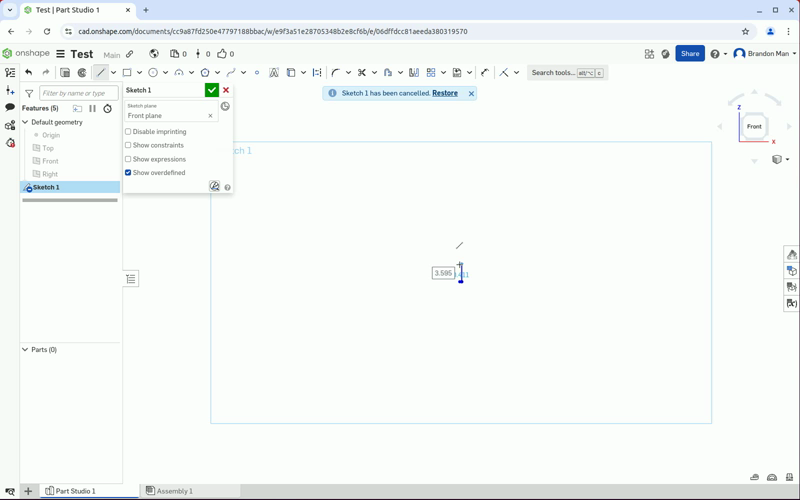
scroll(6)
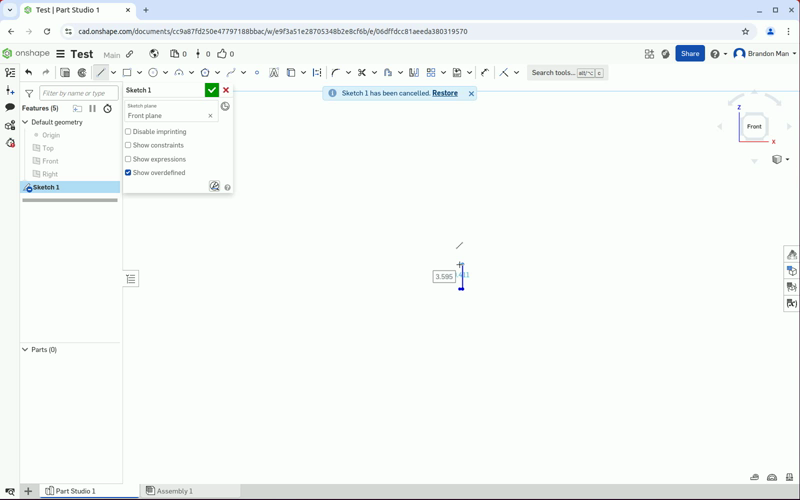
scroll(6)
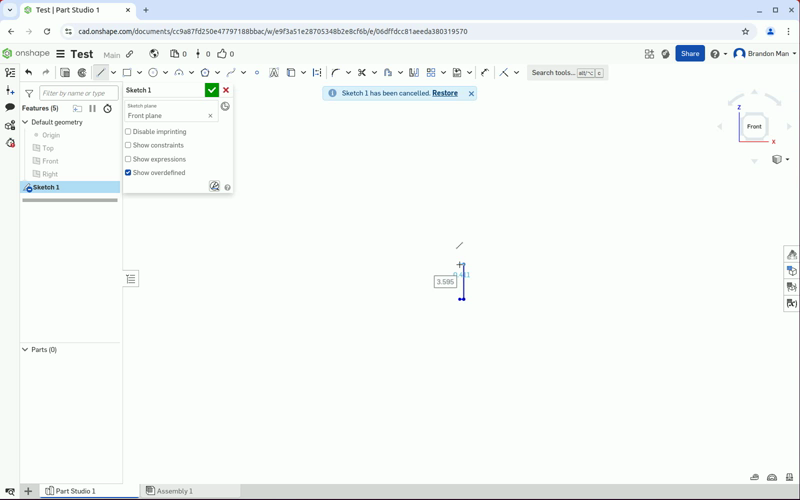
scroll(6)
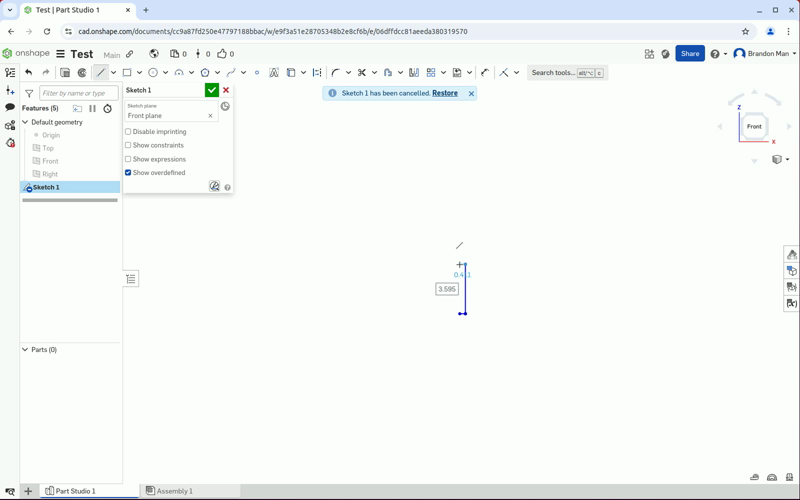
scroll(6)
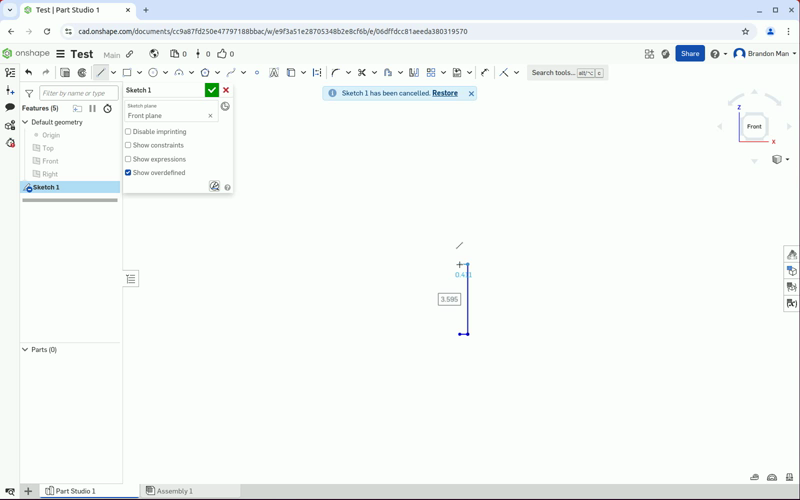
scroll(6)
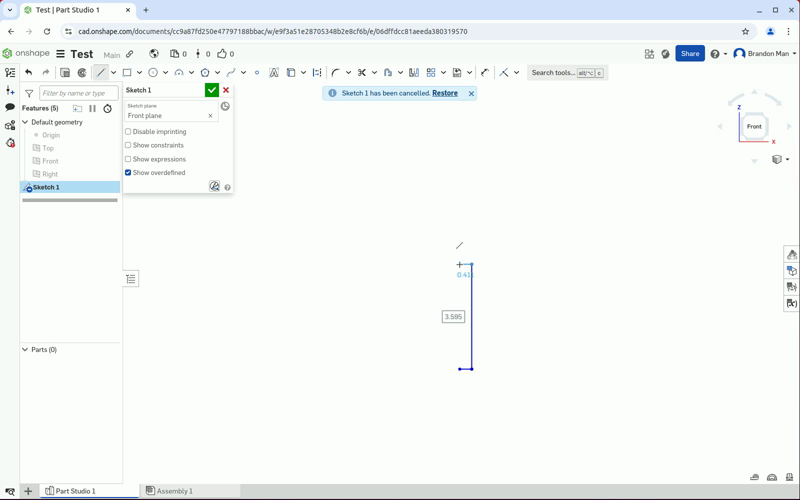
scroll(6)
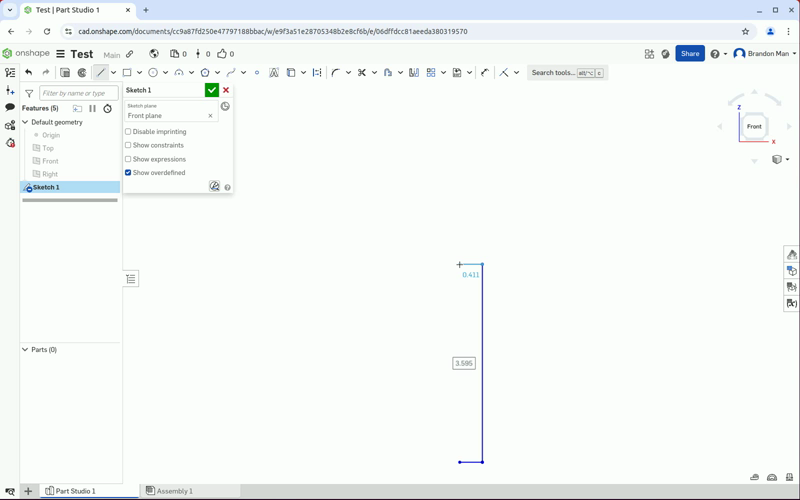
click(459, 264)
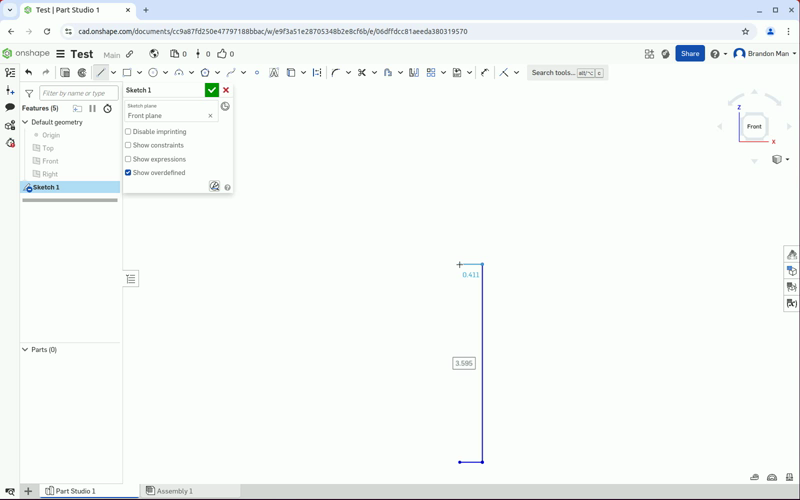
scroll(-6)
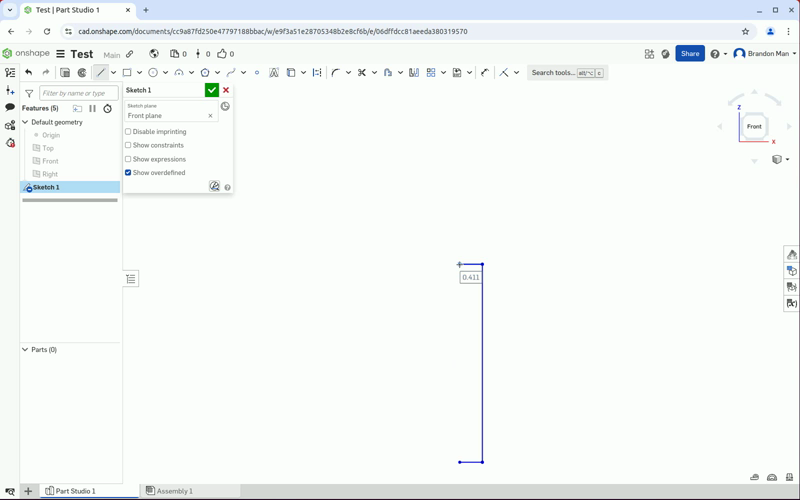
scroll(-6)
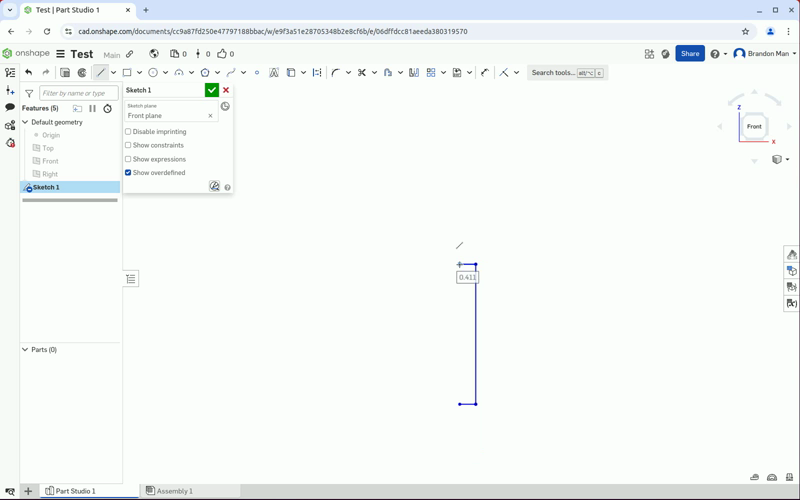
scroll(-6)
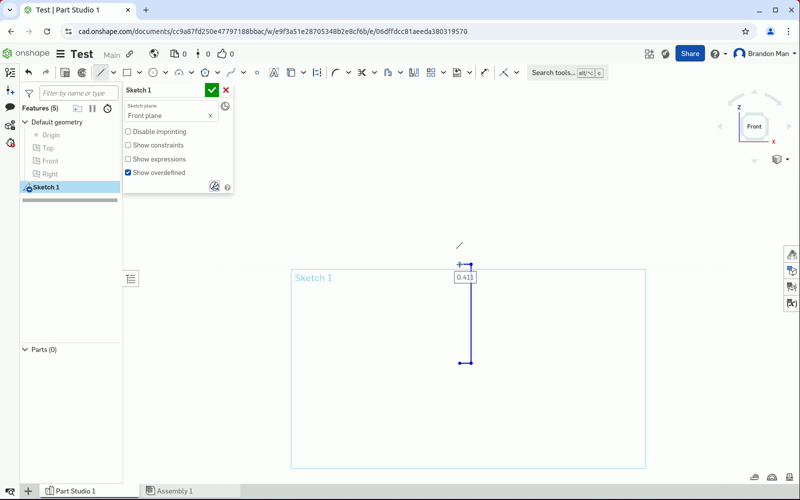
scroll(-6)
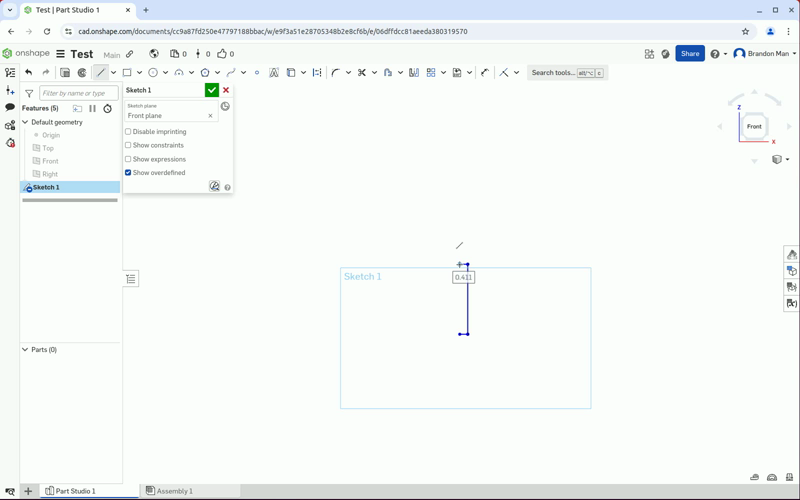
scroll(-6)
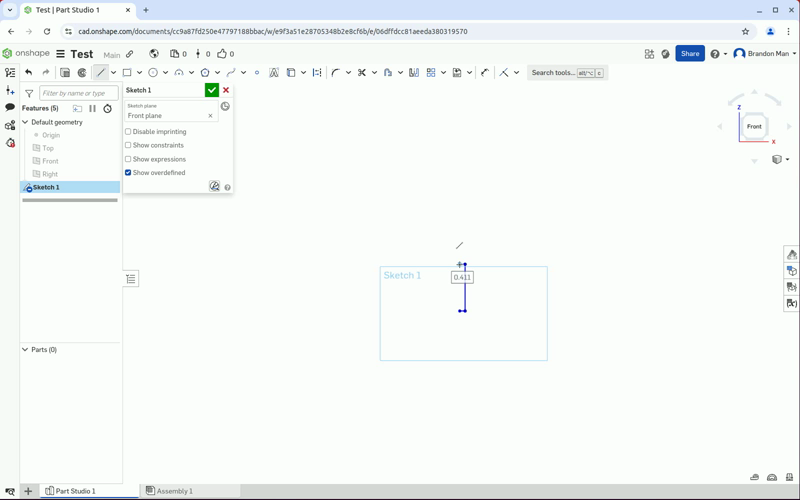
scroll(-6)
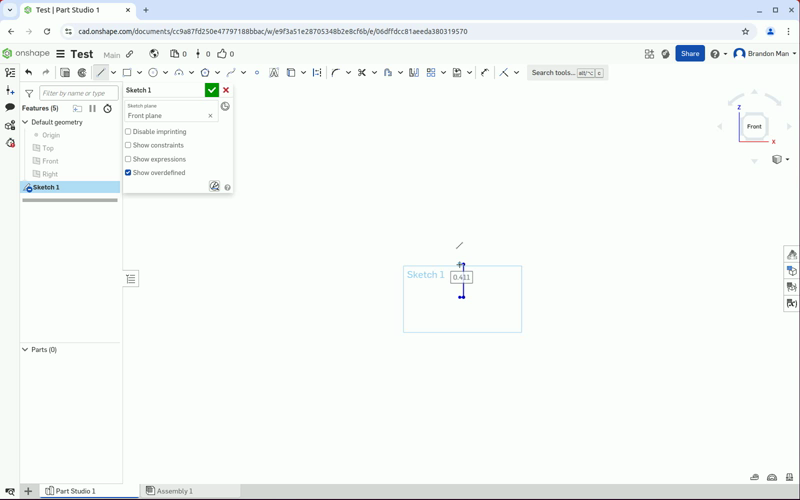
scroll(-6)
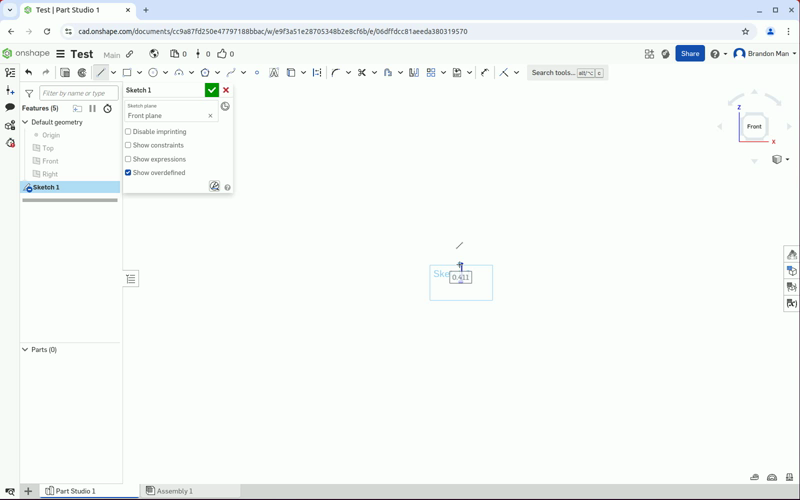
key_up(shift)
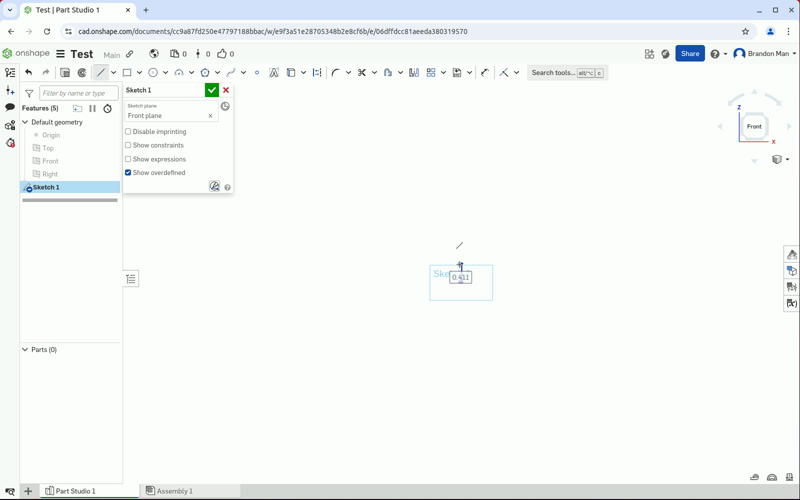
mouse_move(489, 264)
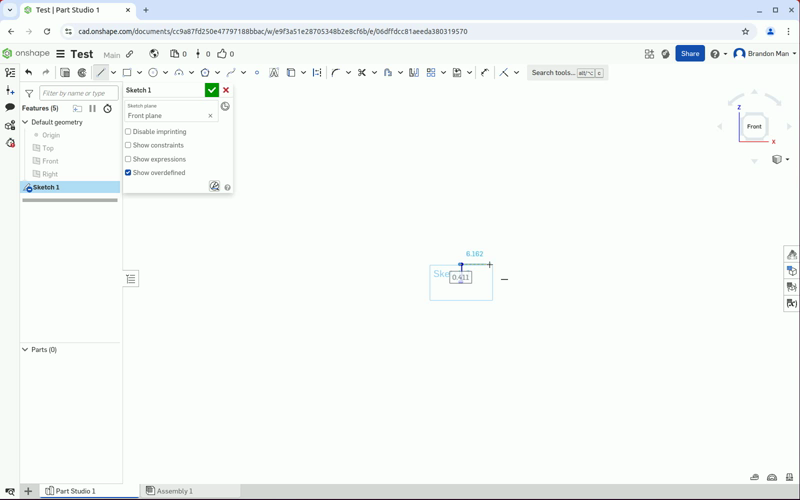
key_down(shift)
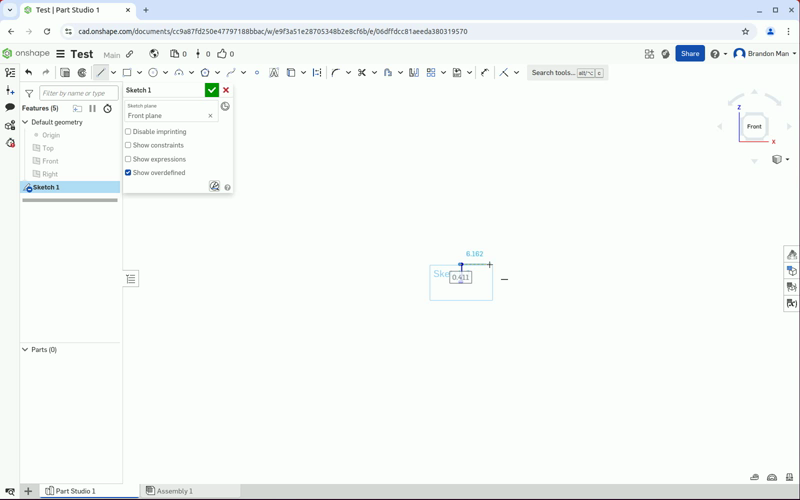
mouse_move(459, 281)
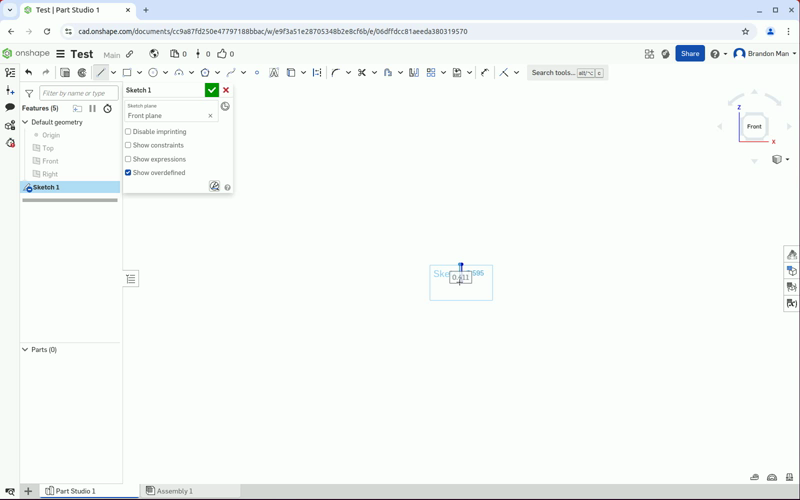
scroll(6)
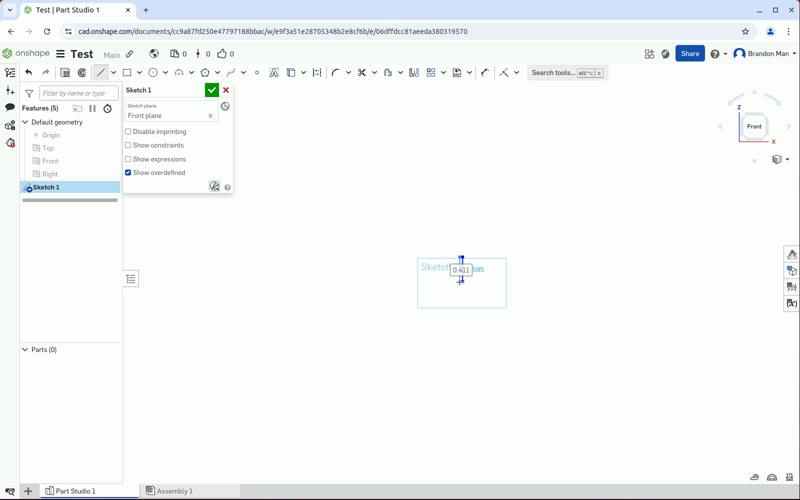
scroll(6)
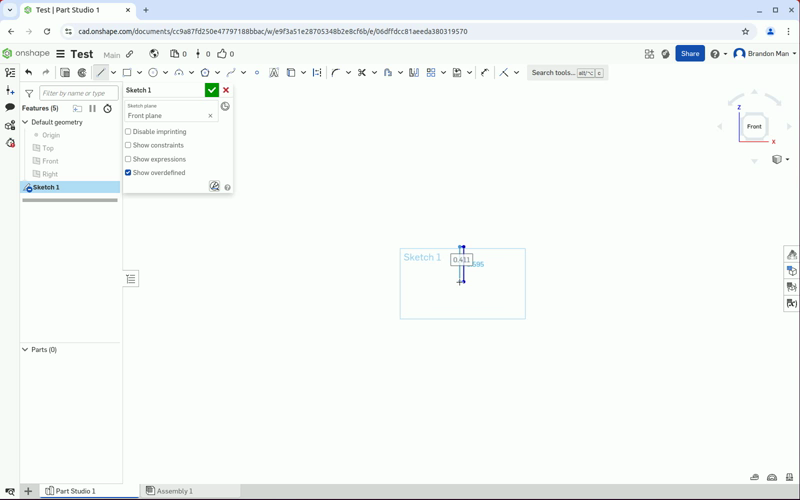
scroll(6)
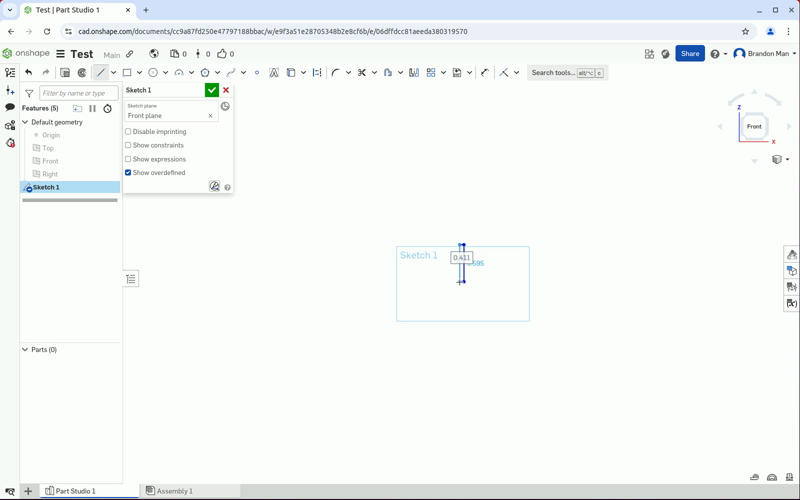
scroll(6)
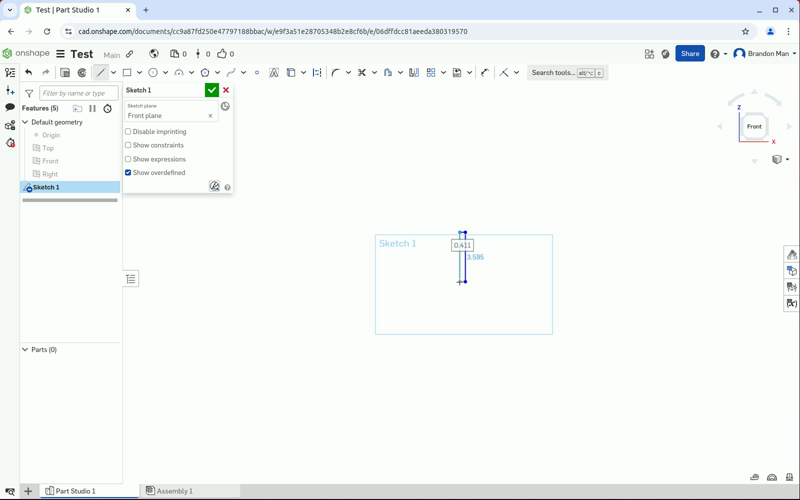
scroll(6)
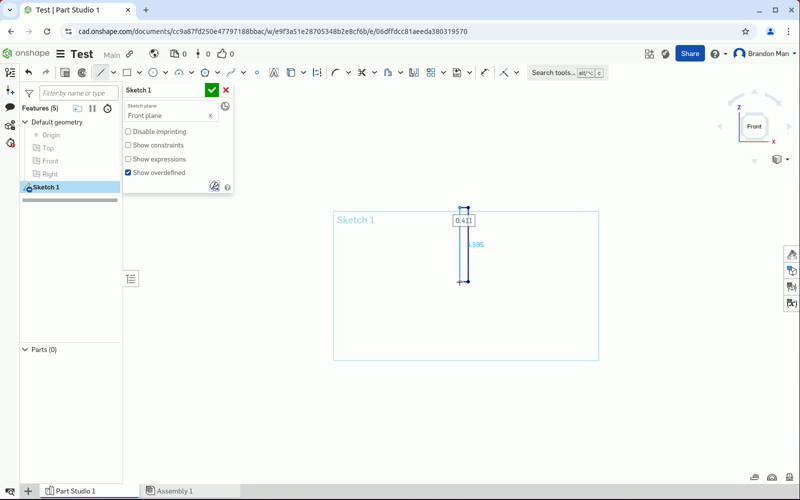
scroll(6)
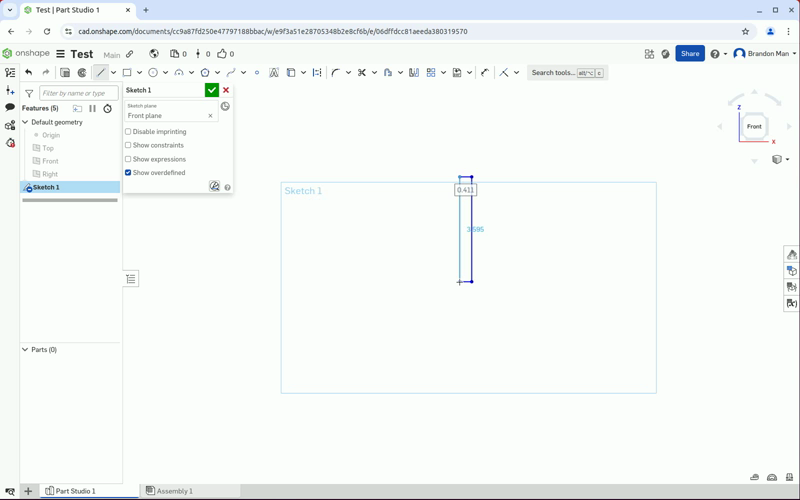
scroll(6)
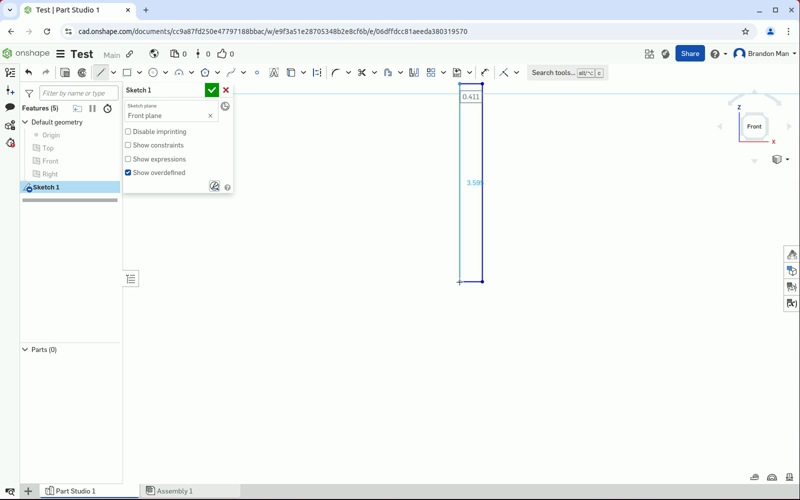
key_up(shift)
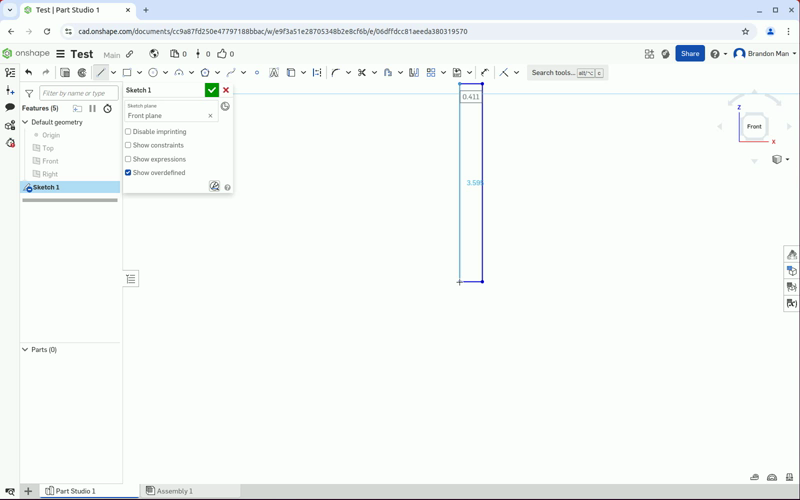
click(459, 281)
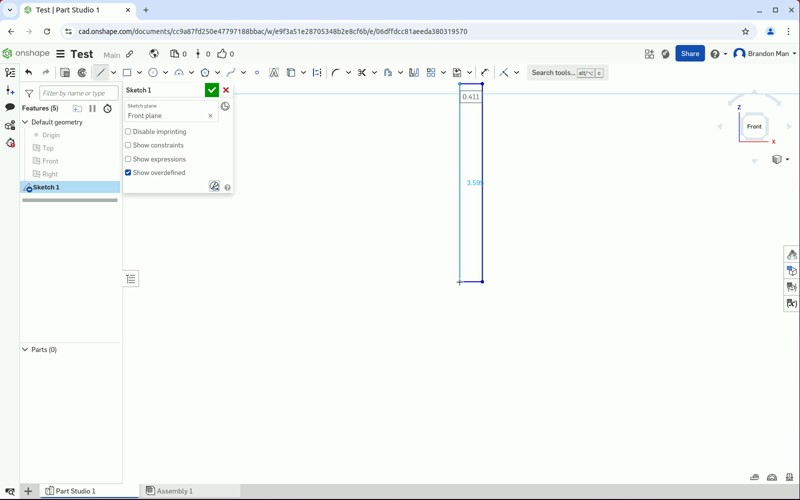
scroll(-6)
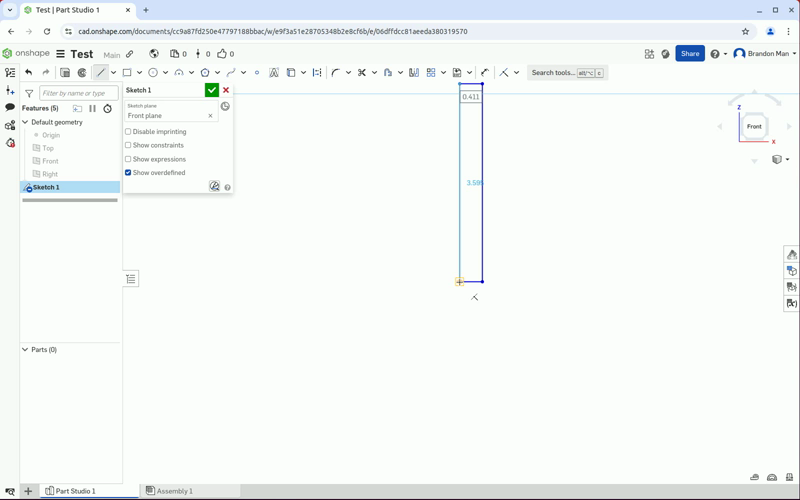
scroll(-6)
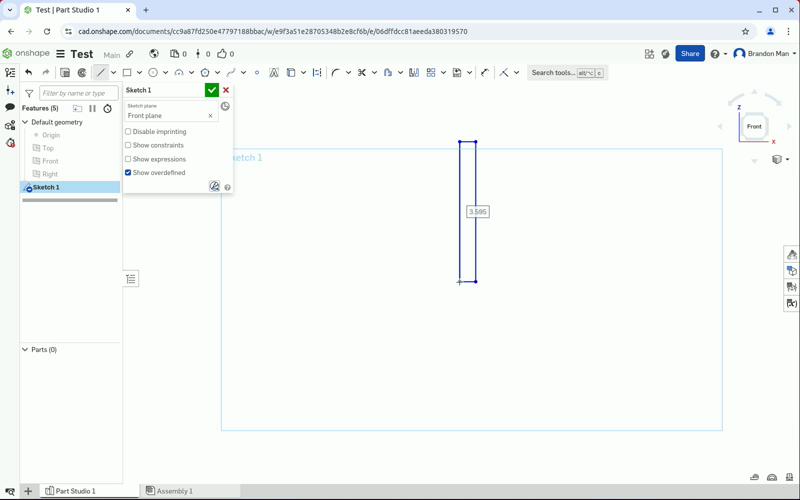
scroll(-6)
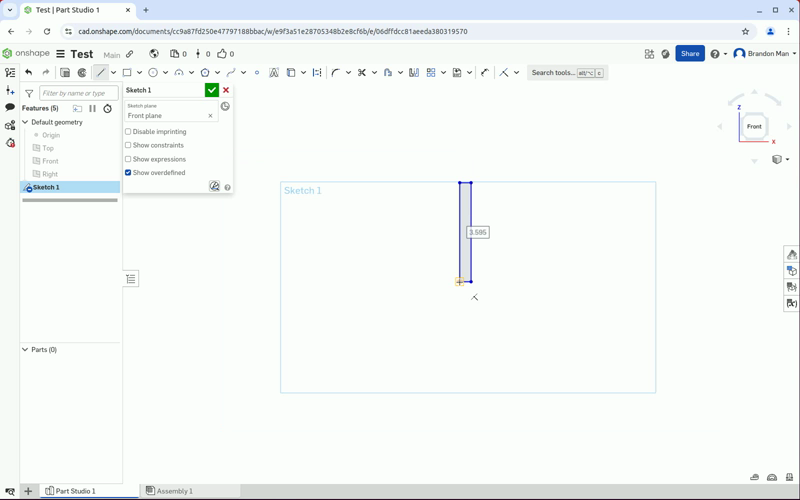
scroll(-6)
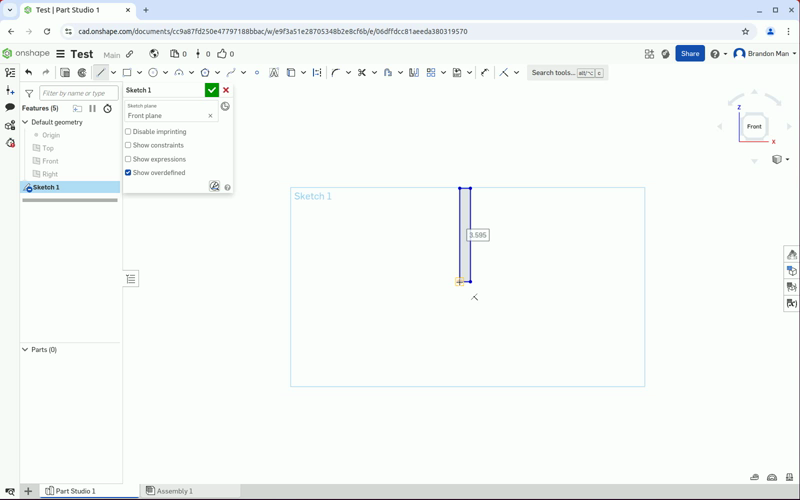
scroll(-6)
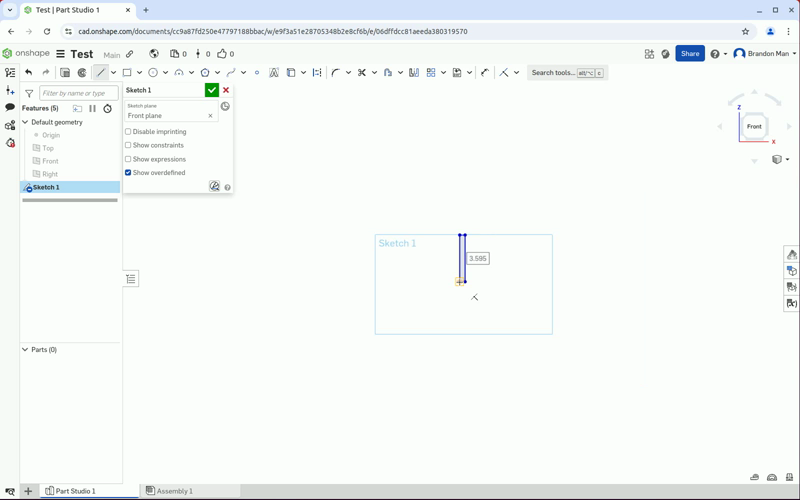
scroll(-6)
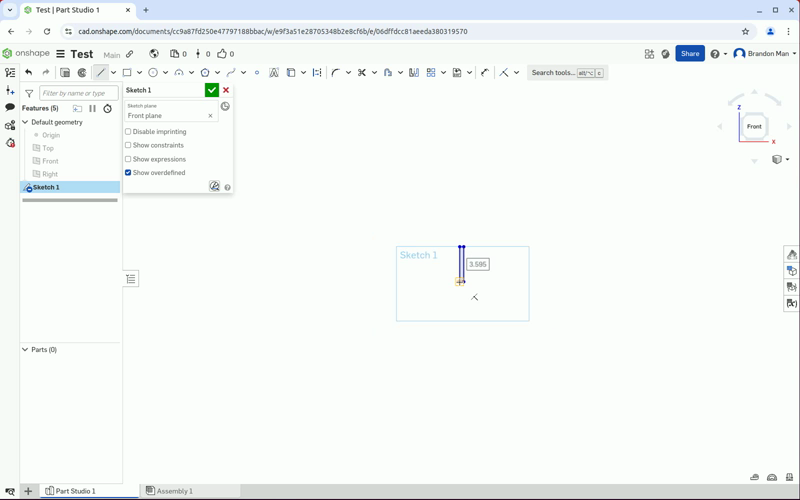
scroll(-6)
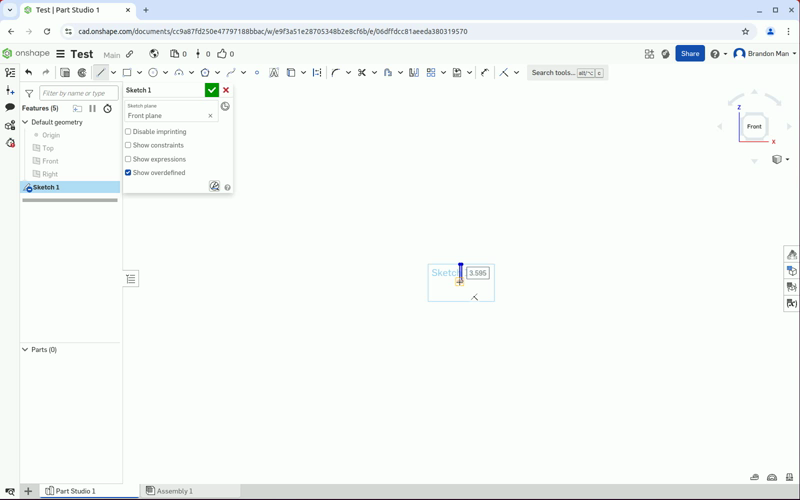
key(esc)
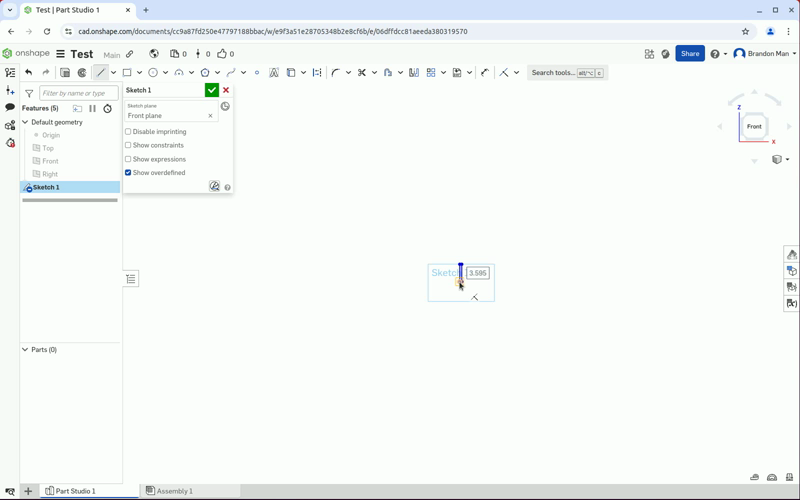
mouse_move(459, 265)
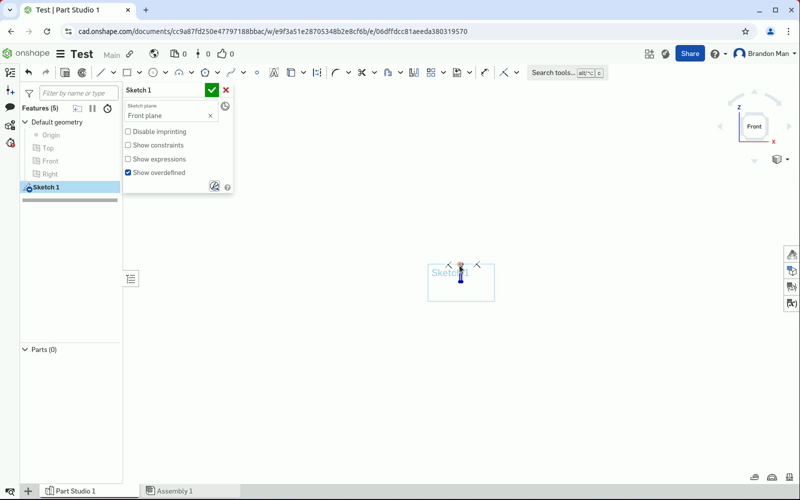
scroll(6)
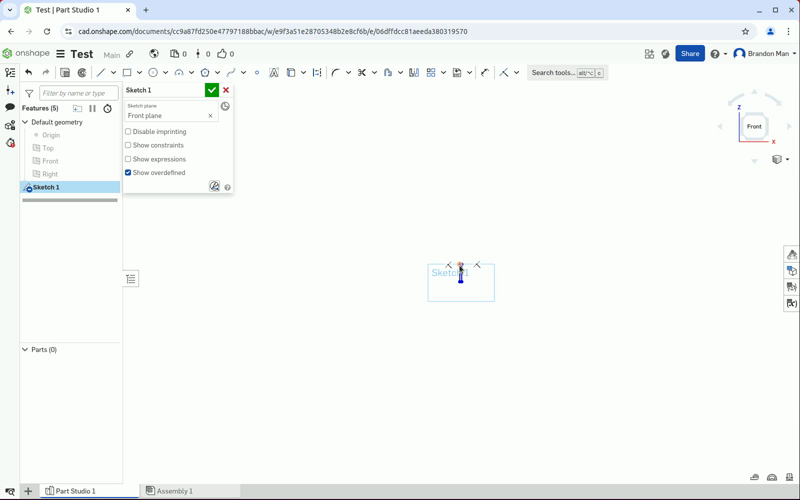
scroll(6)
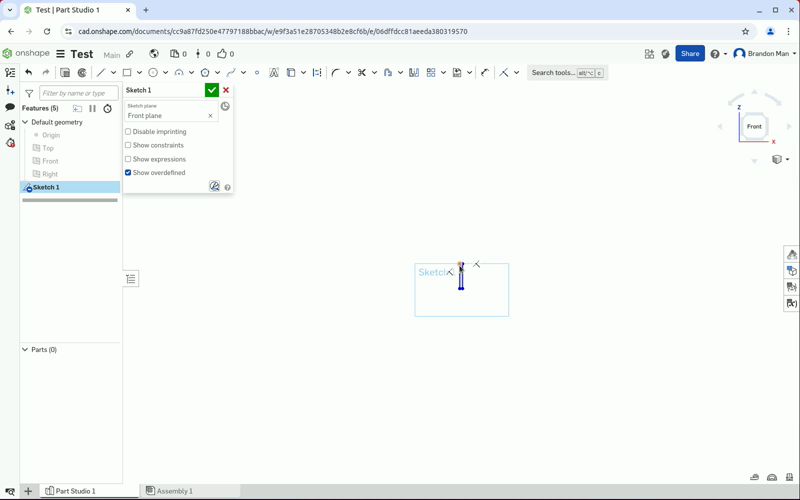
scroll(6)
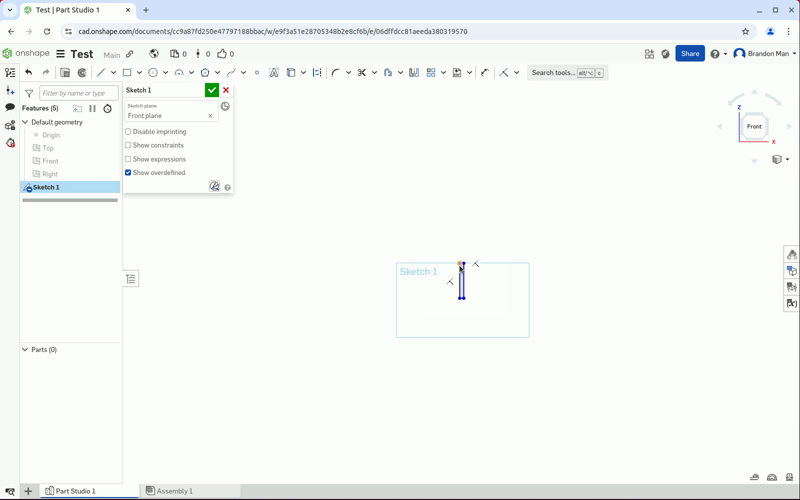
scroll(6)
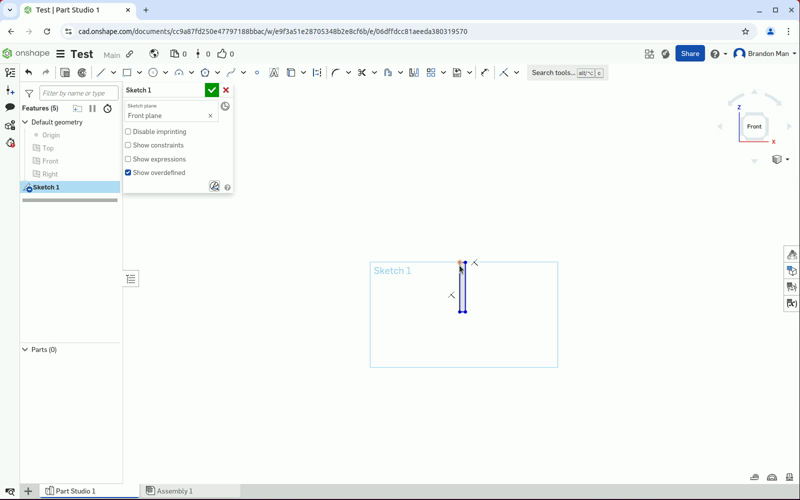
scroll(6)
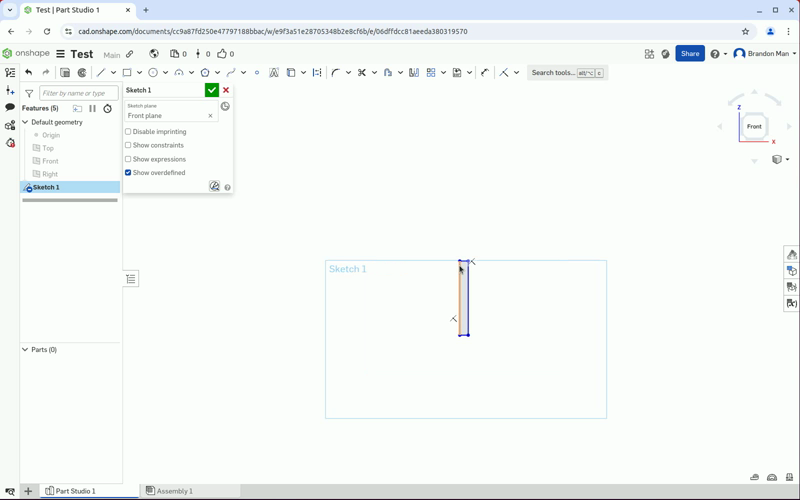
scroll(6)
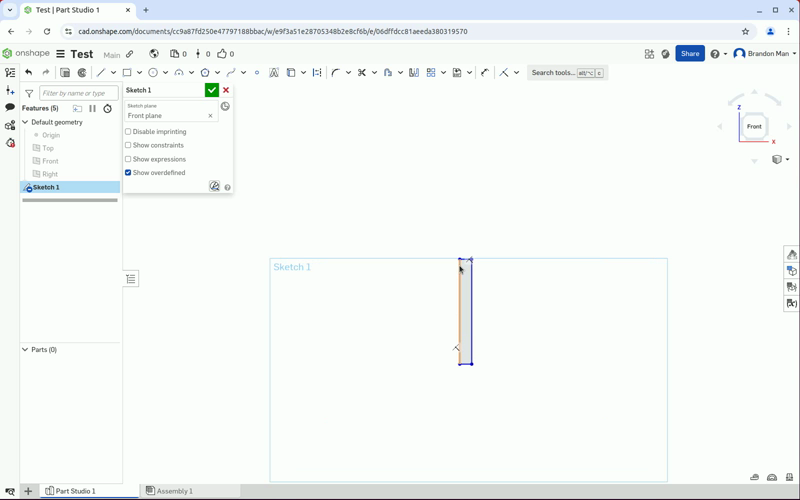
scroll(6)
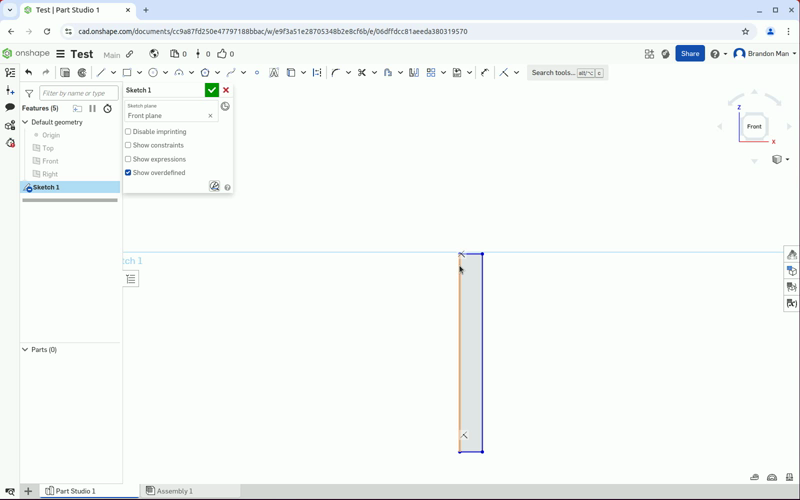
click(459, 265)
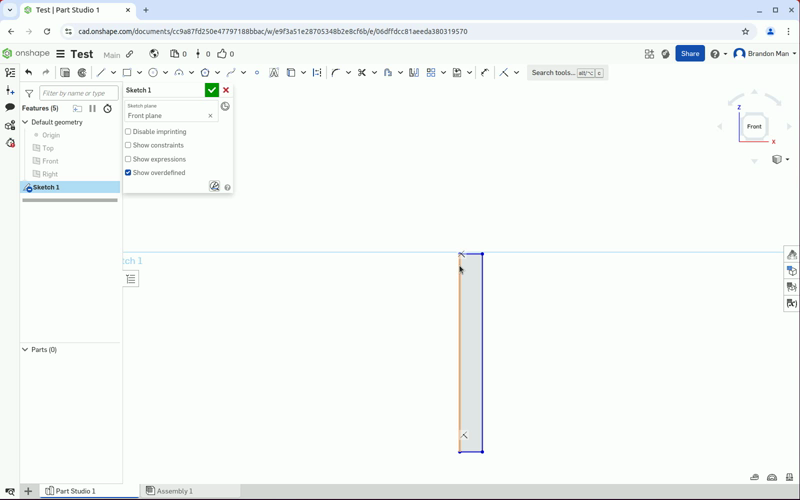
scroll(-6)
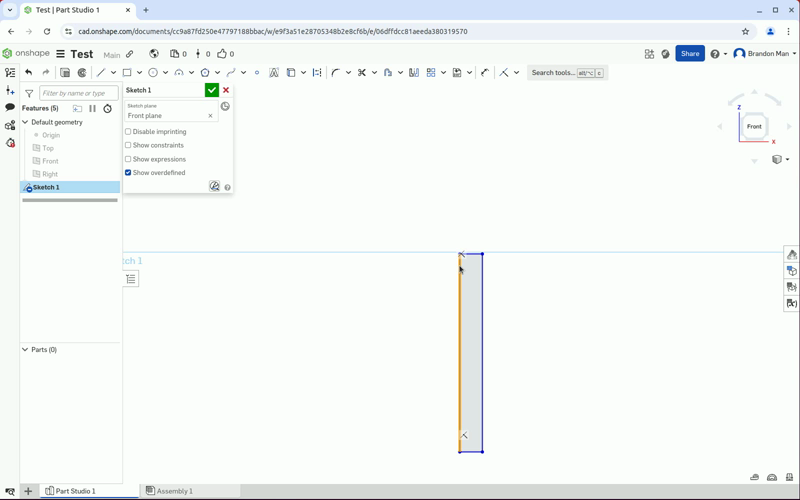
scroll(-6)
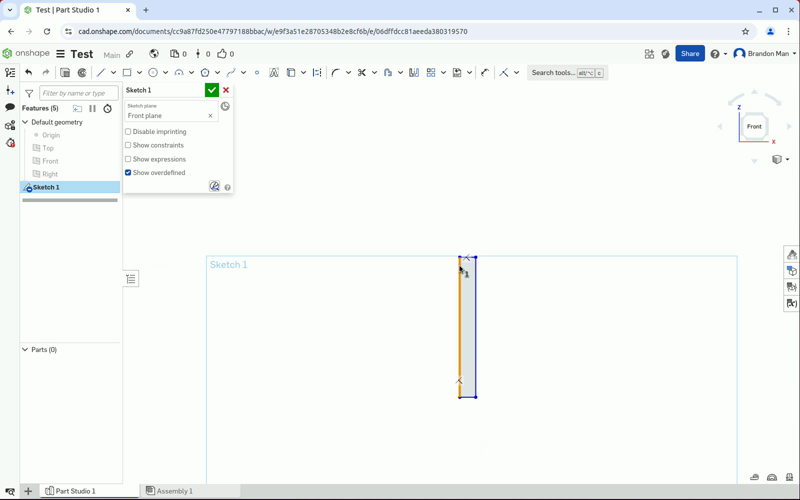
scroll(-6)
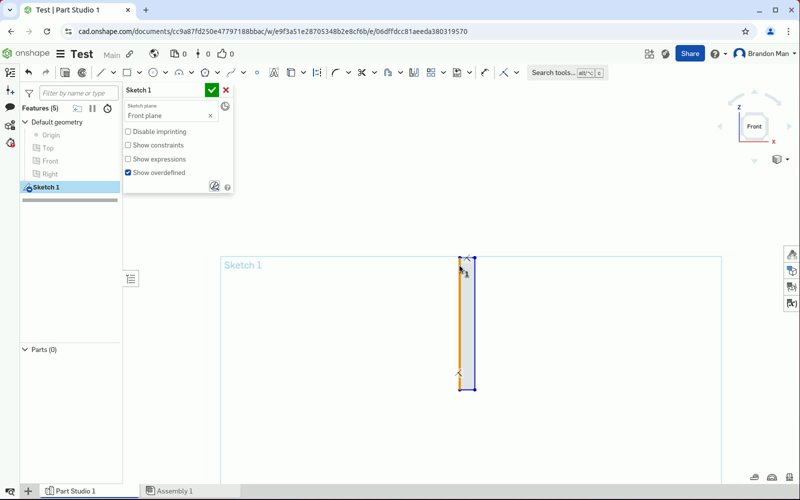
scroll(-6)
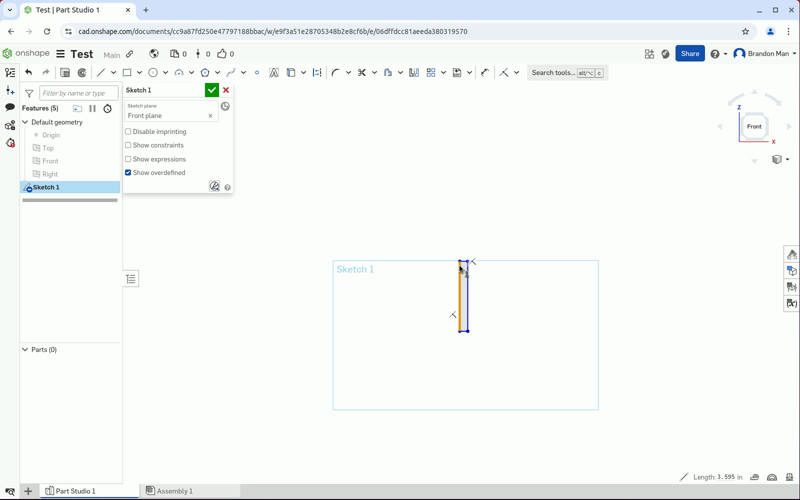
scroll(-6)
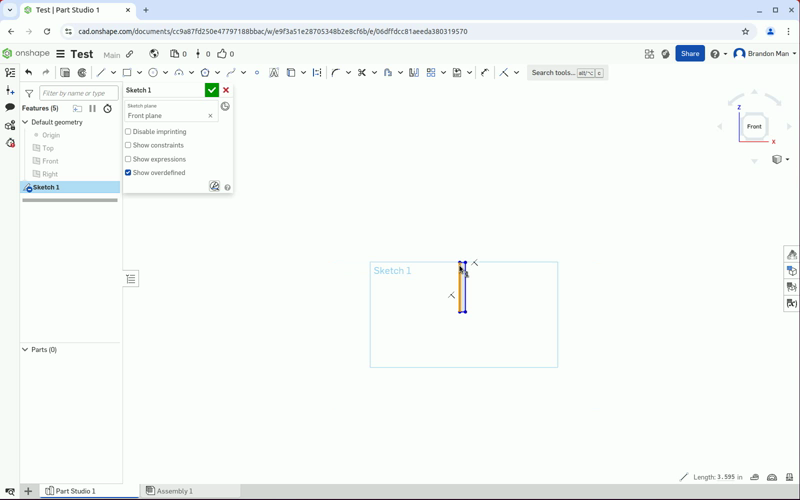
scroll(-6)
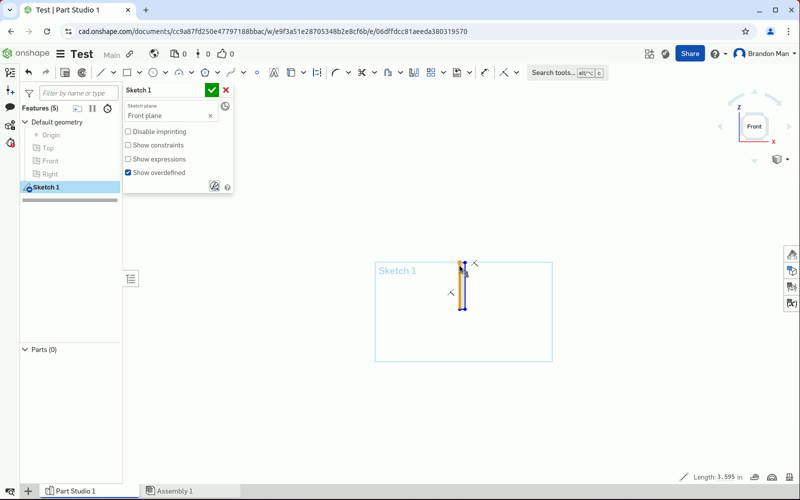
scroll(-6)
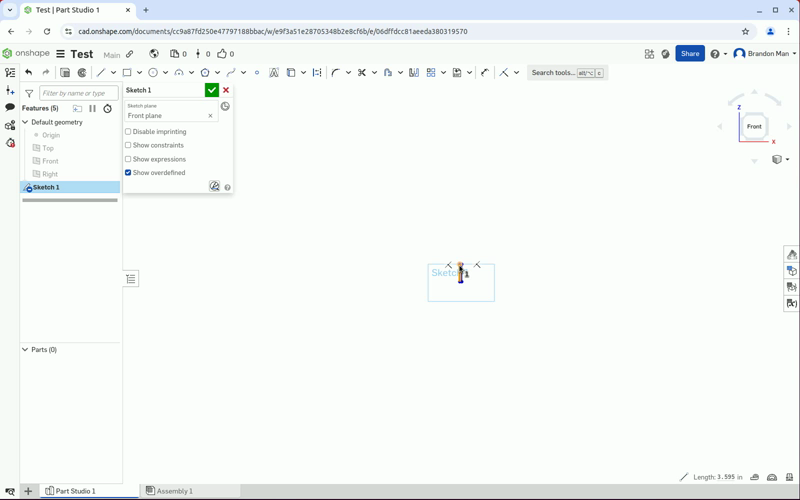
mouse_move(73, 352)
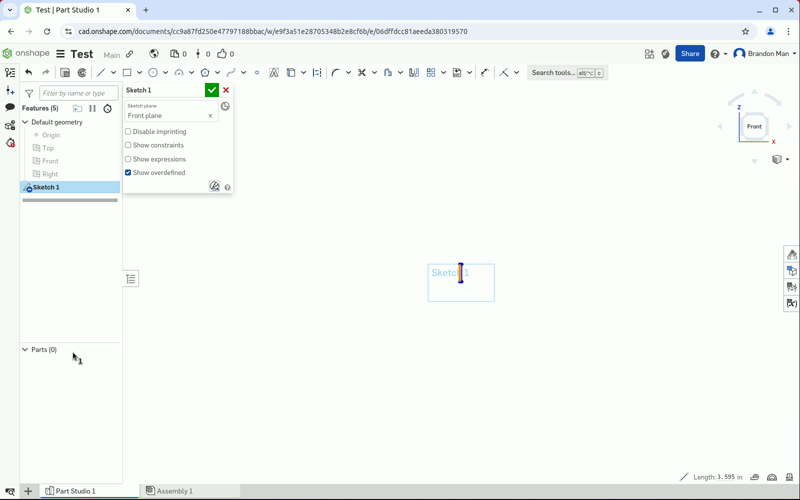
key(shift+y)
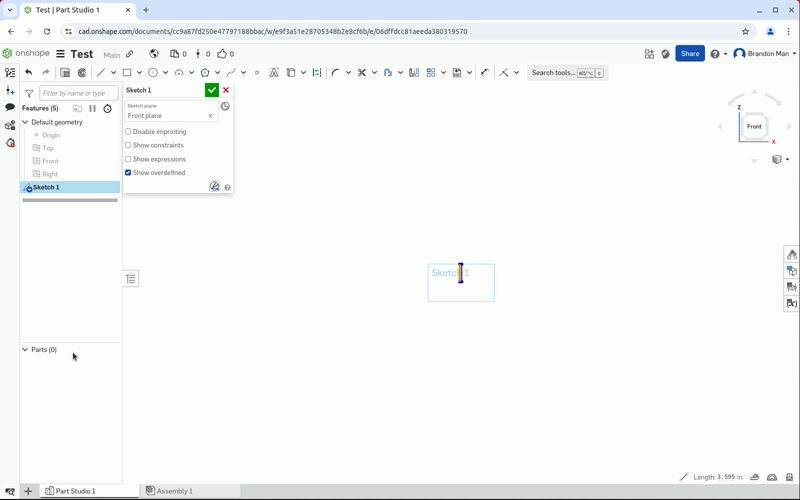
key(shift+e)
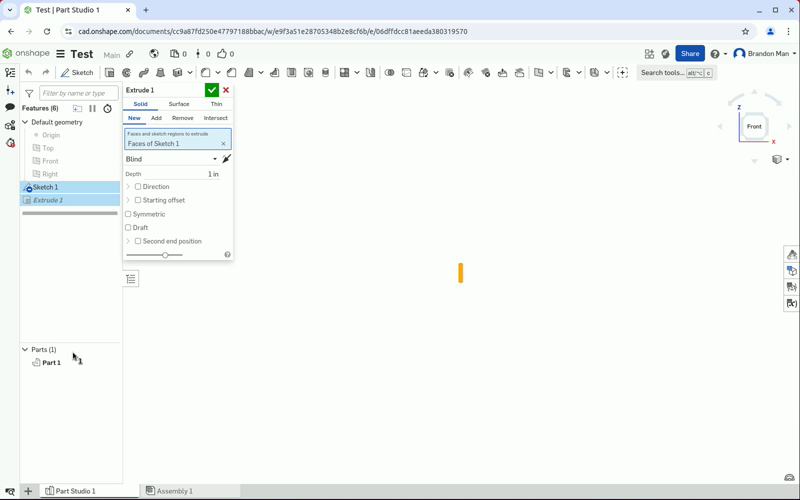
mouse_move(143, 106)
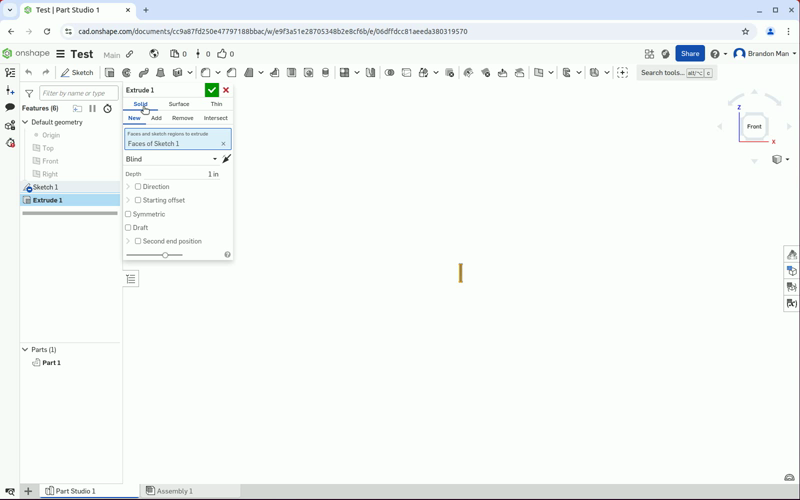
click(143, 106)
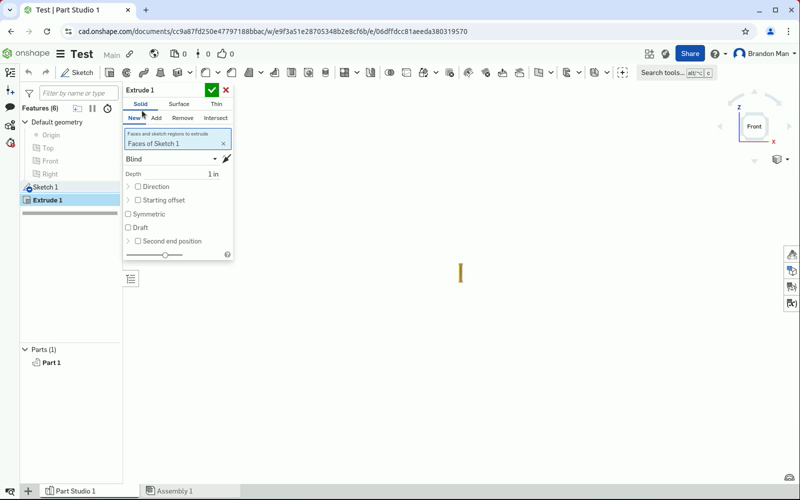
mouse_move(137, 120)
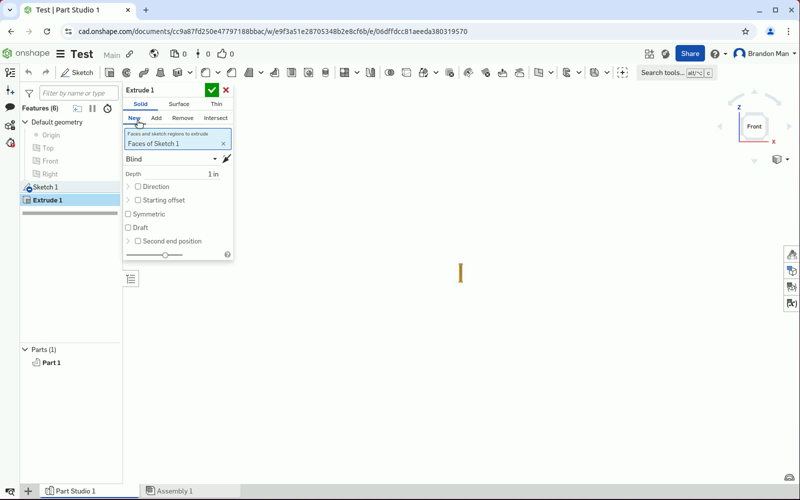
click(137, 120)
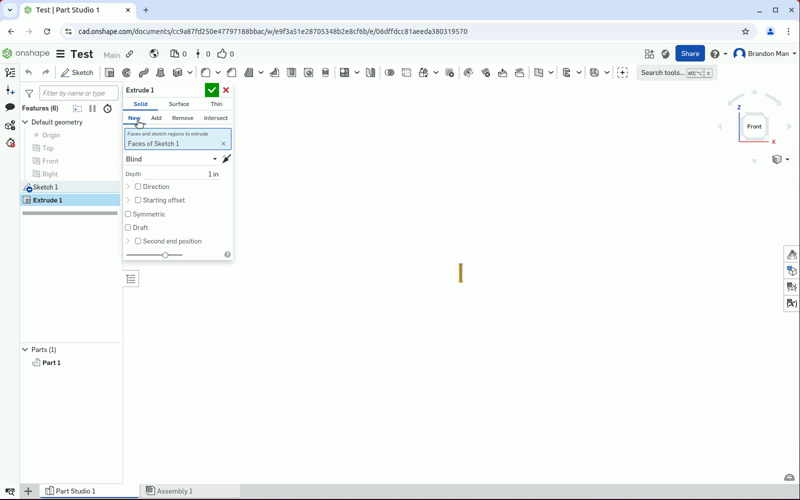
key(tab, 4)
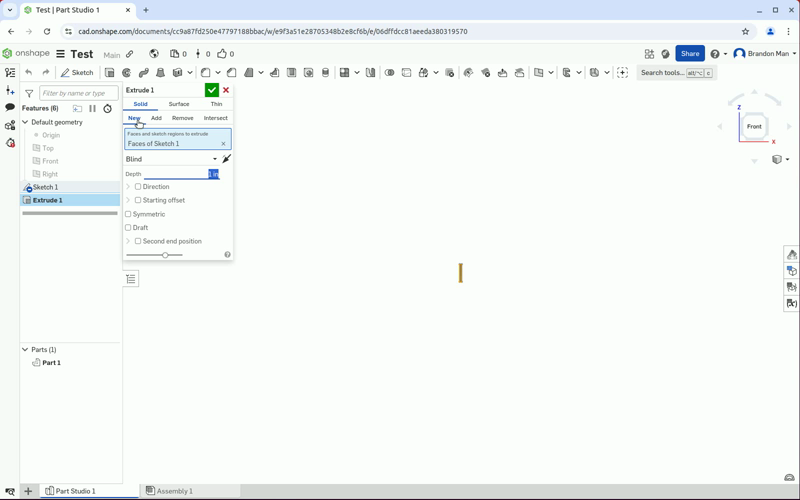
text(23.108)
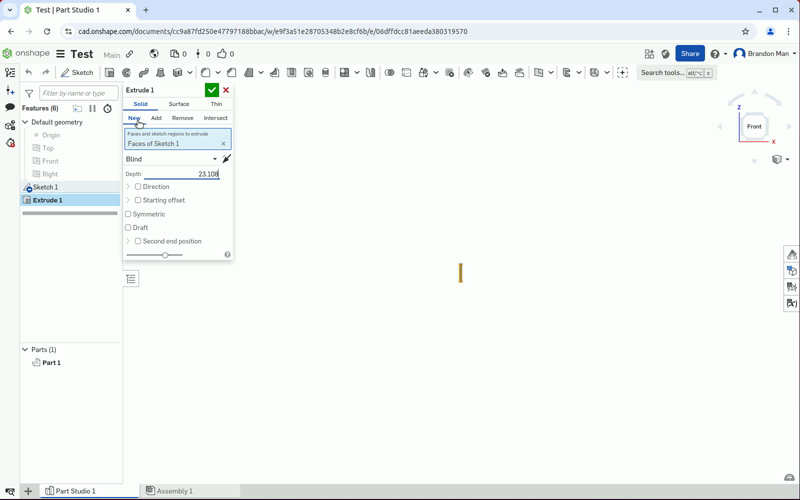
key(enter)
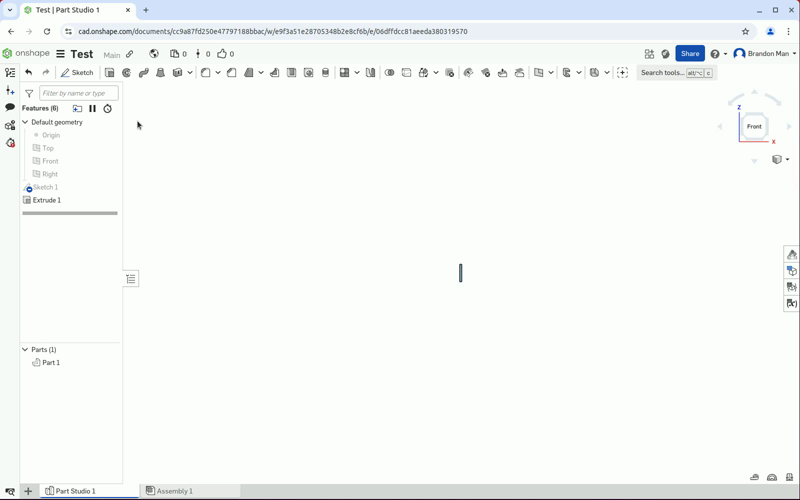
key(shift+h)
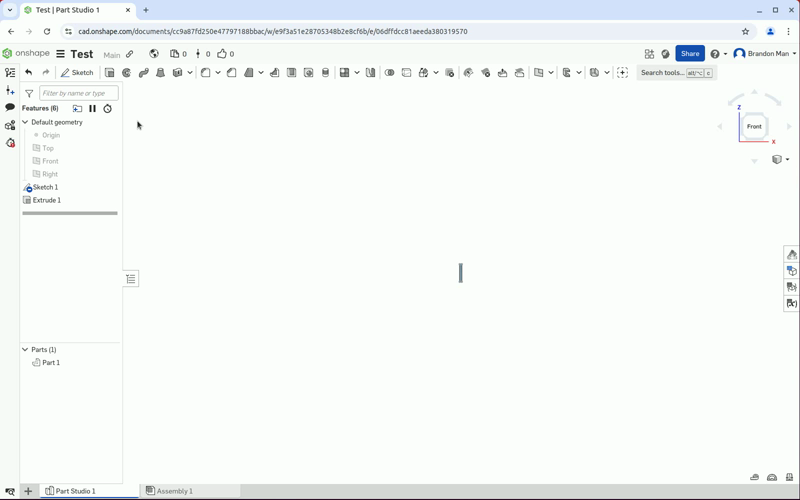
key(shift+h)
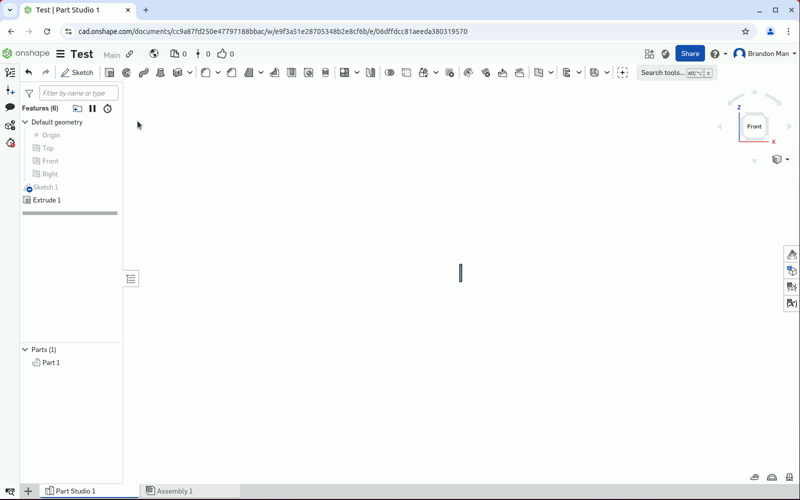
mouse_move(73, 189)
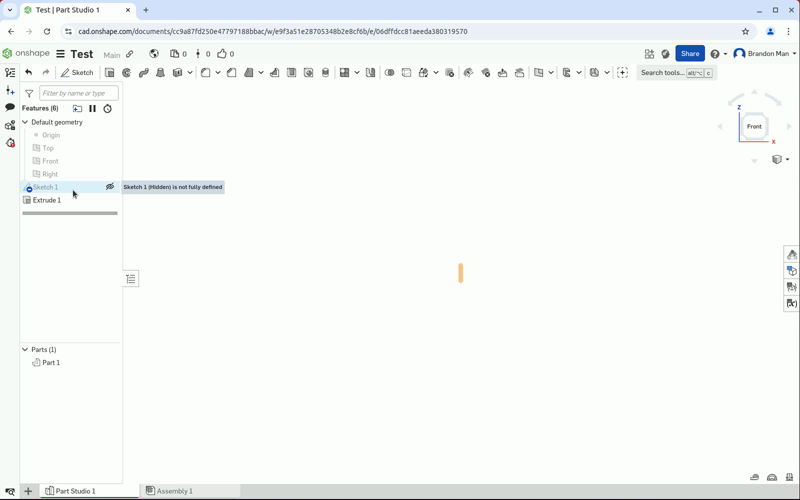
click(73, 189)
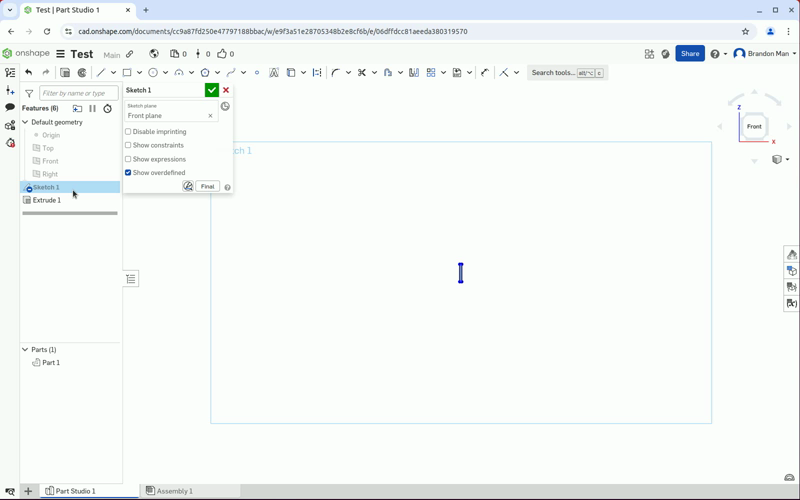
mouse_move(229, 92)
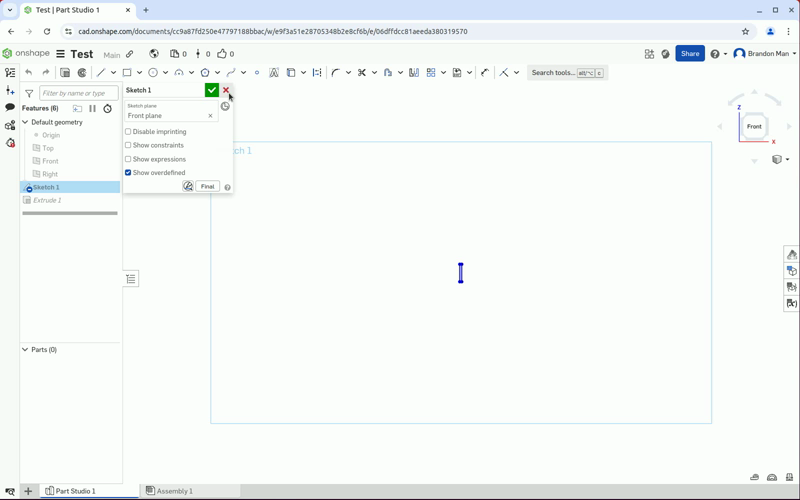
click(229, 92)
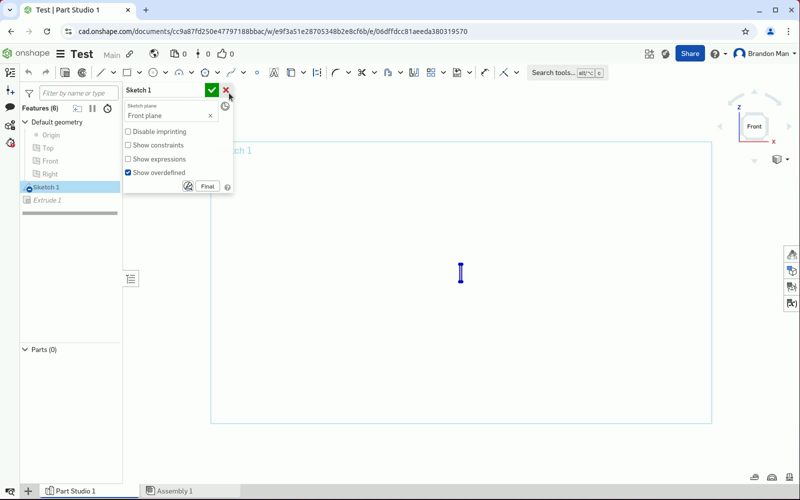
key(shift+s)
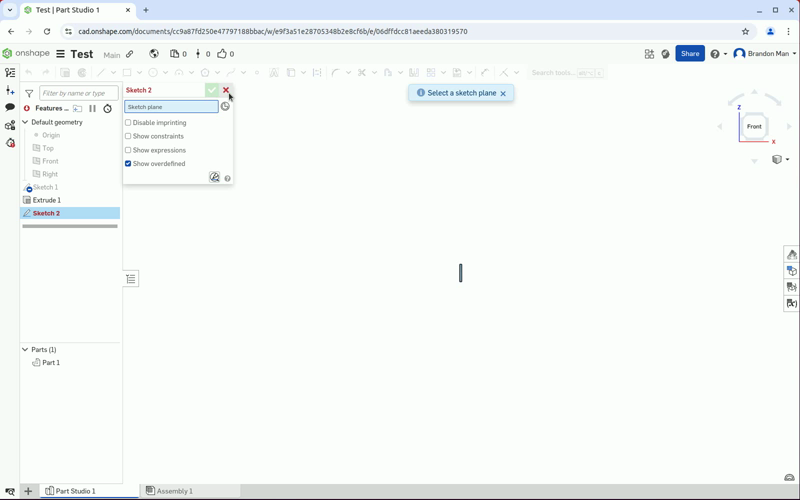
mouse_move(73, 163)
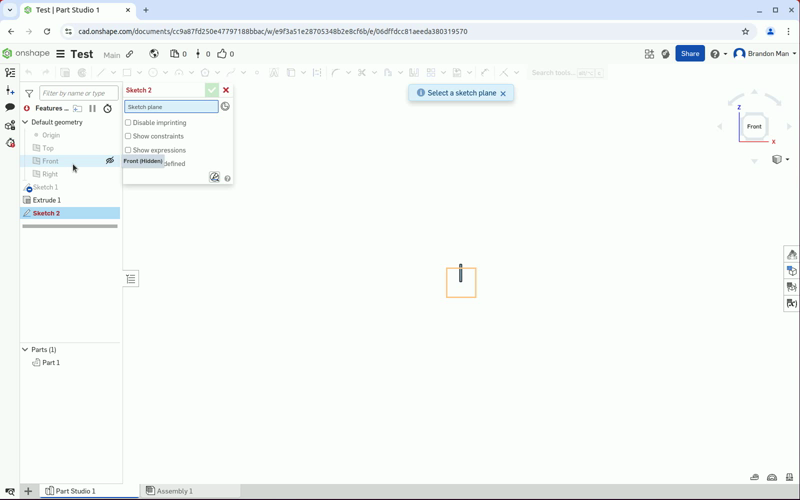
click(73, 163)
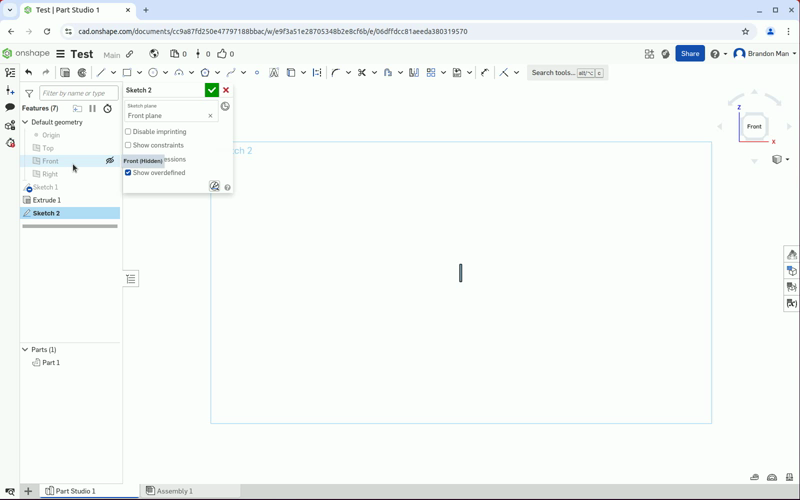
mouse_move(73, 352)
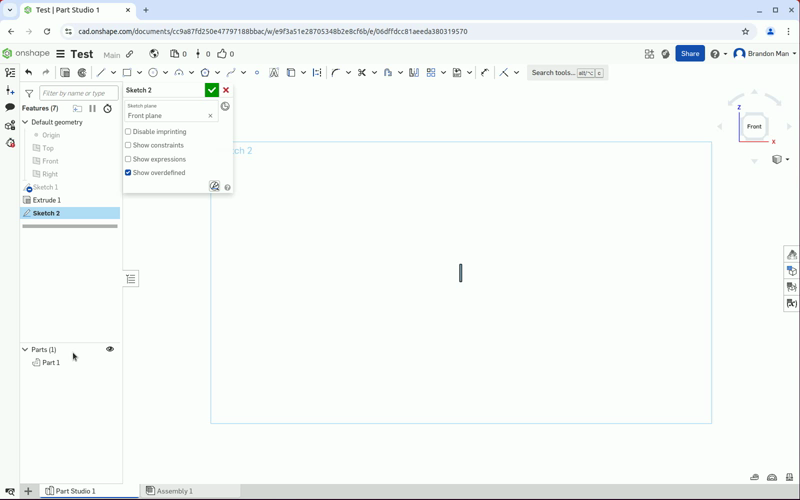
key(y)
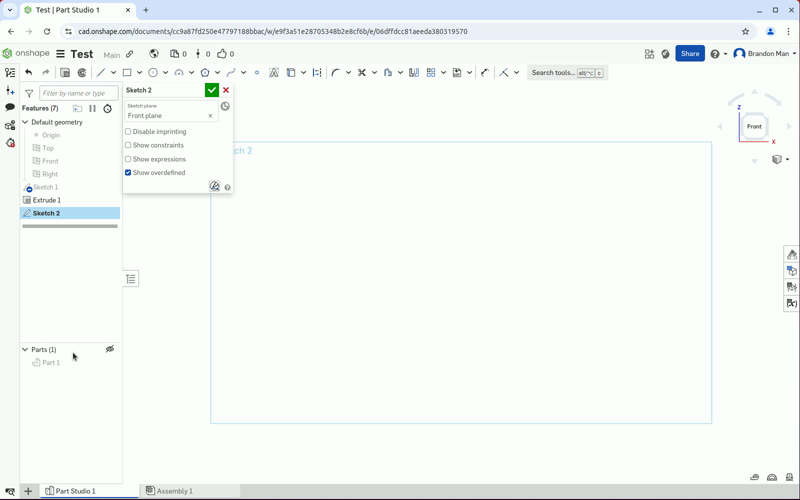
key(l)
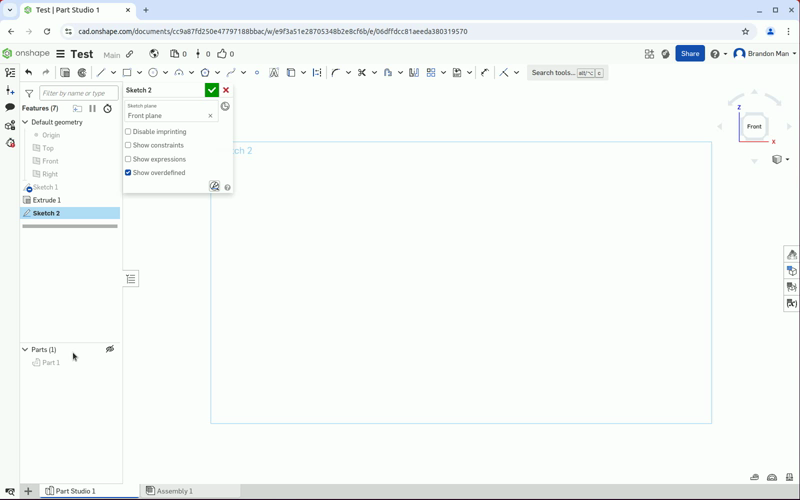
key_down(shift)
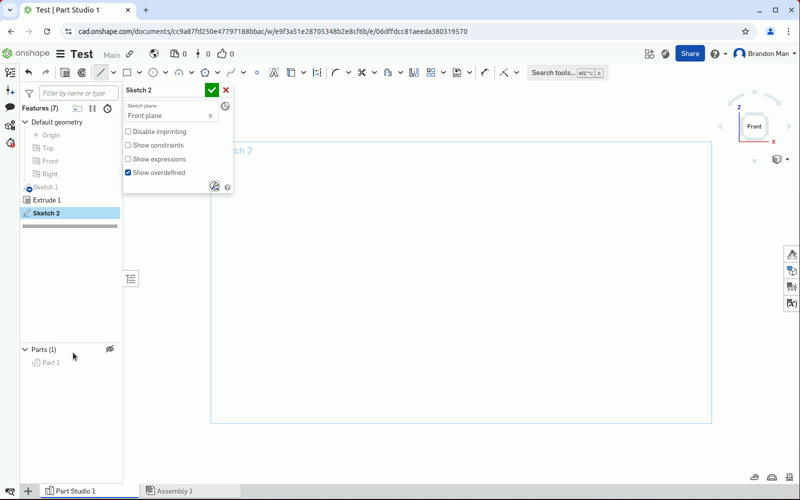
mouse_move(449, 282)
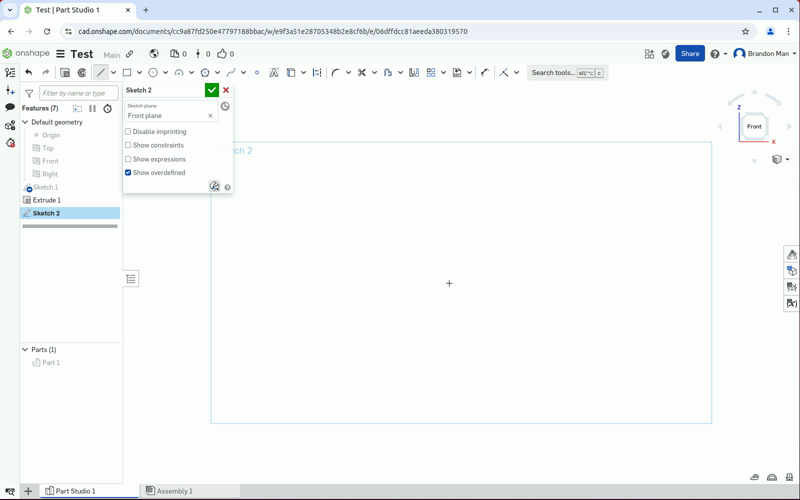
click(449, 282)
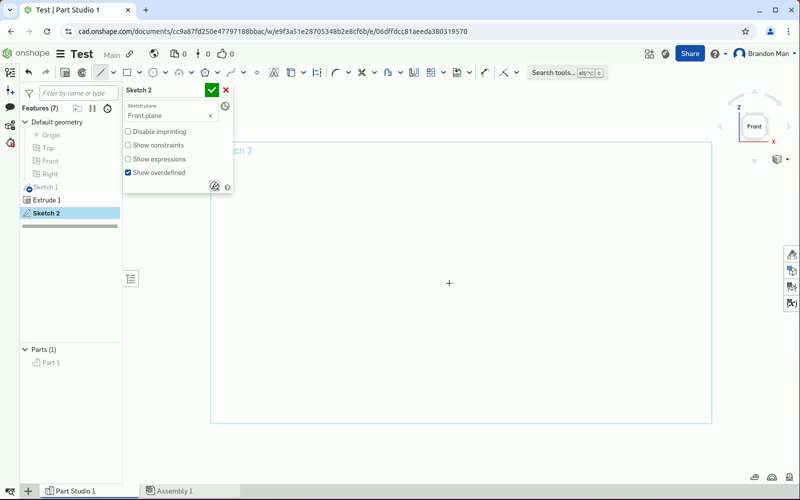
key_up(shift)
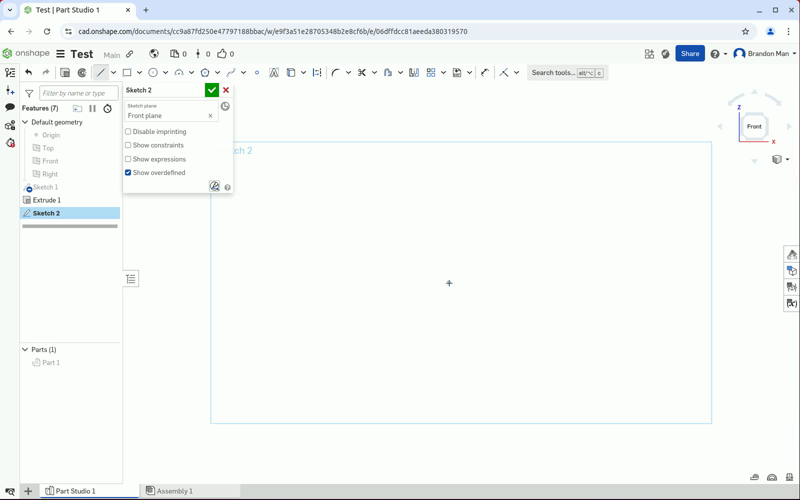
key_down(shift)
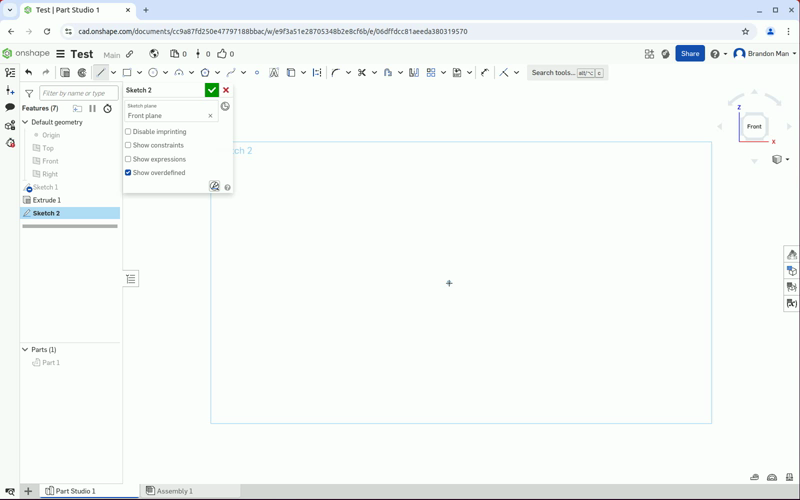
mouse_move(479, 282)
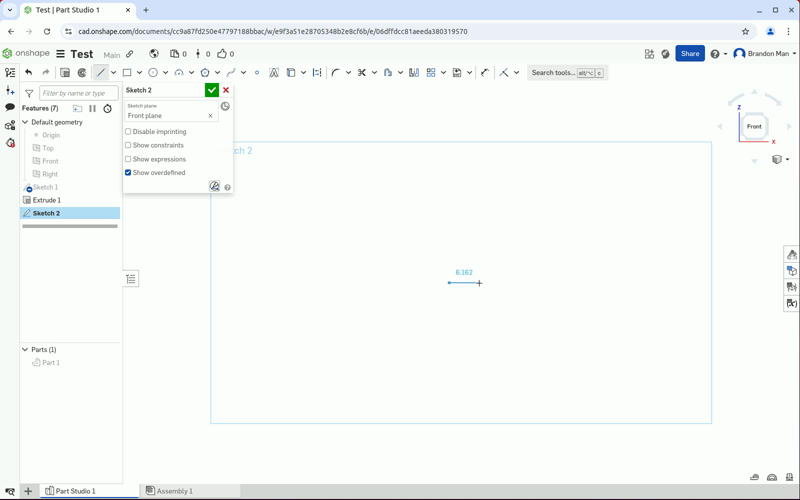
mouse_move(472, 282)
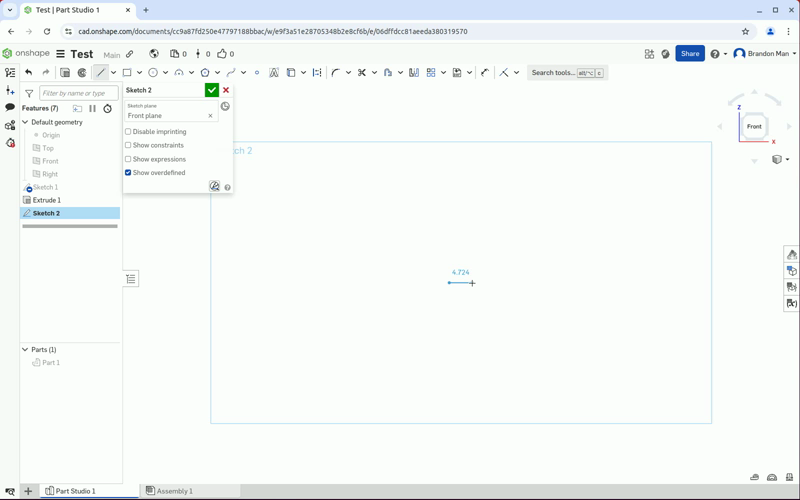
click(472, 282)
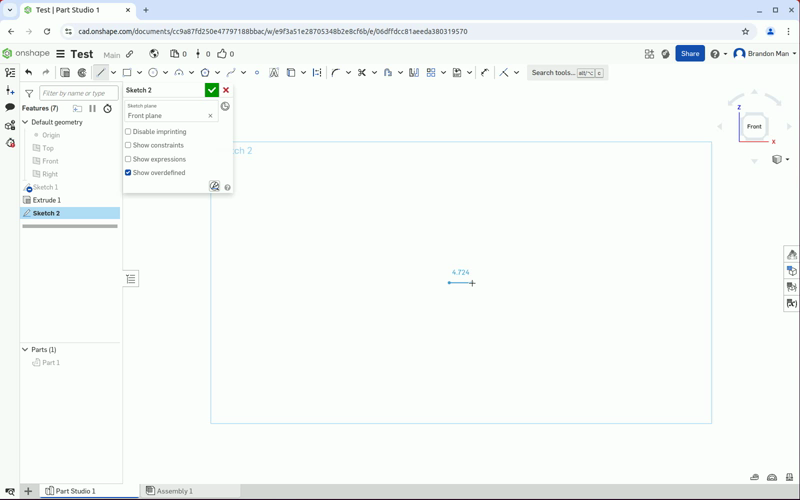
key_up(shift)
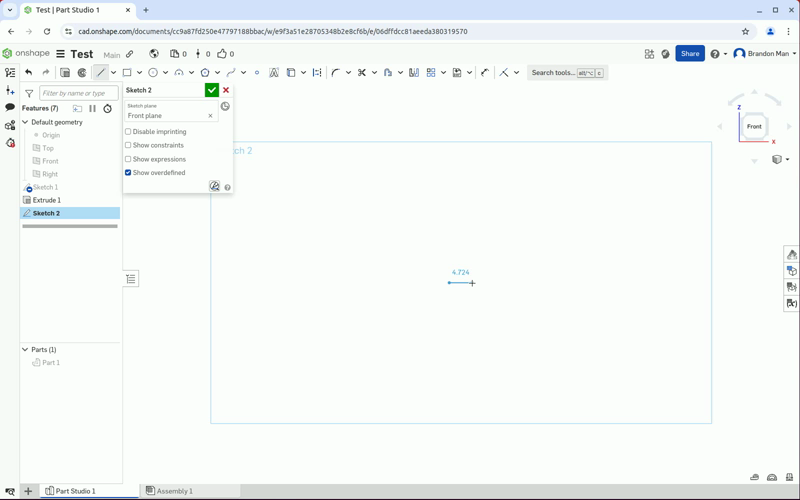
key_down(shift)
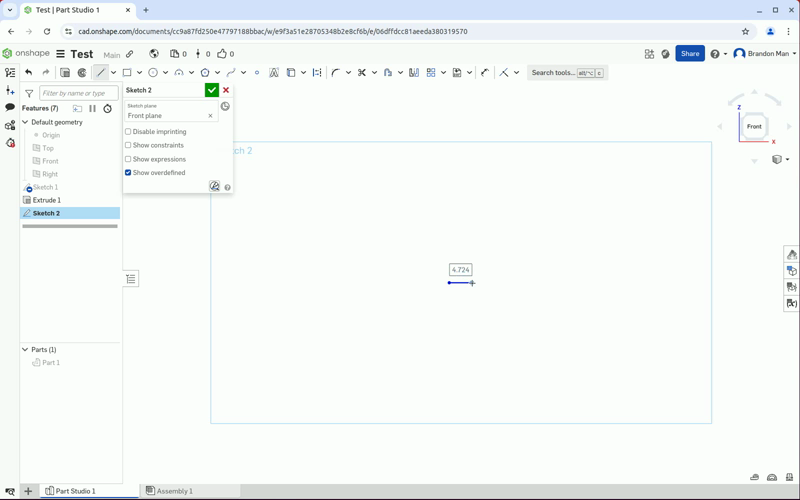
mouse_move(502, 282)
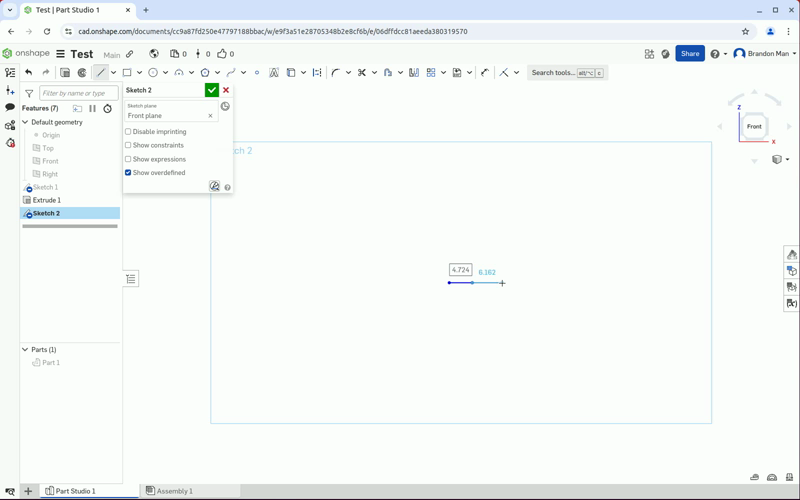
mouse_move(472, 281)
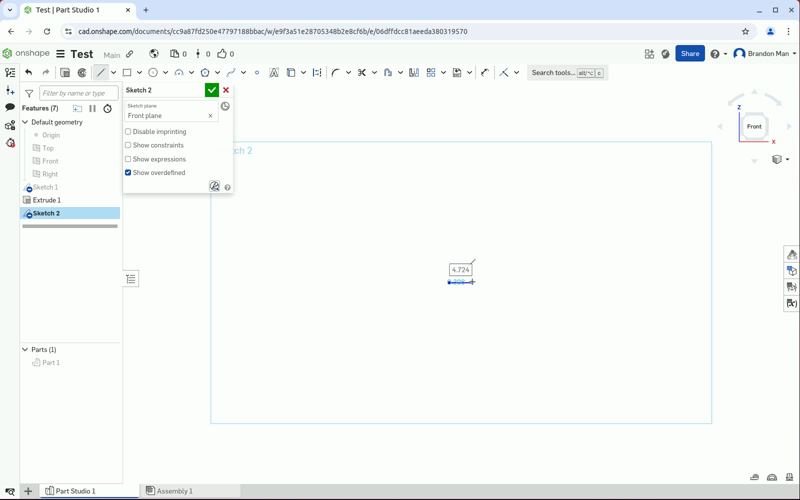
scroll(6)
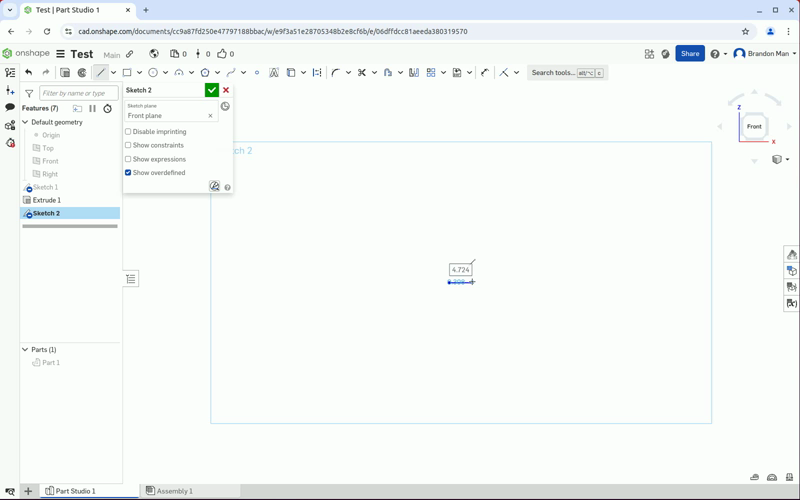
scroll(6)
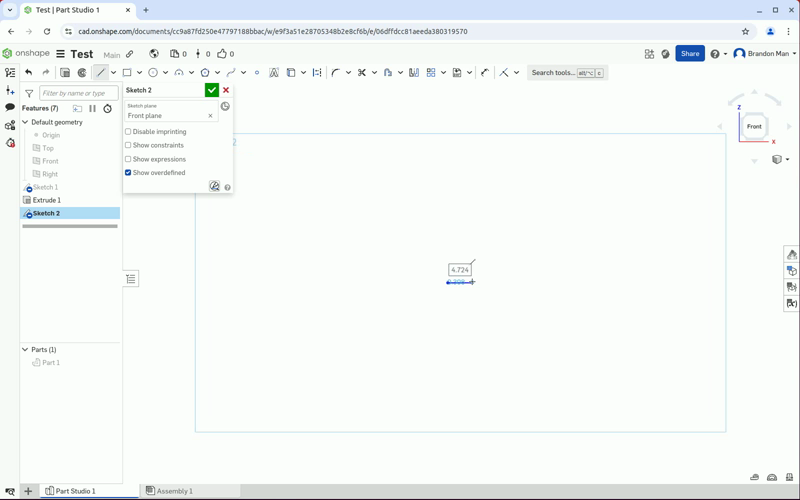
scroll(6)
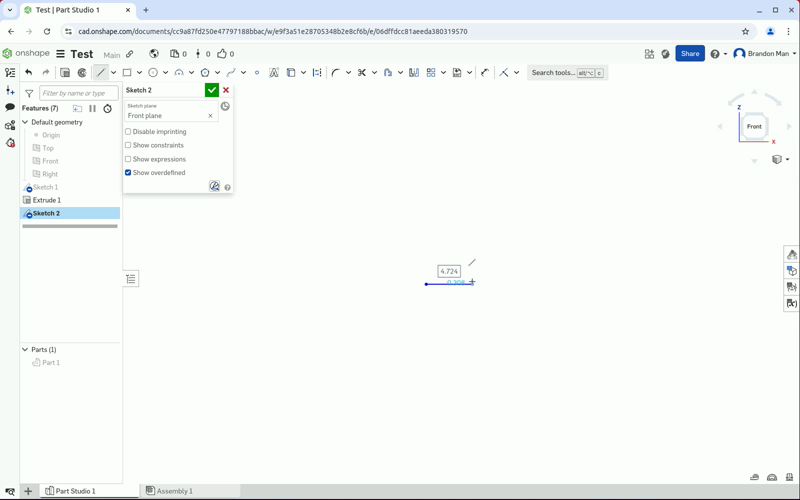
scroll(6)
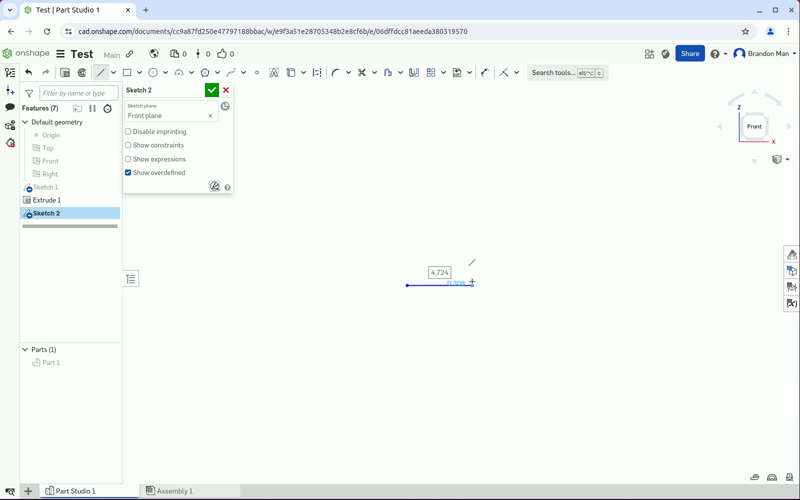
scroll(6)
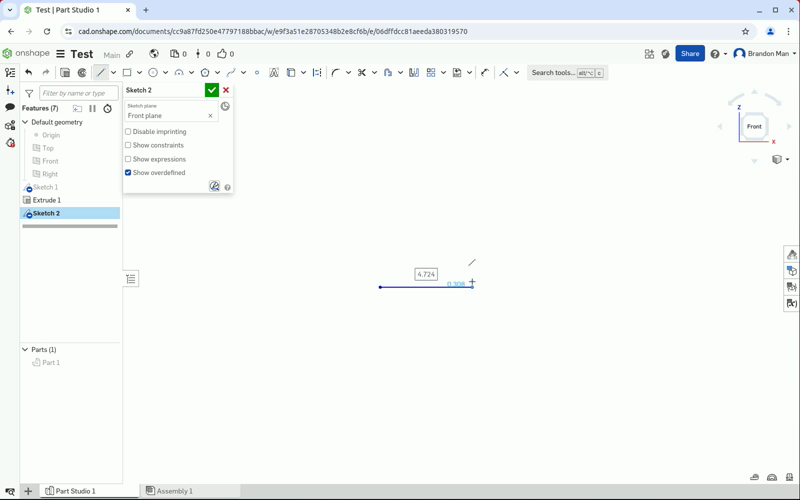
scroll(6)
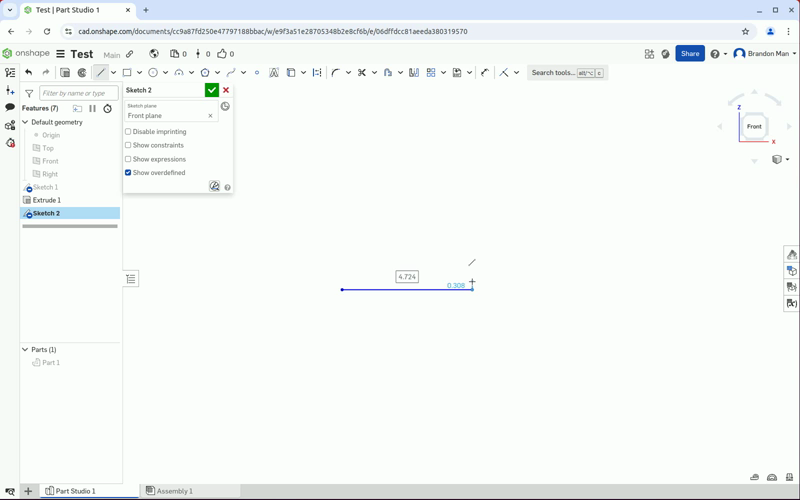
scroll(6)
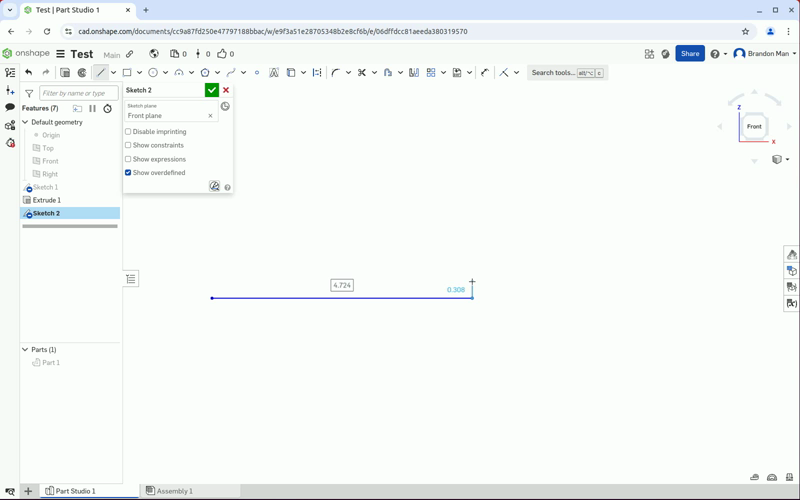
click(472, 281)
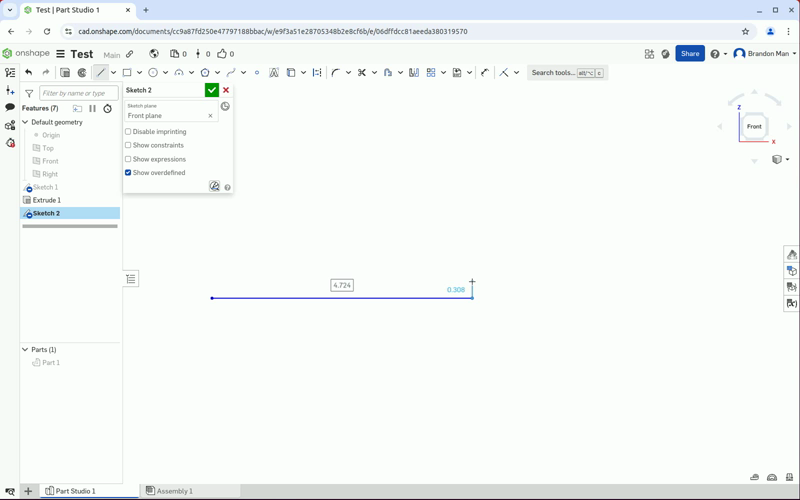
scroll(-6)
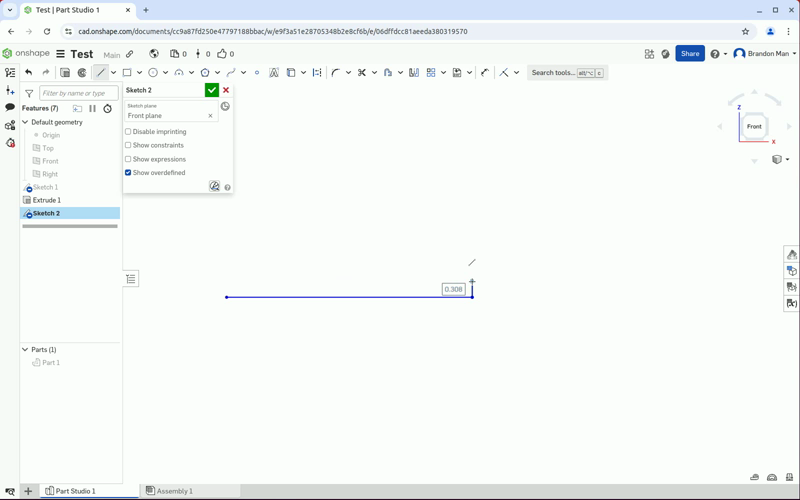
scroll(-6)
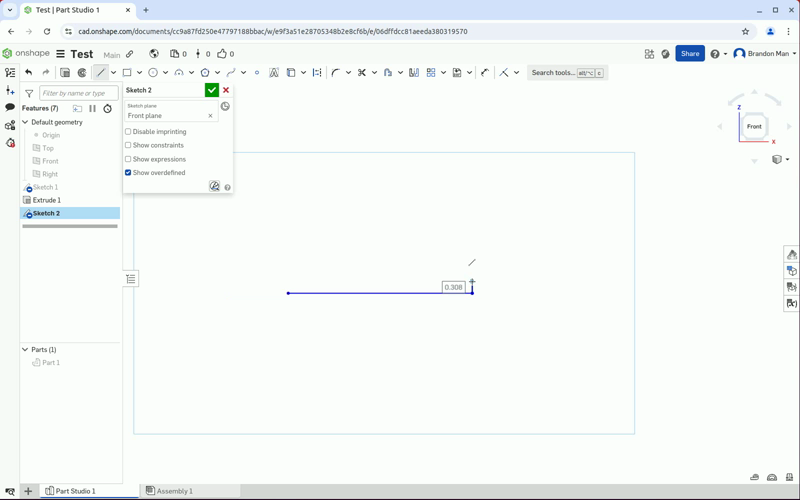
scroll(-6)
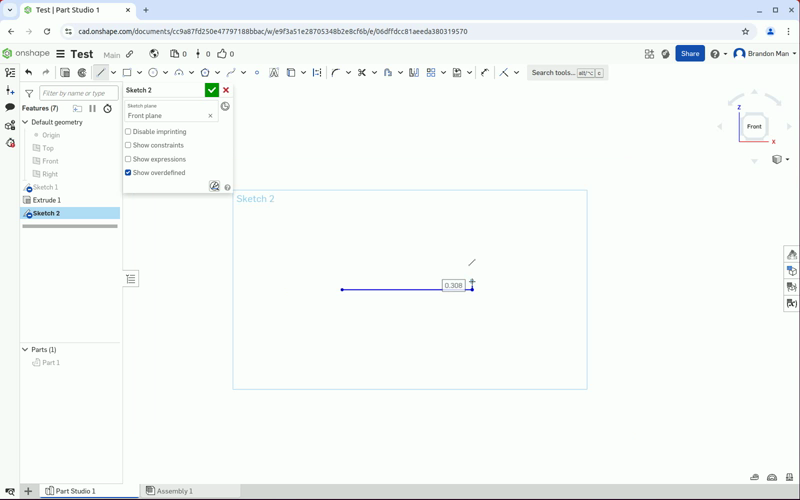
scroll(-6)
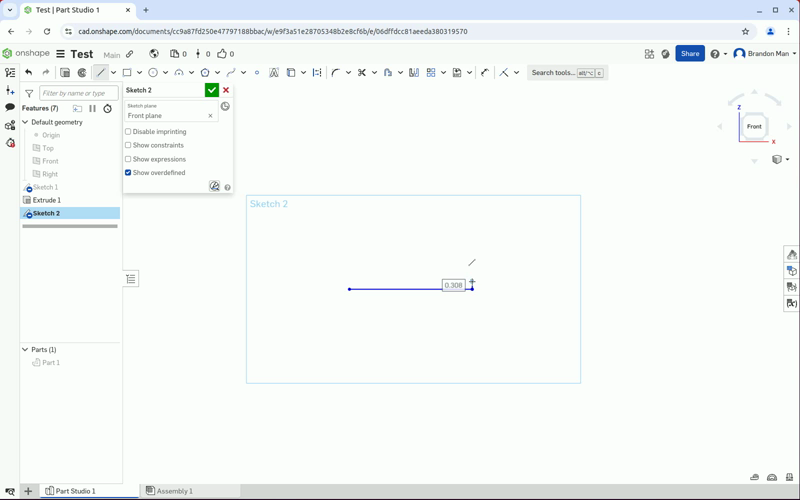
scroll(-6)
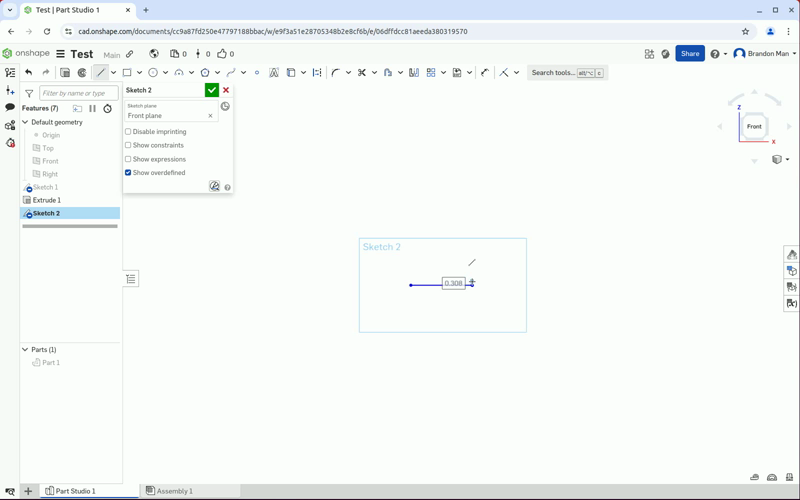
scroll(-6)
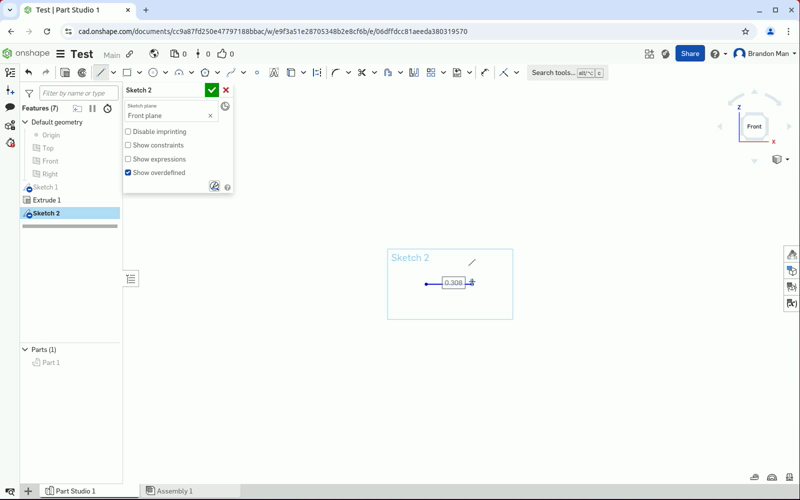
scroll(-6)
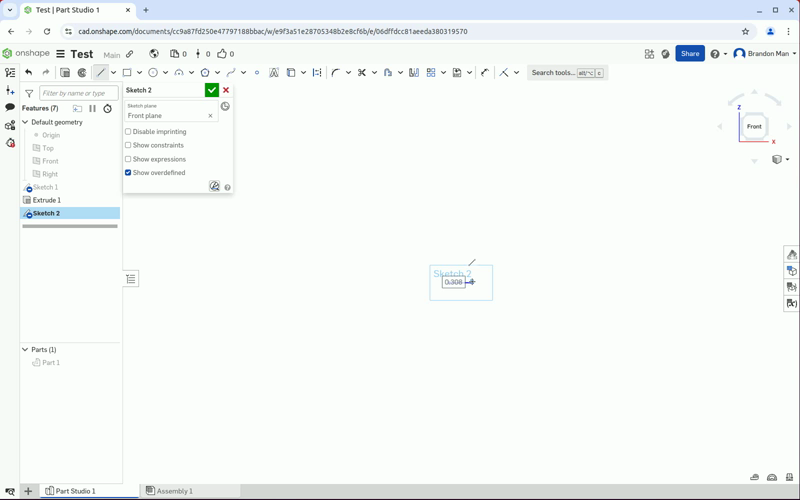
key_up(shift)
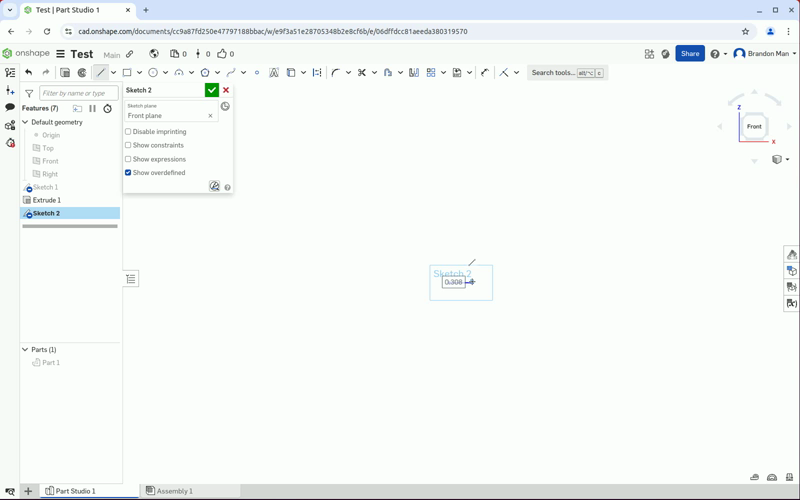
key_down(shift)
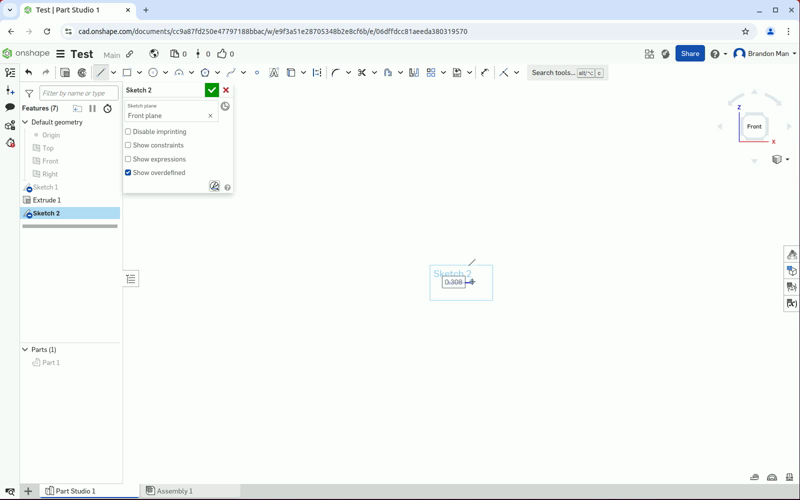
mouse_move(502, 281)
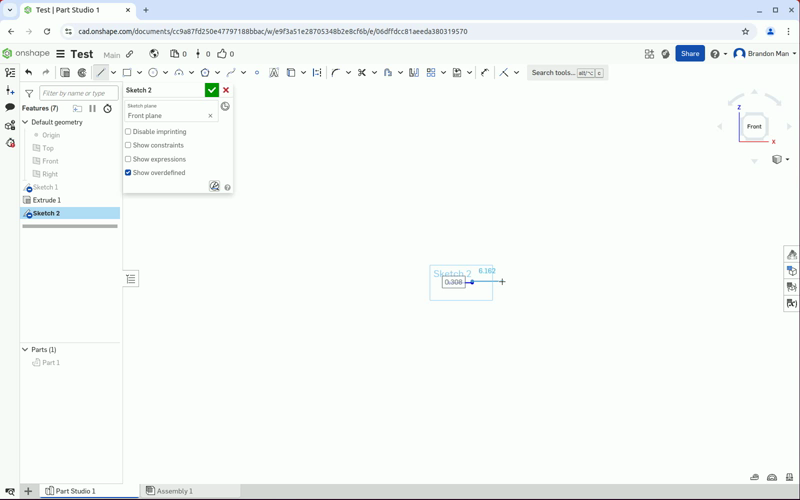
mouse_move(461, 281)
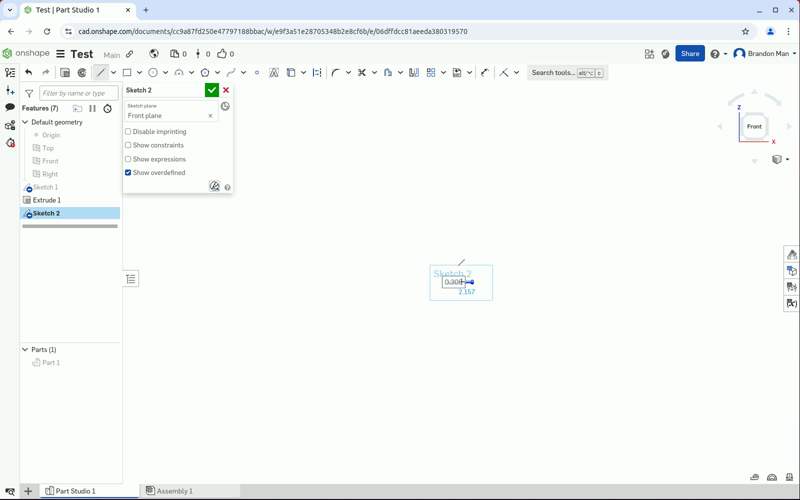
click(461, 281)
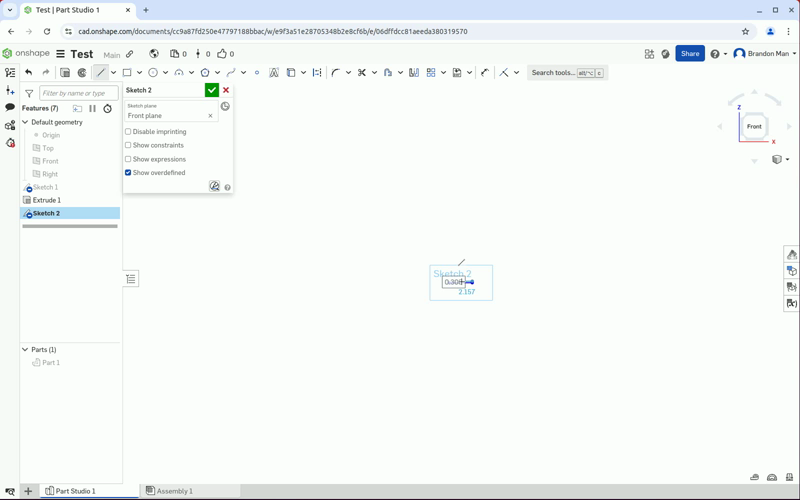
key_up(shift)
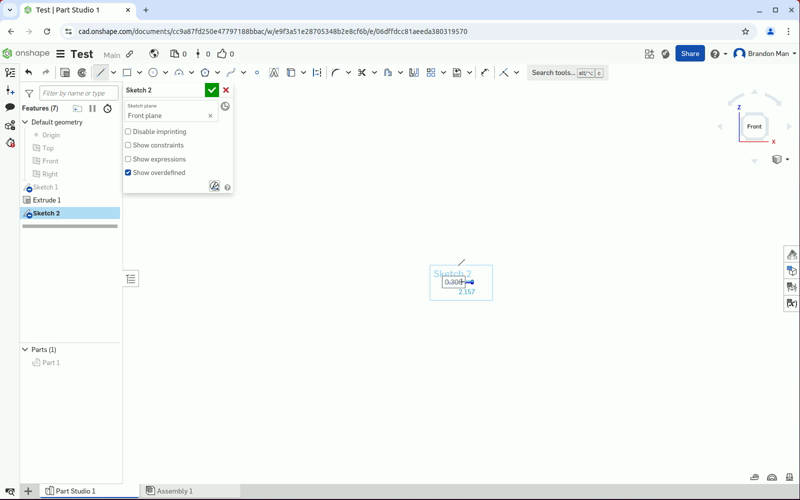
key_down(shift)
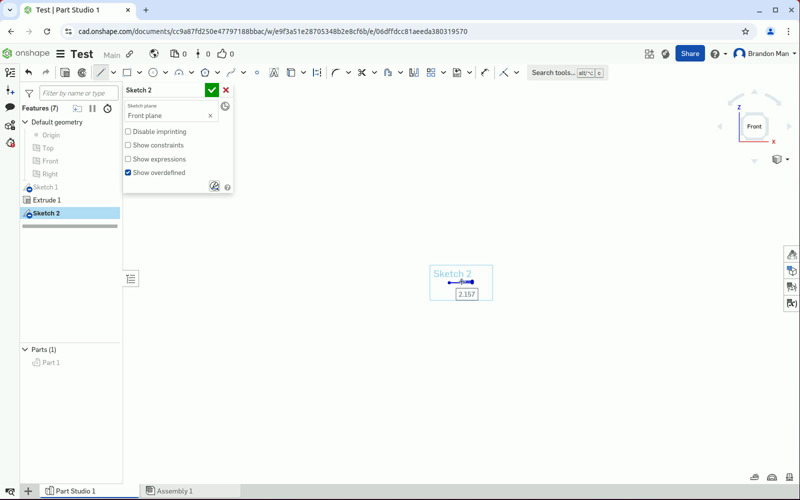
mouse_move(491, 281)
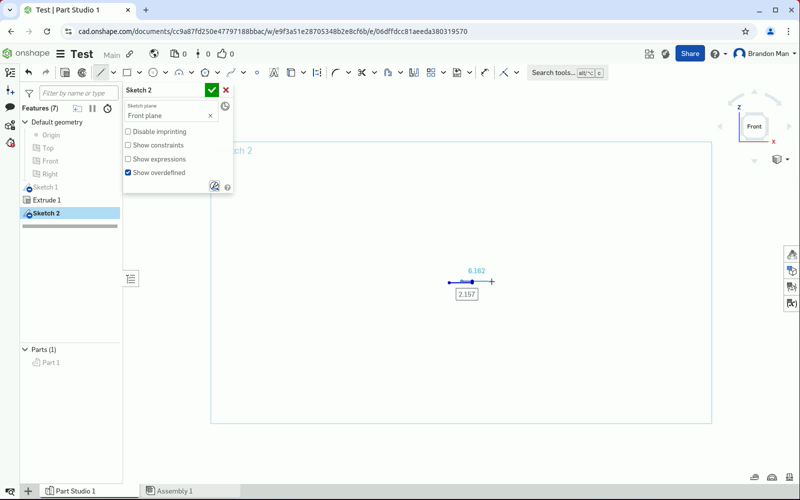
mouse_move(459, 281)
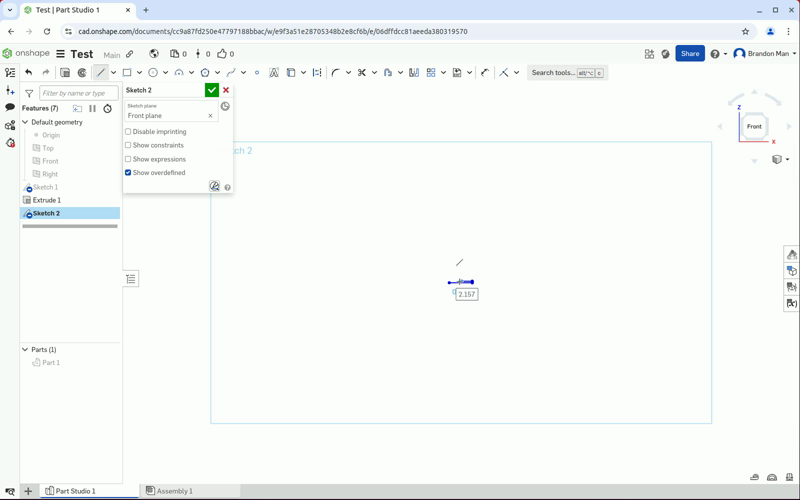
scroll(6)
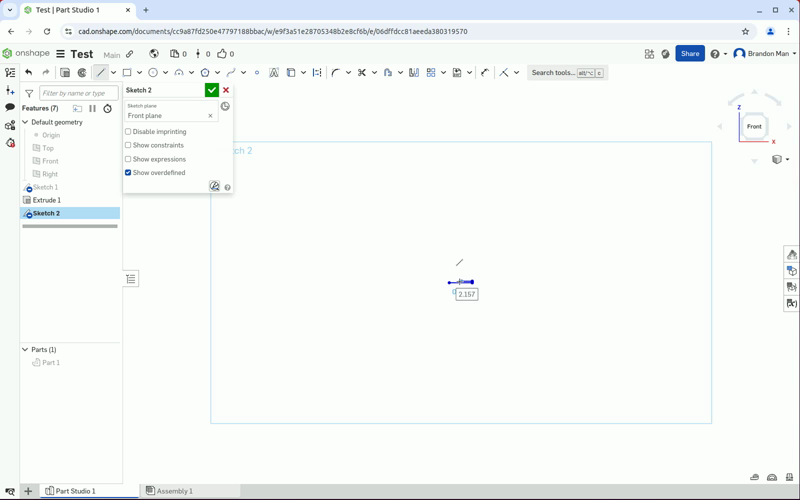
scroll(6)
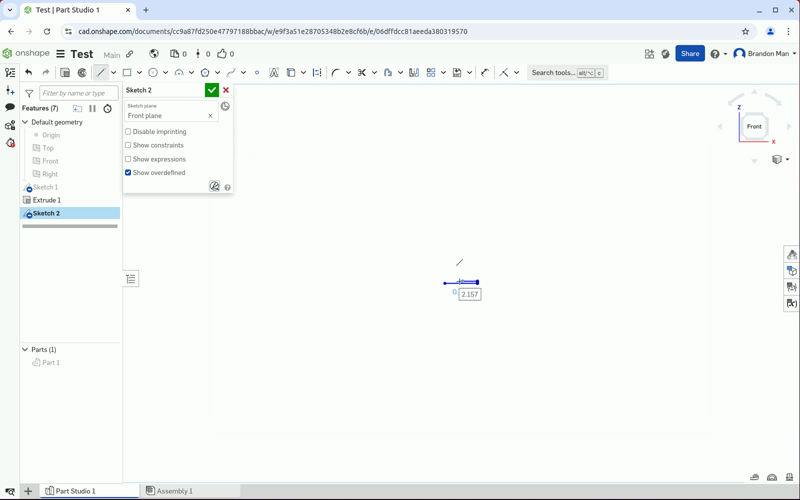
scroll(6)
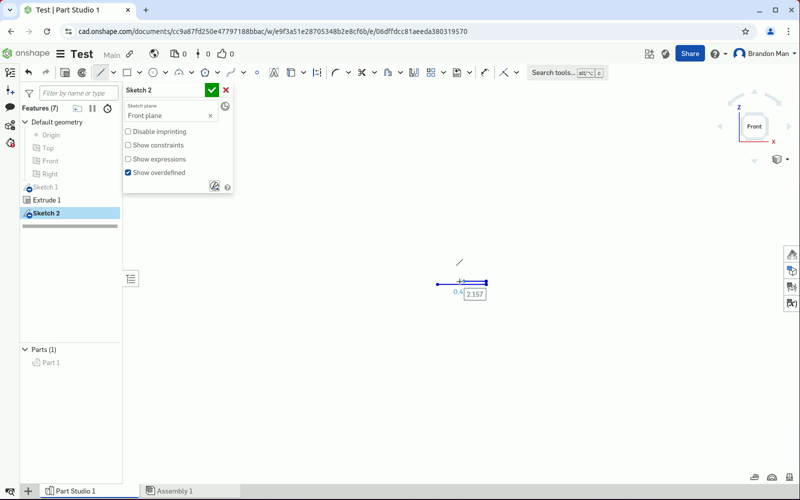
scroll(6)
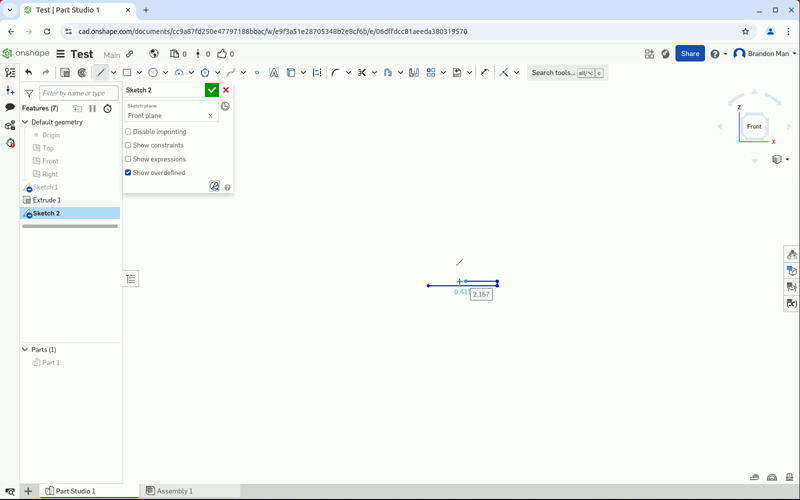
scroll(6)
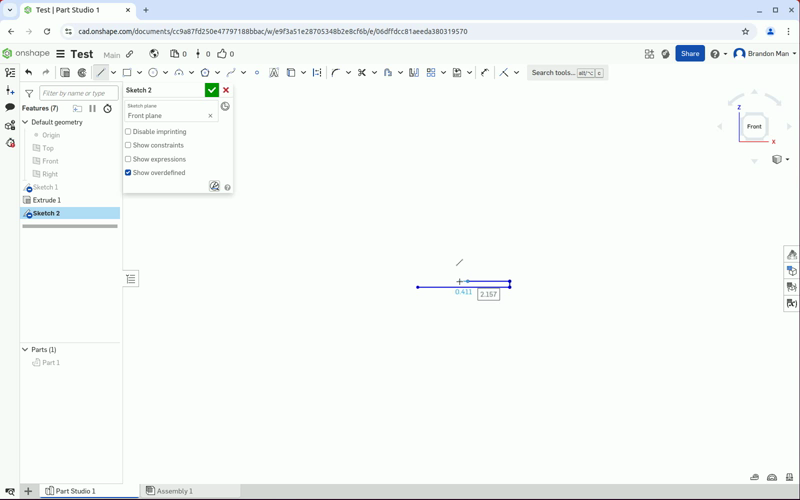
scroll(6)
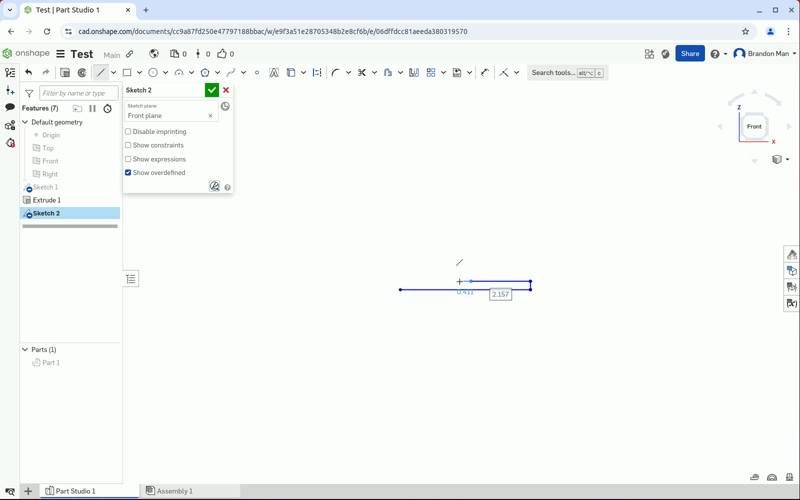
scroll(6)
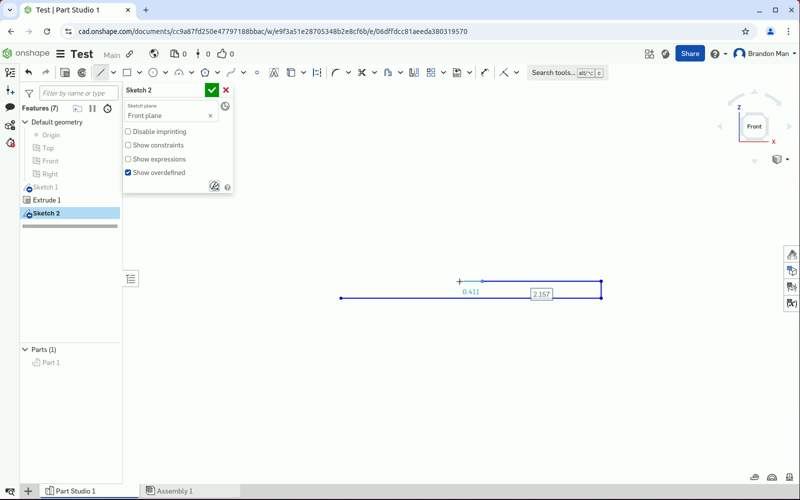
click(459, 281)
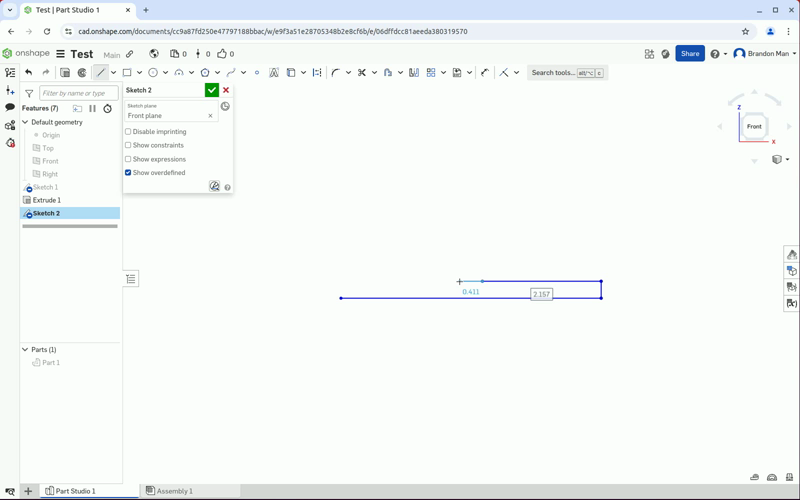
scroll(-6)
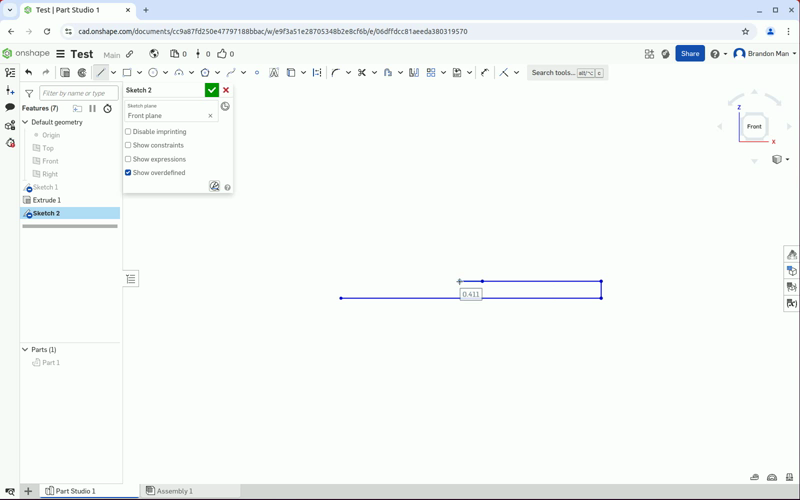
scroll(-6)
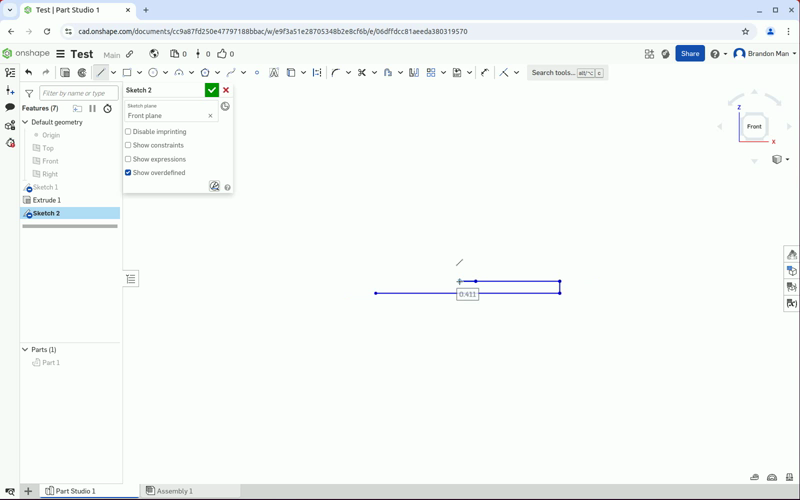
scroll(-6)
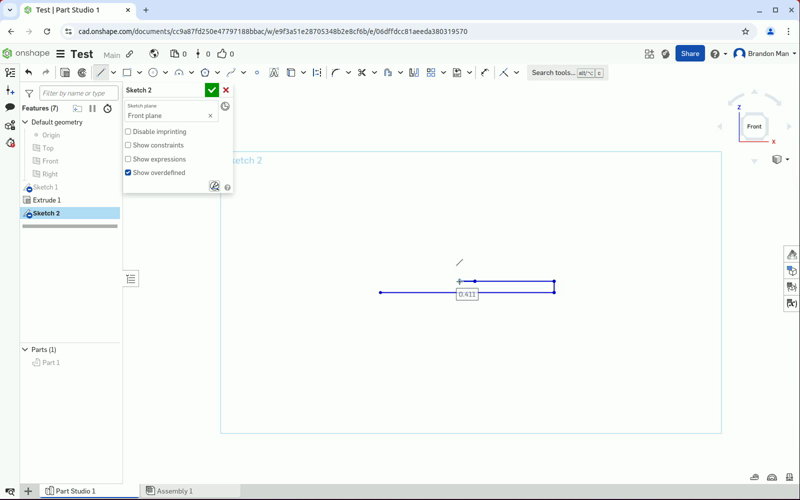
scroll(-6)
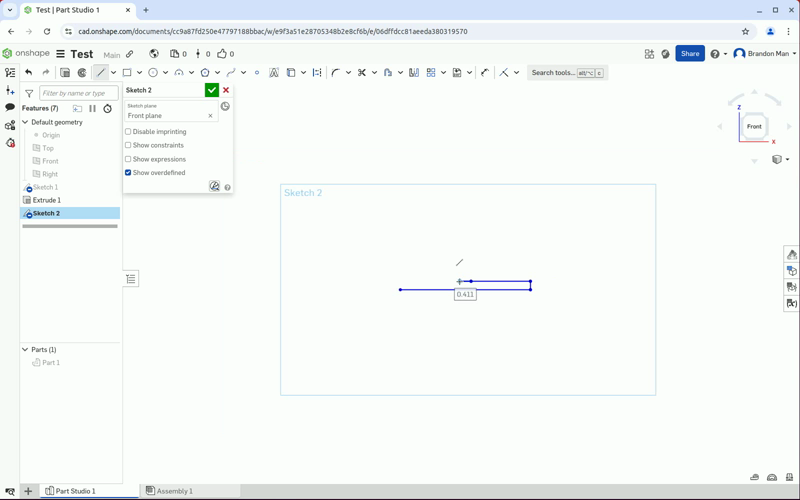
scroll(-6)
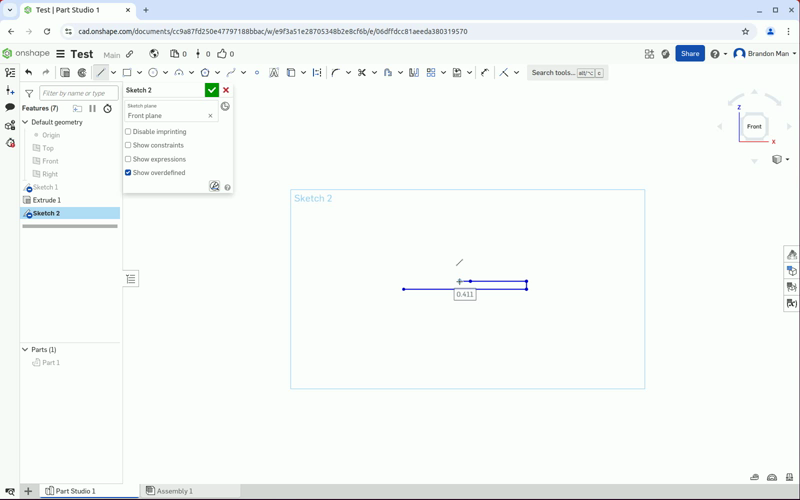
scroll(-6)
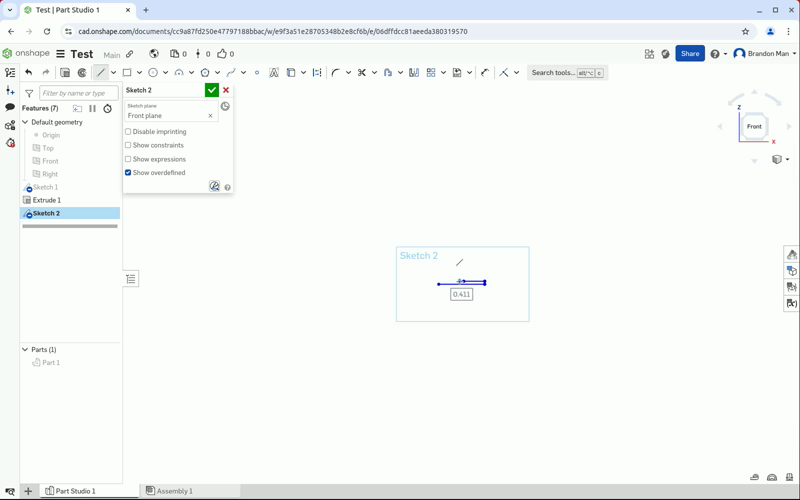
scroll(-6)
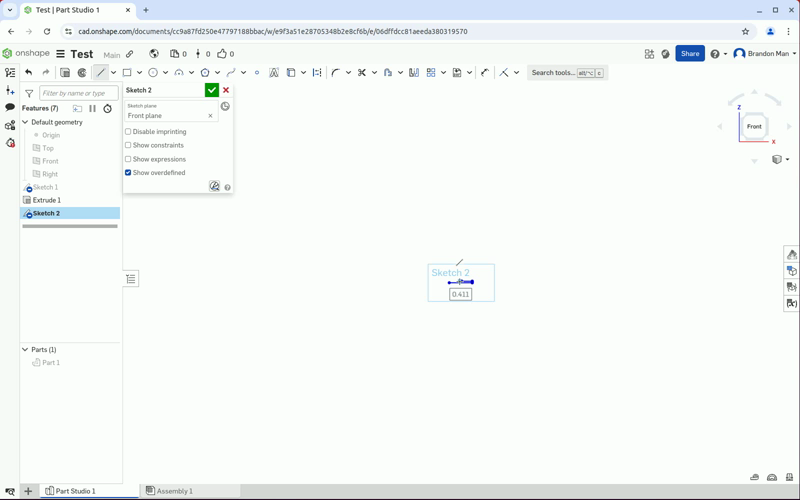
key_up(shift)
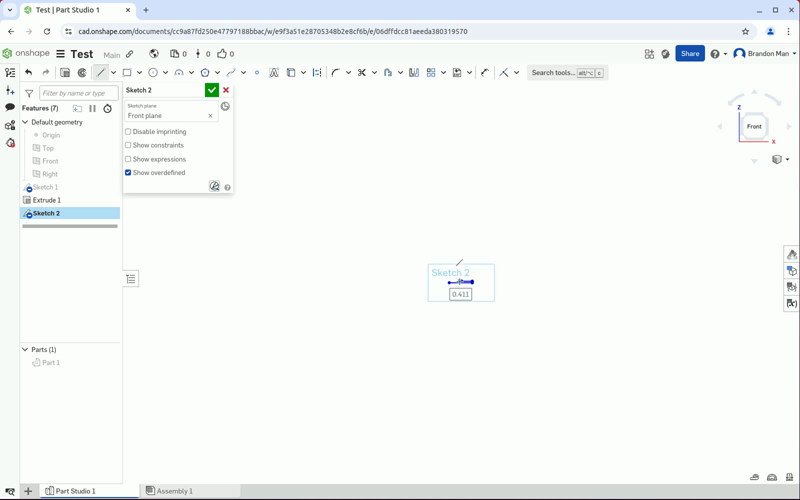
key_down(shift)
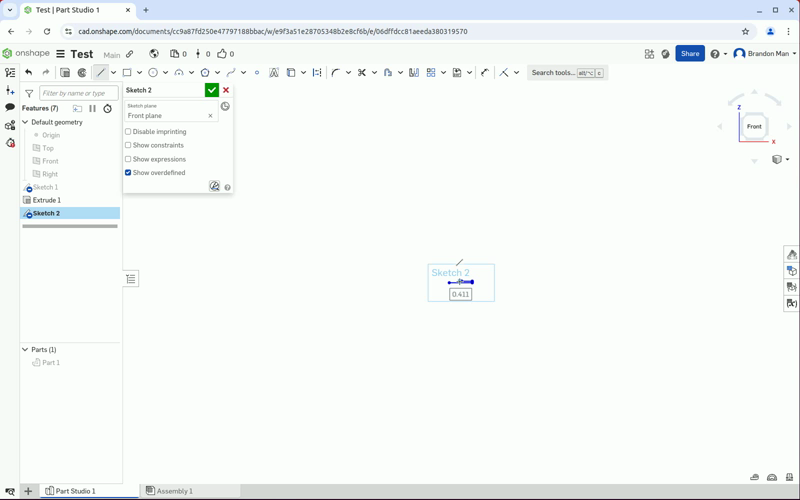
mouse_move(489, 281)
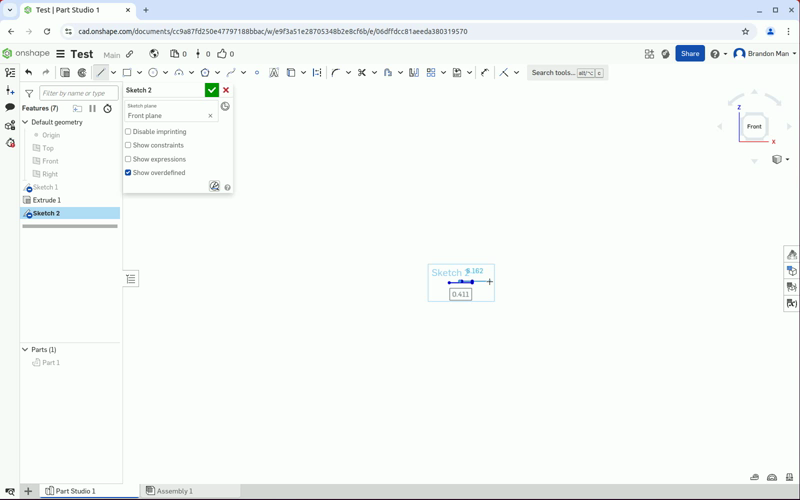
mouse_move(449, 281)
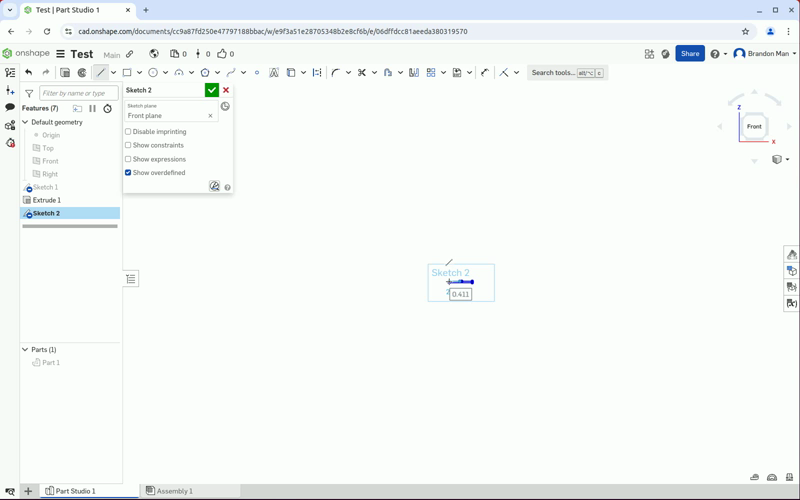
scroll(6)
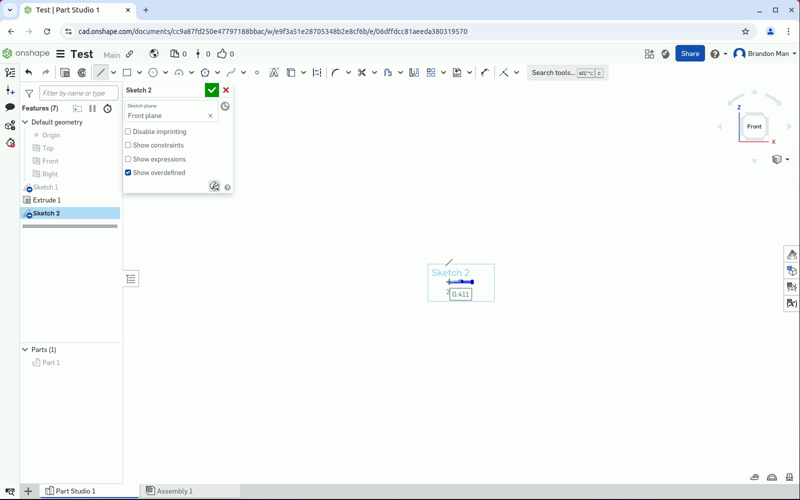
scroll(6)
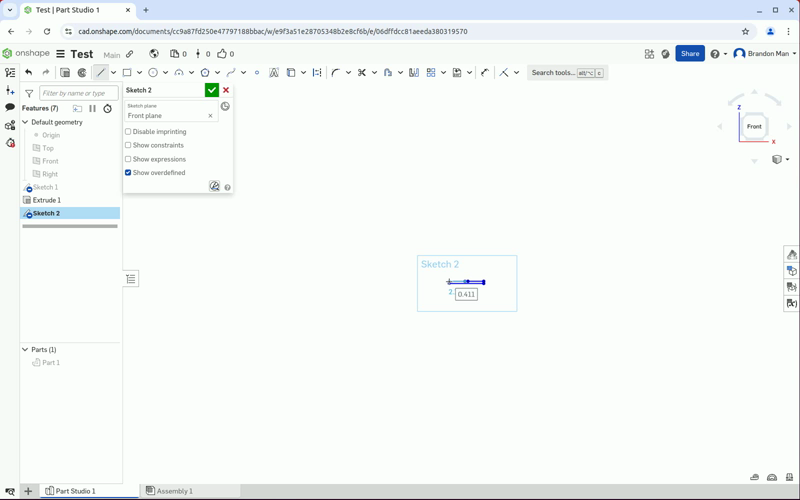
scroll(6)
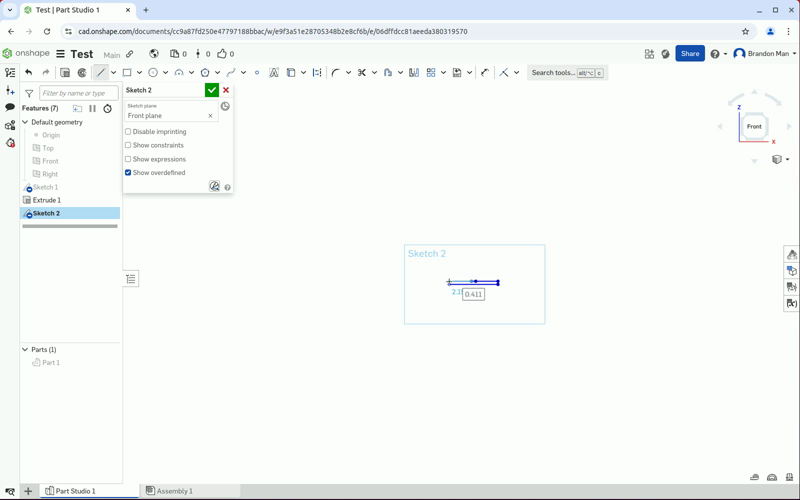
scroll(6)
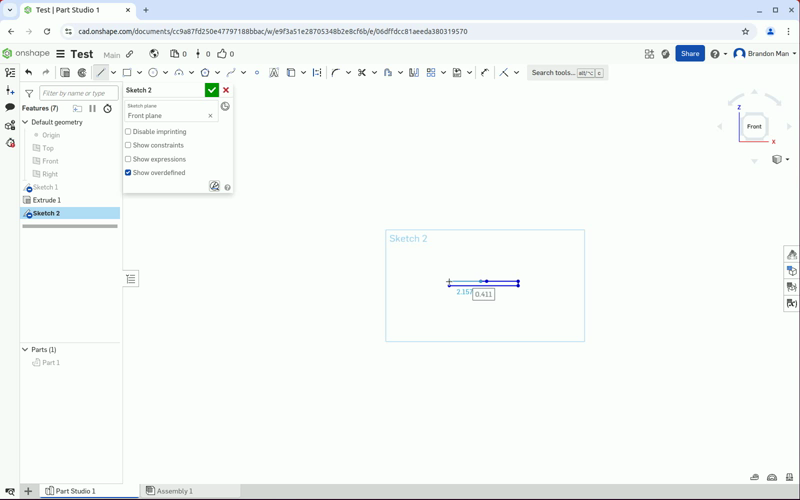
scroll(6)
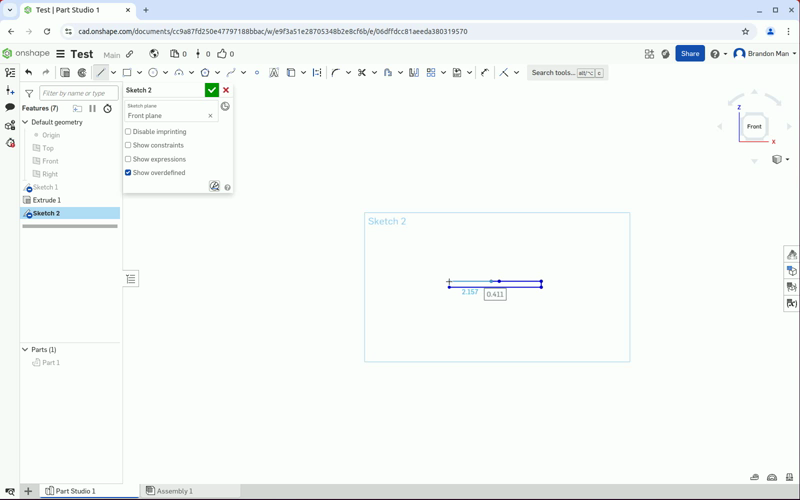
scroll(6)
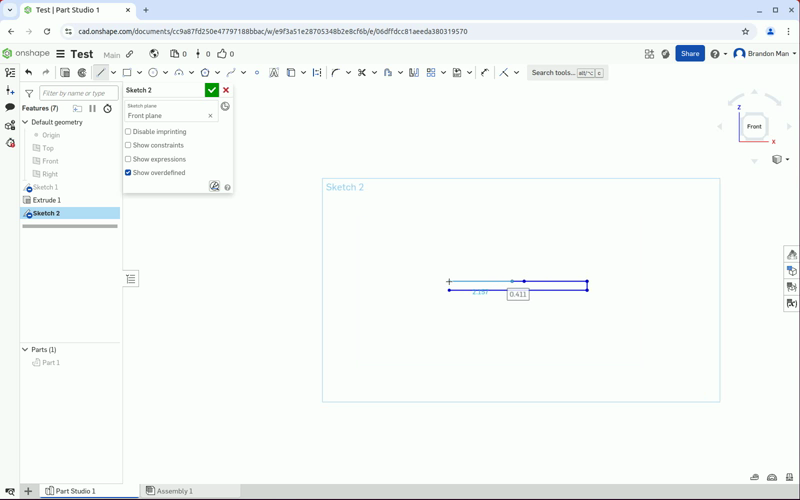
scroll(6)
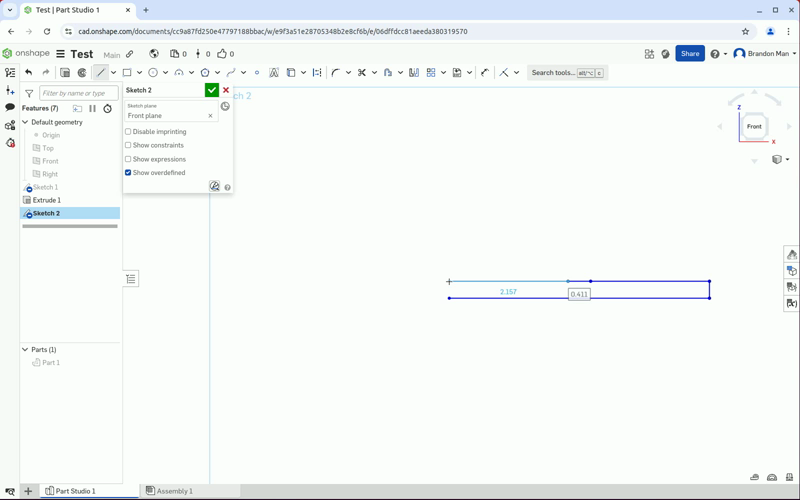
click(449, 281)
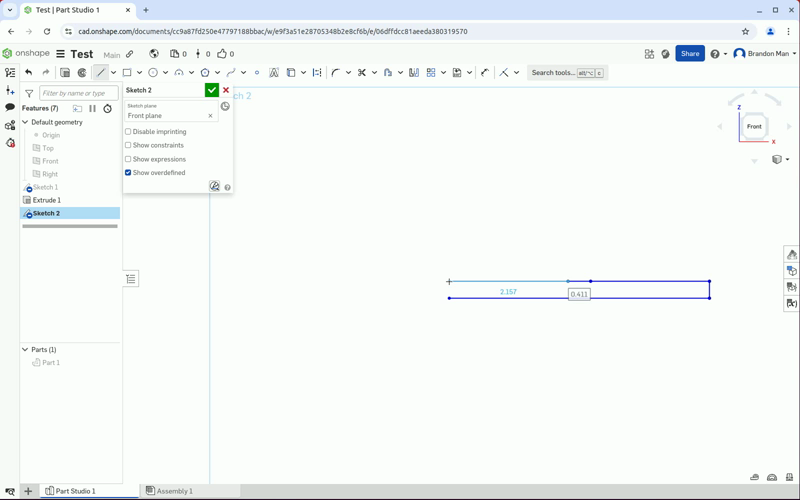
scroll(-6)
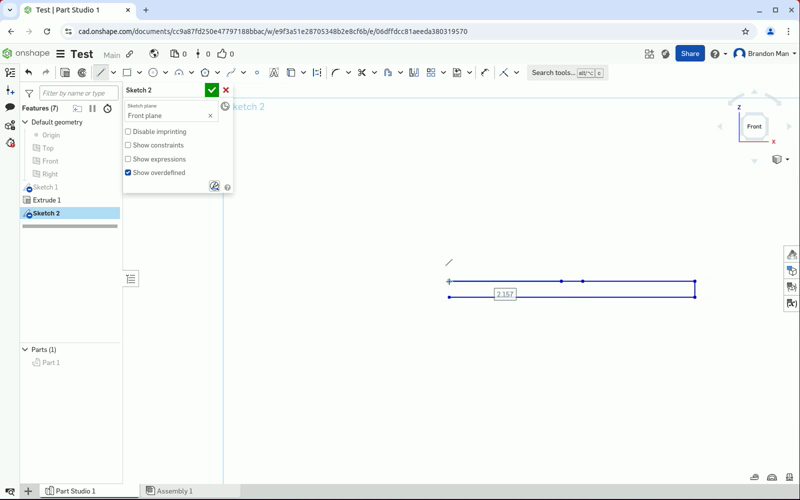
scroll(-6)
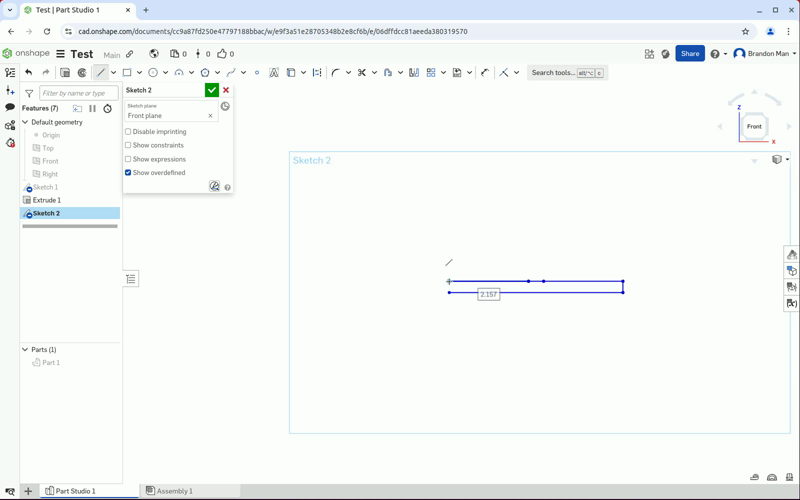
scroll(-6)
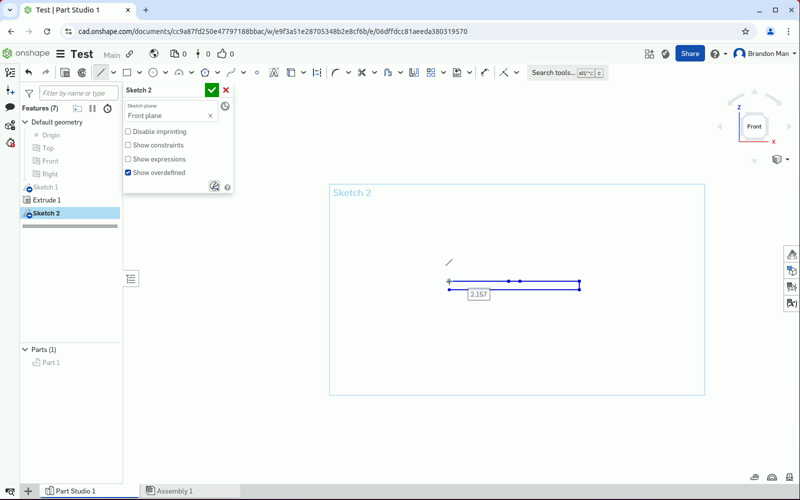
scroll(-6)
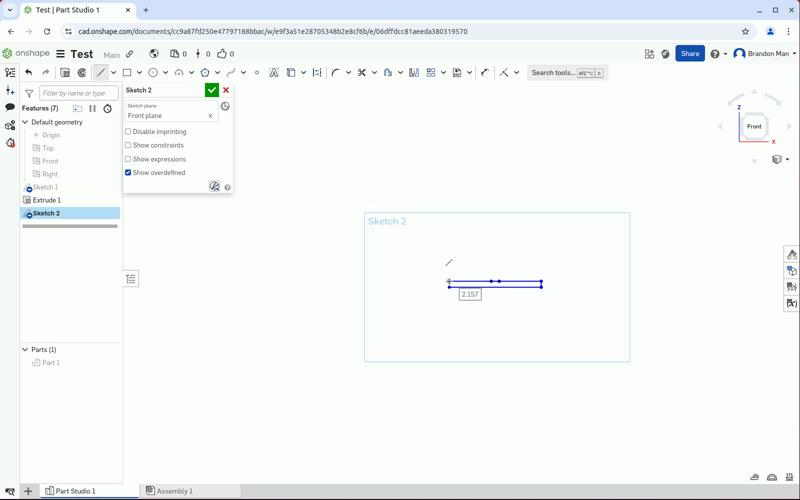
scroll(-6)
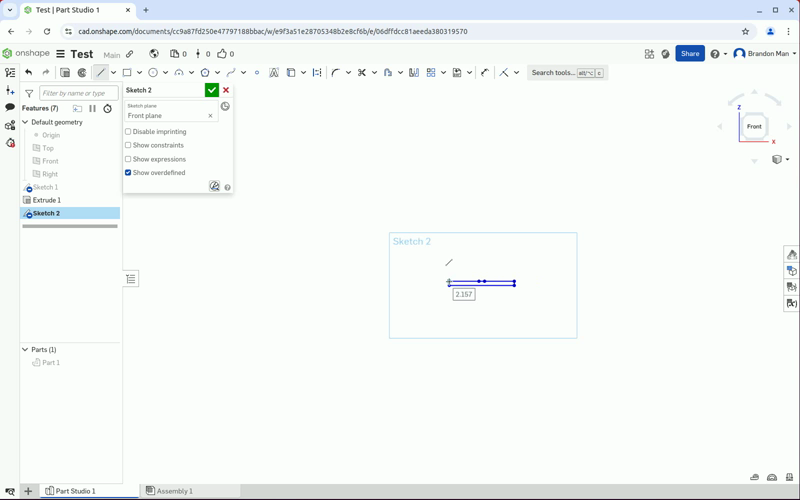
scroll(-6)
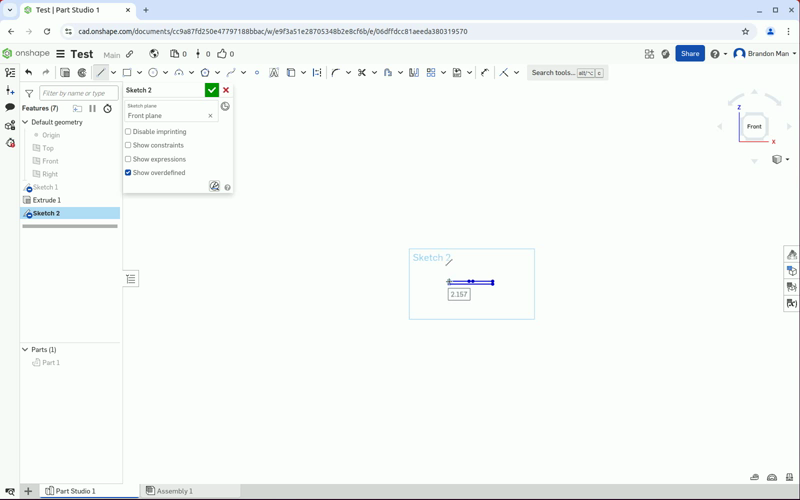
scroll(-6)
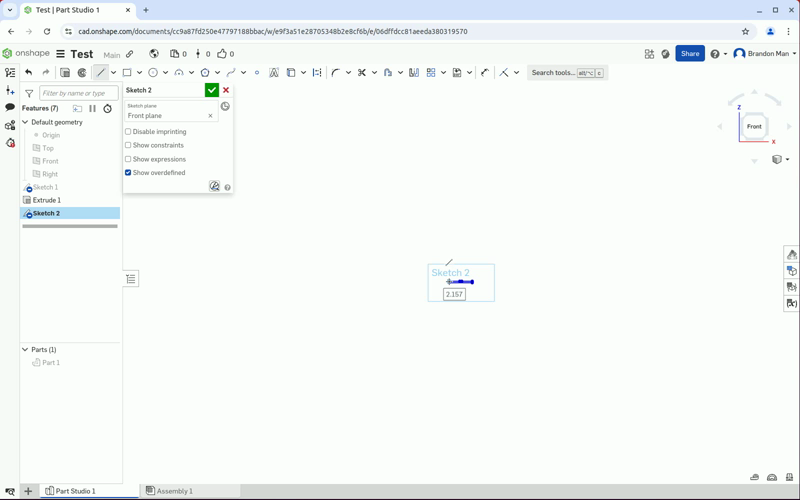
key_up(shift)
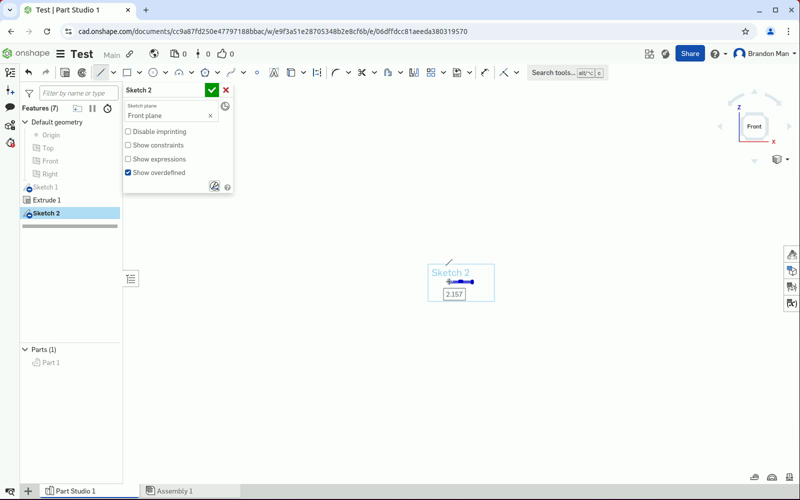
mouse_move(479, 281)
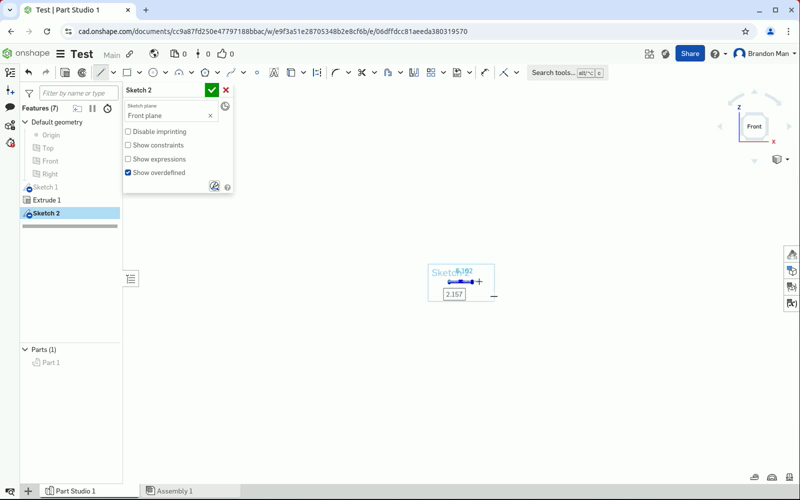
key_down(shift)
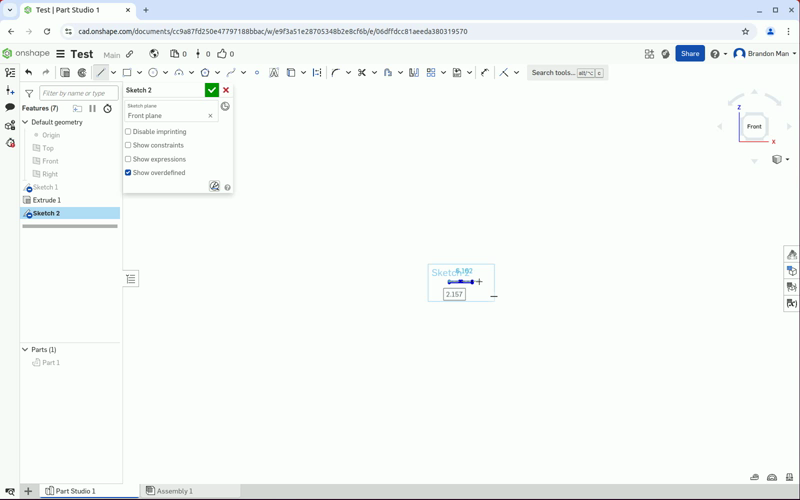
mouse_move(449, 282)
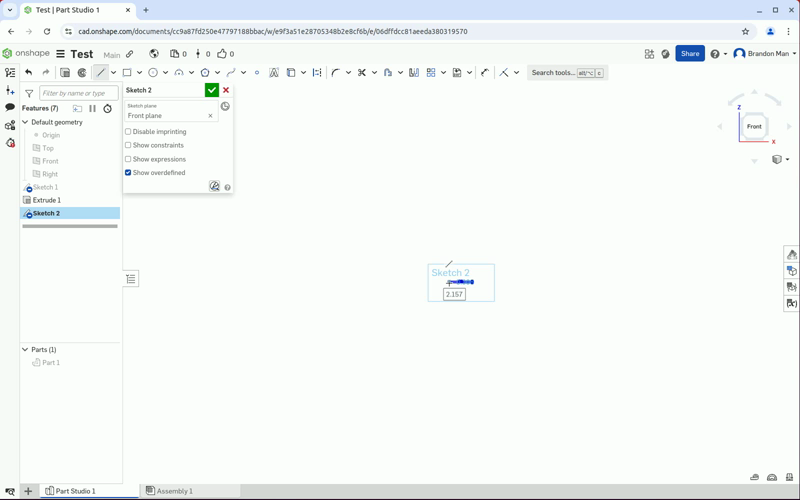
scroll(6)
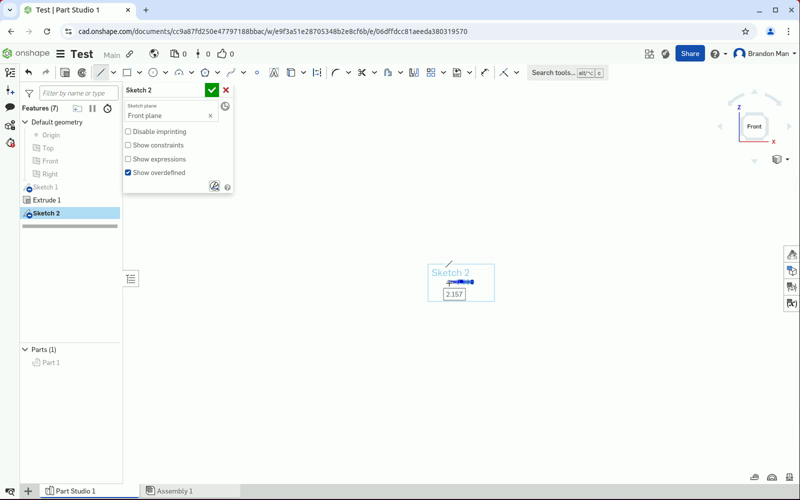
scroll(6)
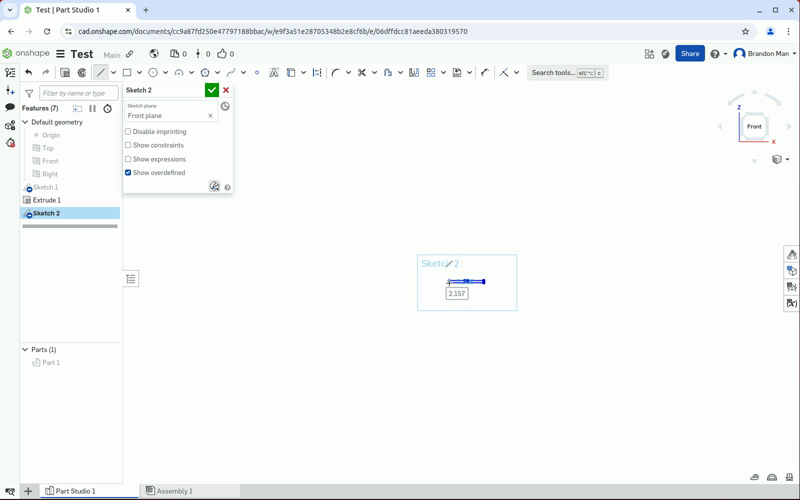
scroll(6)
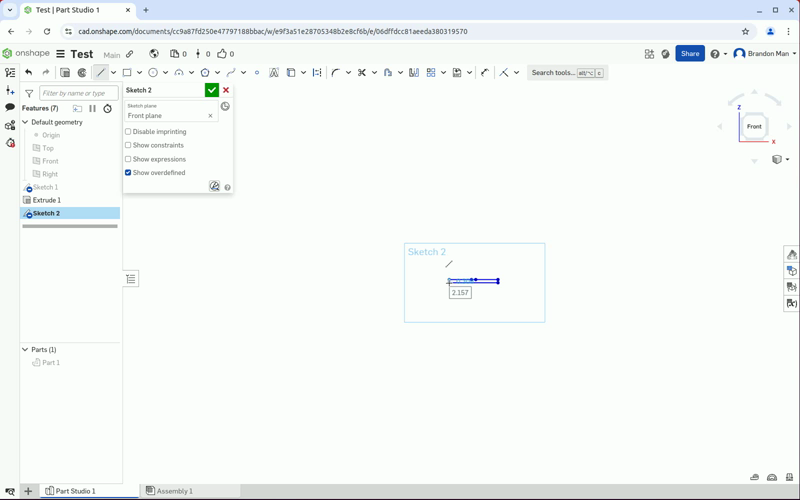
scroll(6)
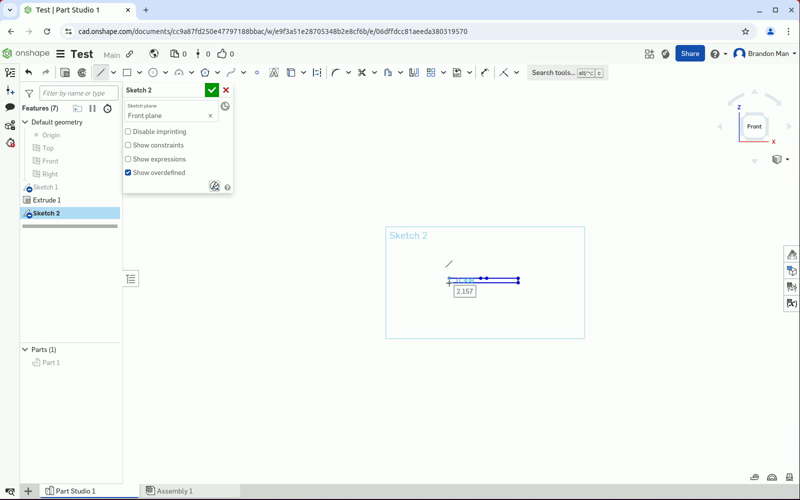
scroll(6)
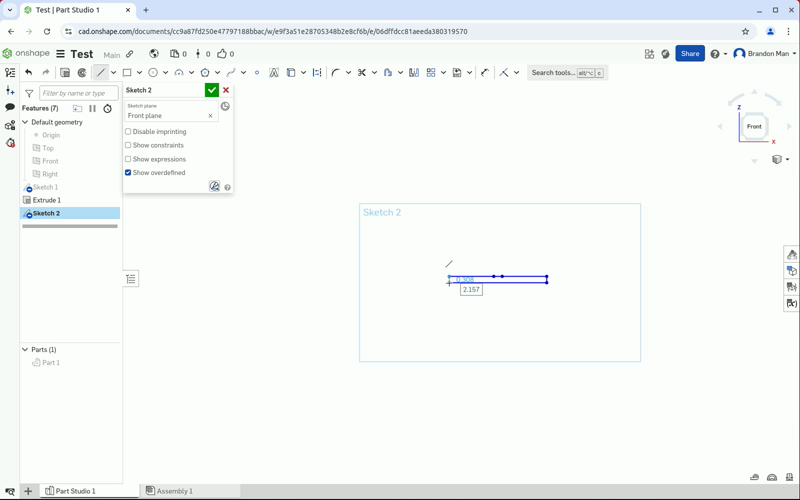
scroll(6)
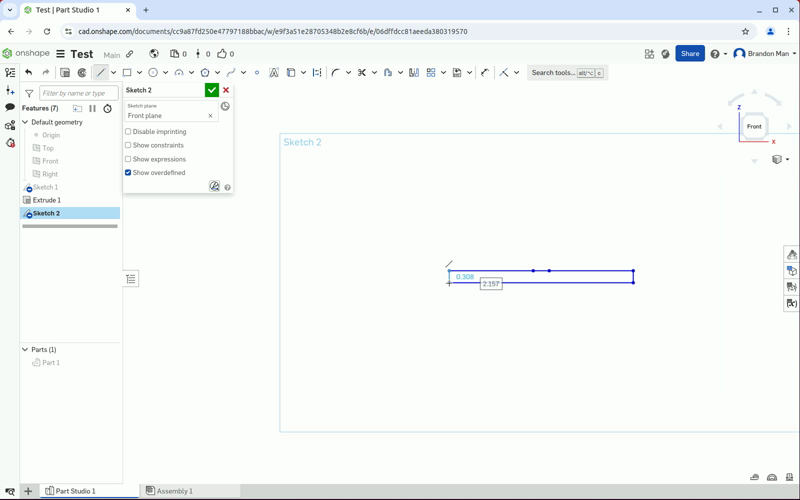
scroll(6)
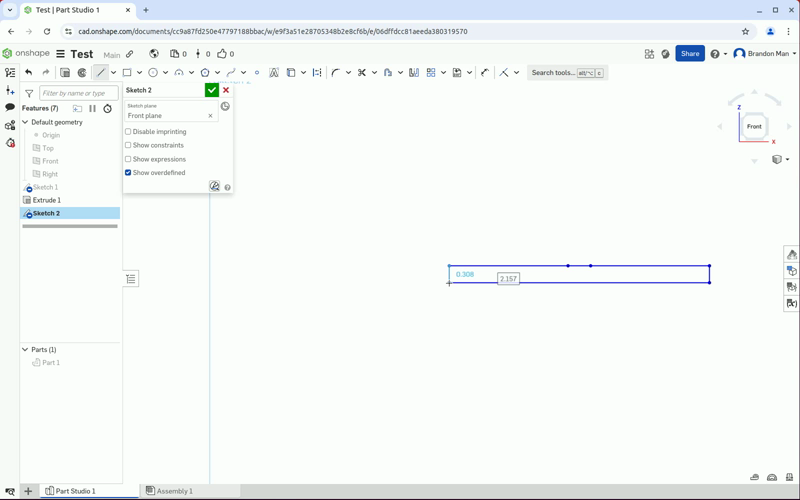
key_up(shift)
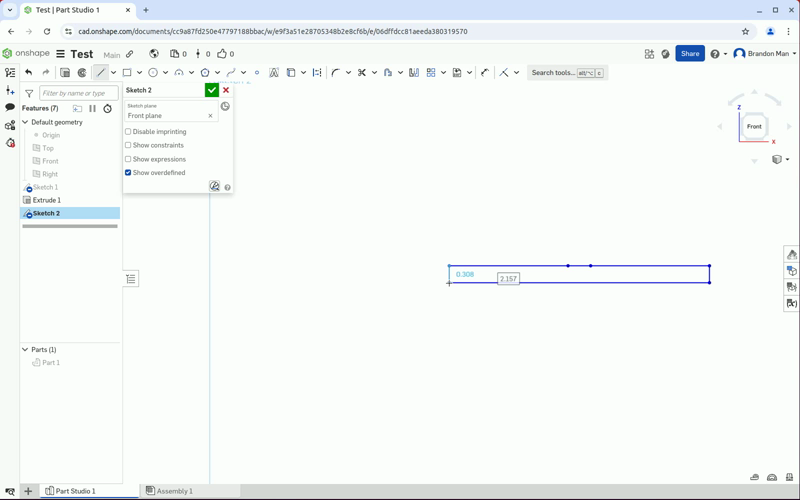
click(449, 282)
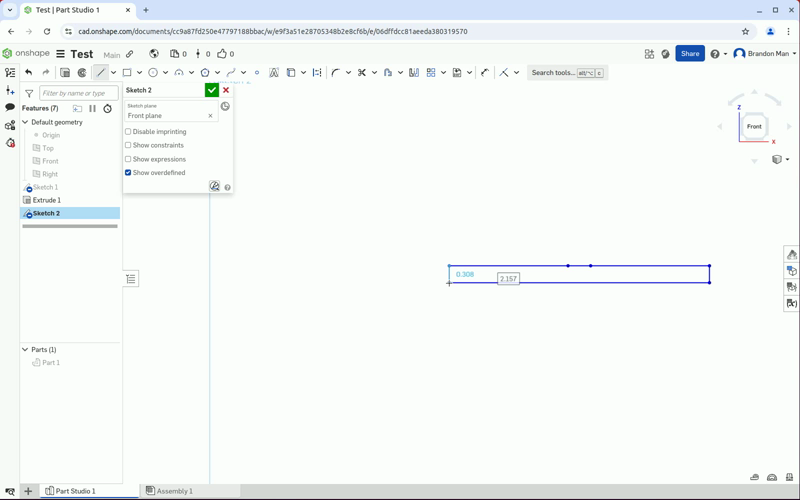
scroll(-6)
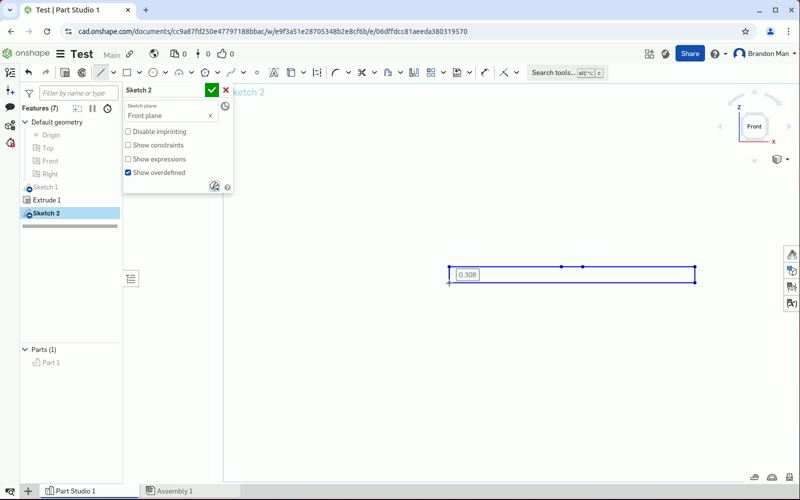
scroll(-6)
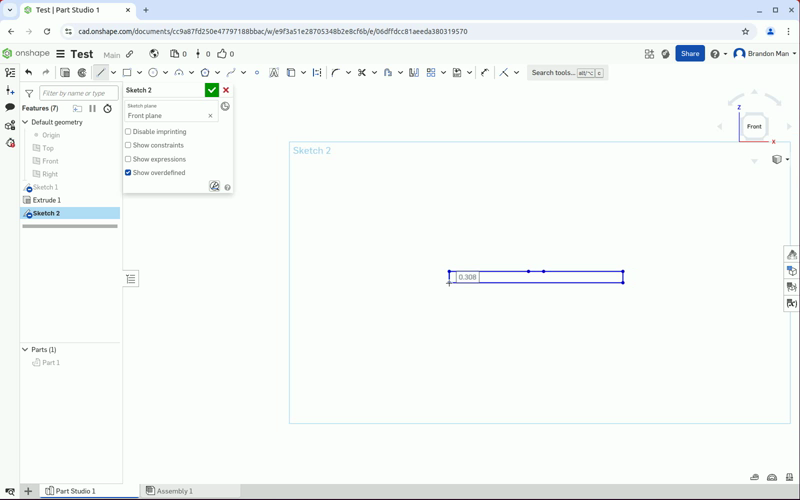
scroll(-6)
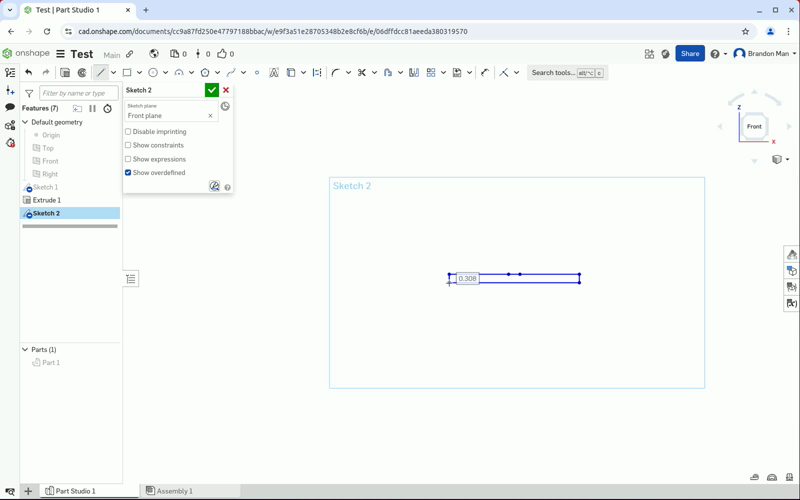
scroll(-6)
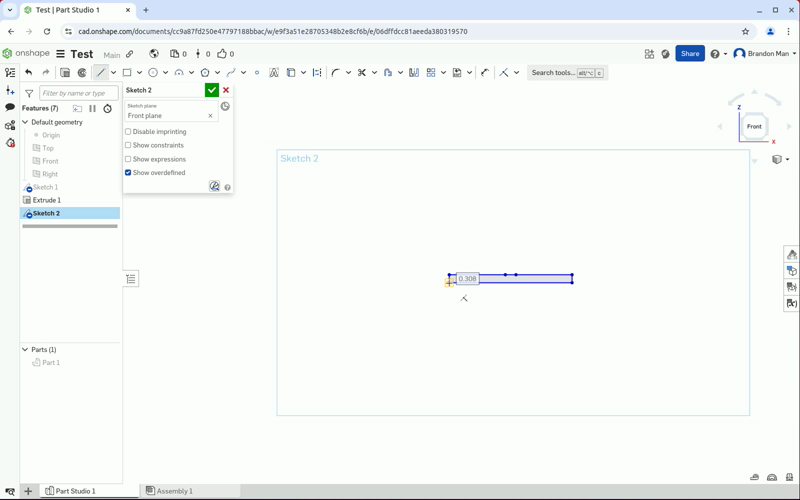
scroll(-6)
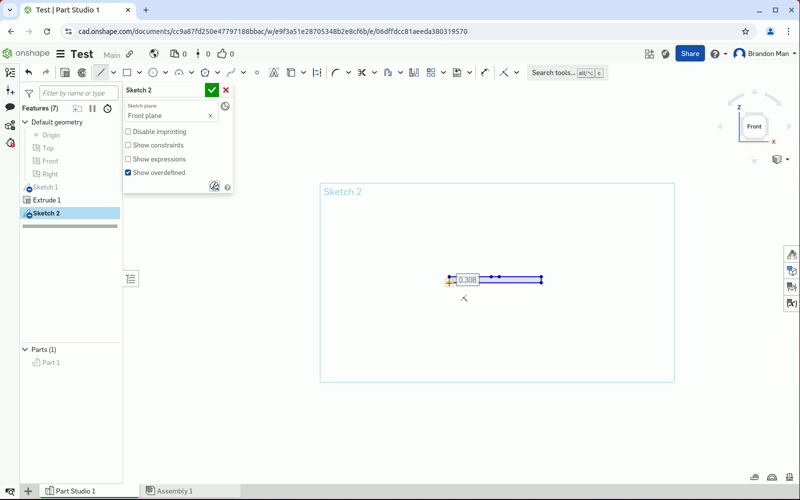
scroll(-6)
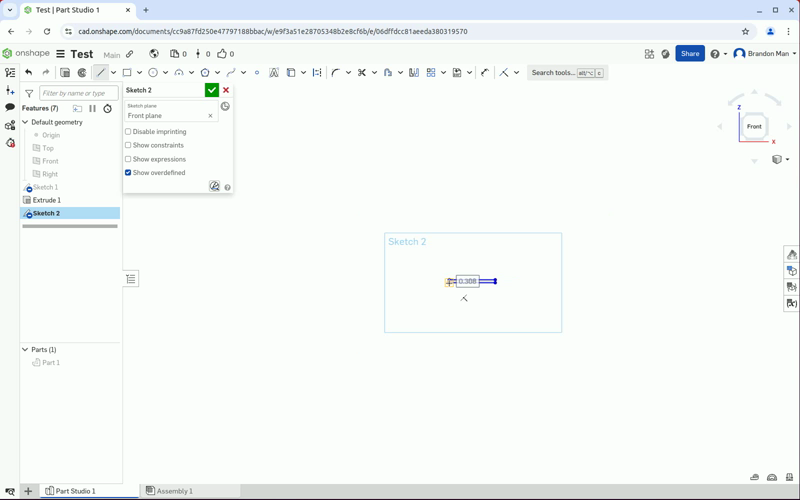
scroll(-6)
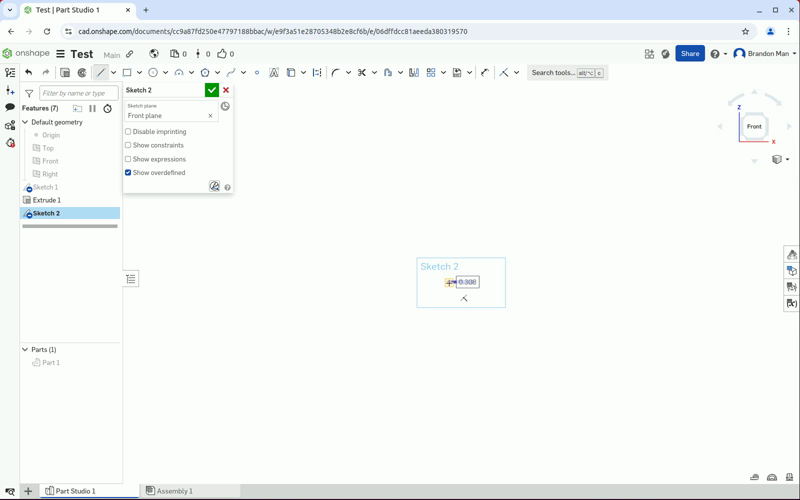
key(esc)
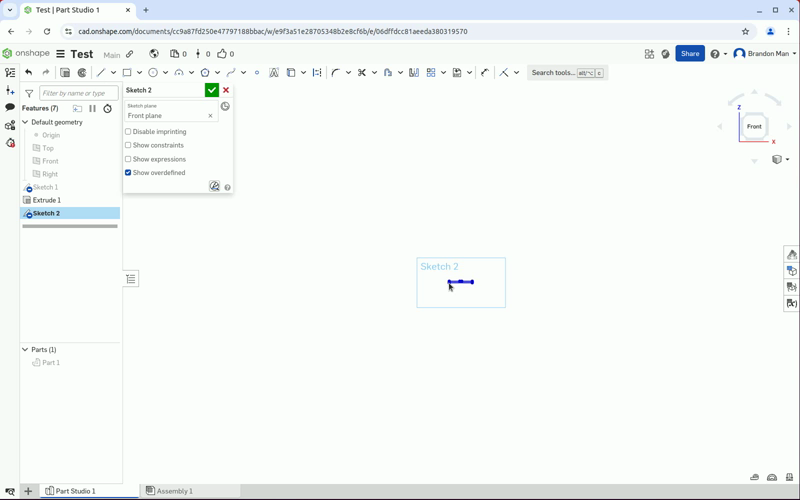
mouse_move(452, 282)
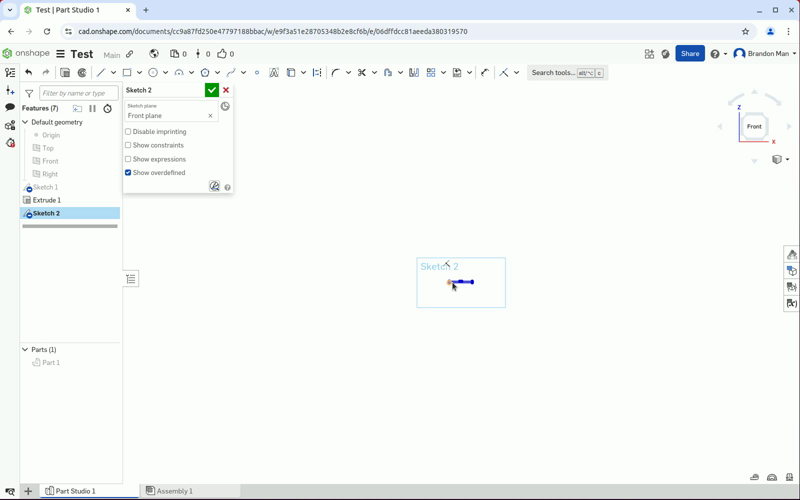
scroll(6)
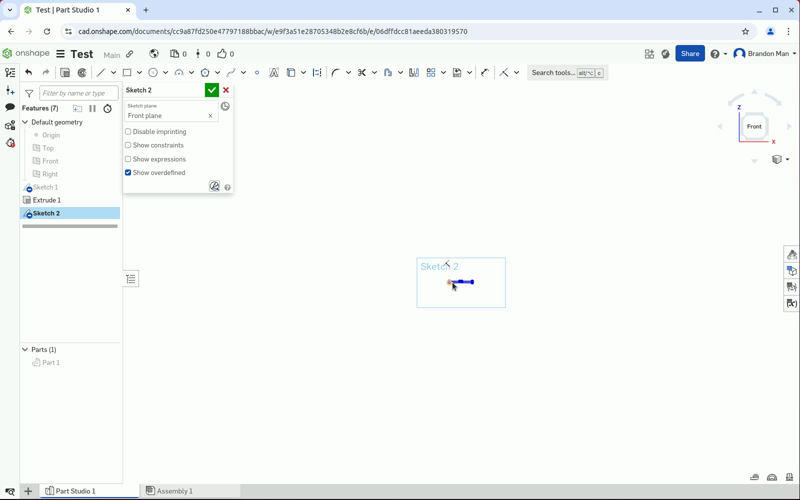
scroll(6)
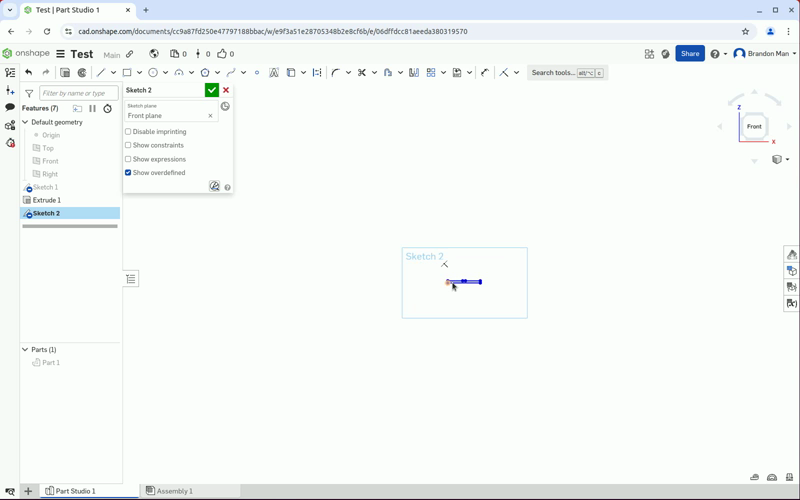
scroll(6)
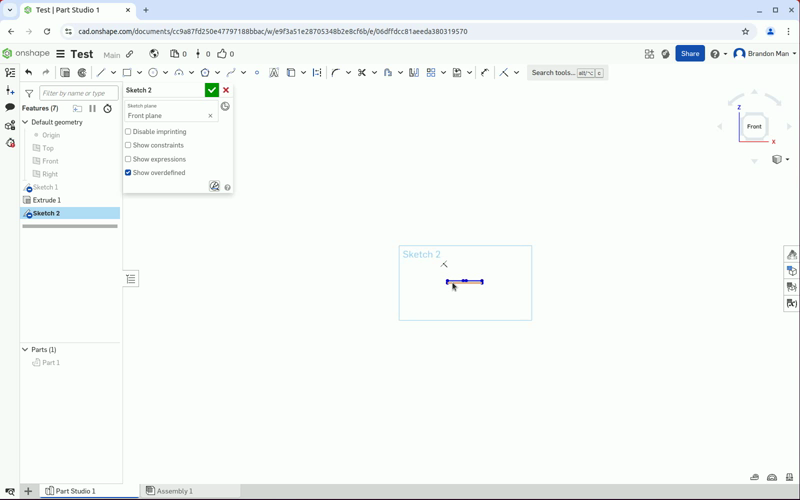
scroll(6)
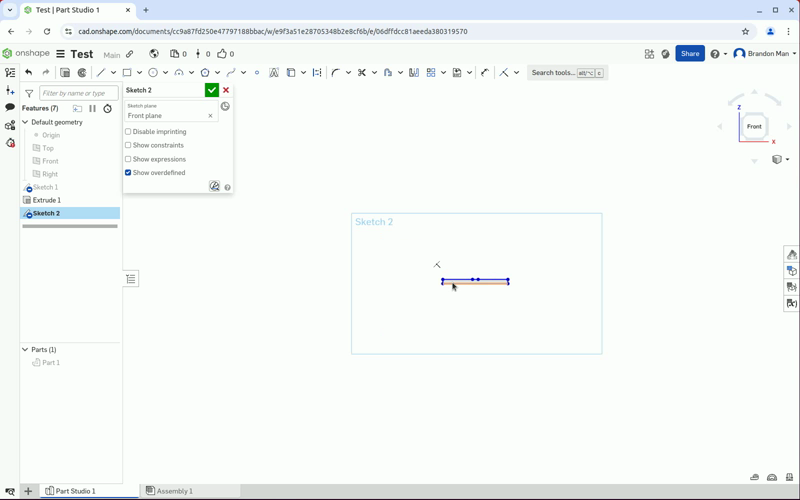
scroll(6)
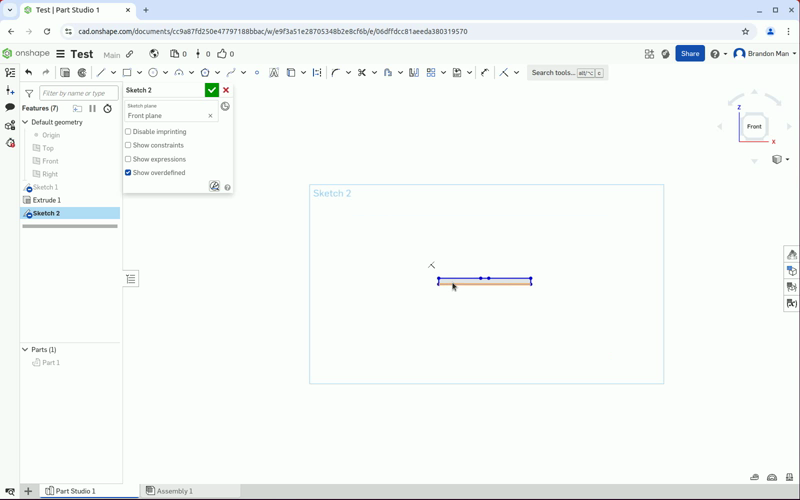
scroll(6)
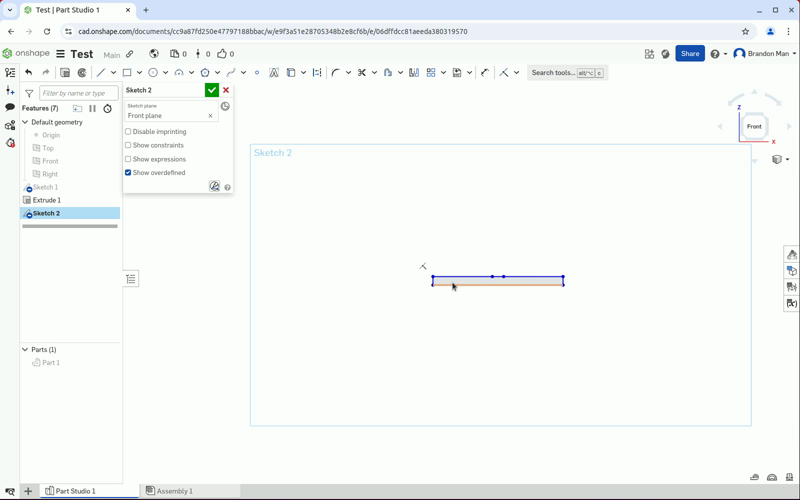
scroll(6)
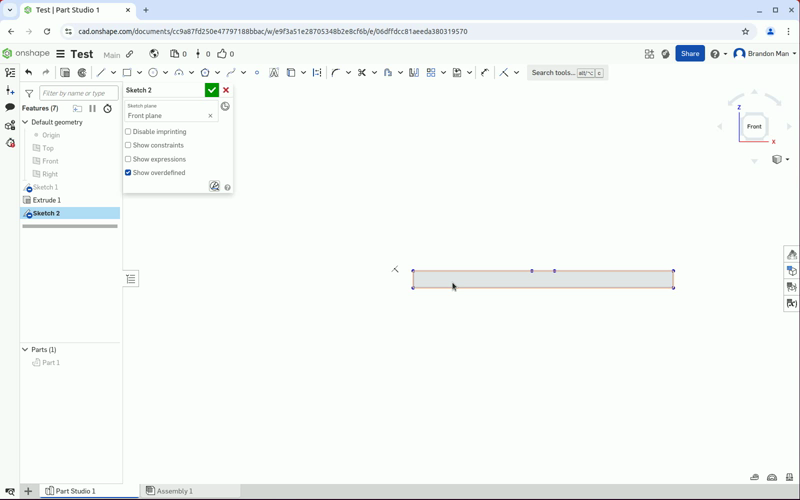
click(452, 282)
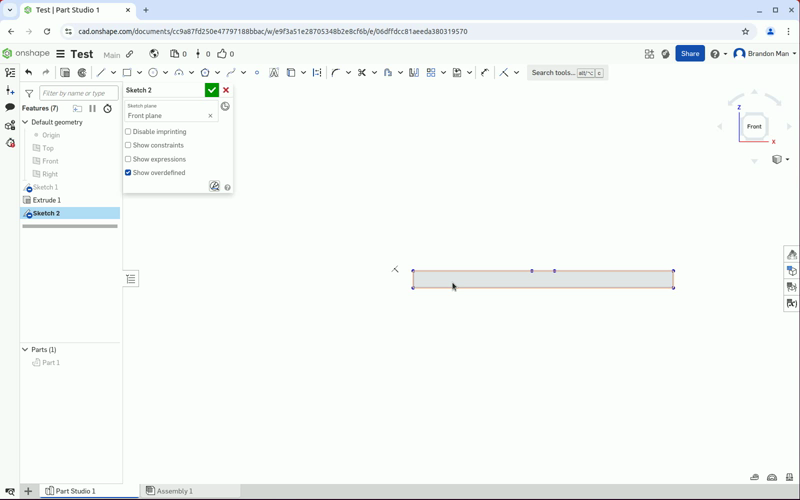
scroll(-6)
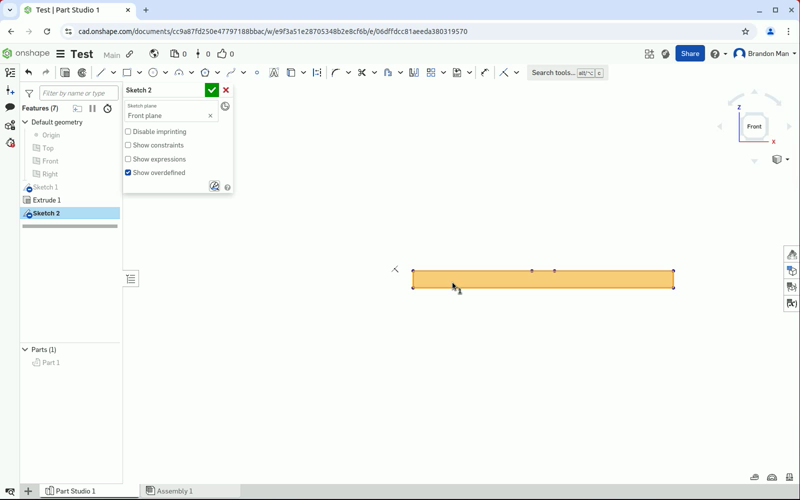
scroll(-6)
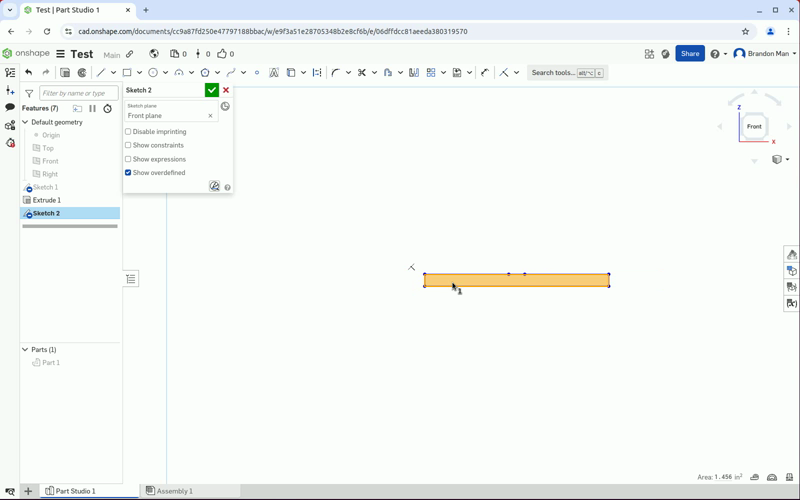
scroll(-6)
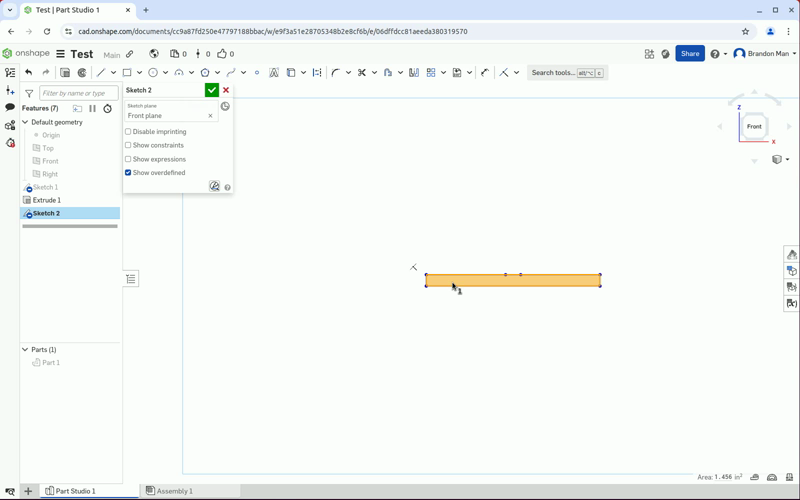
scroll(-6)
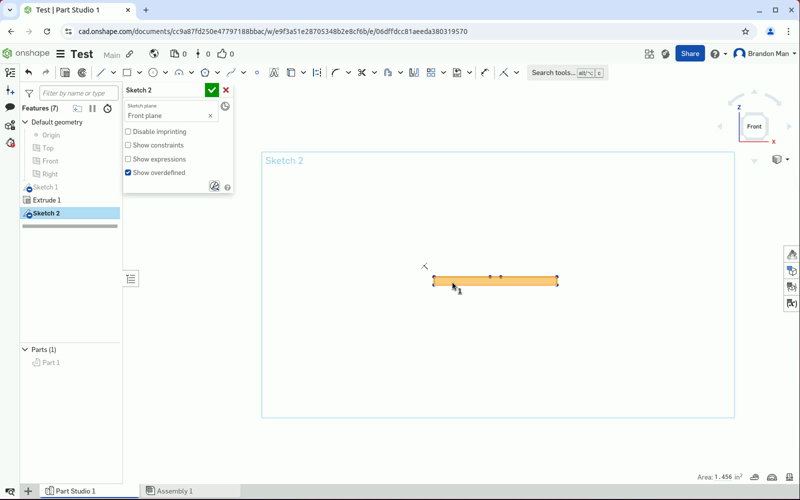
scroll(-6)
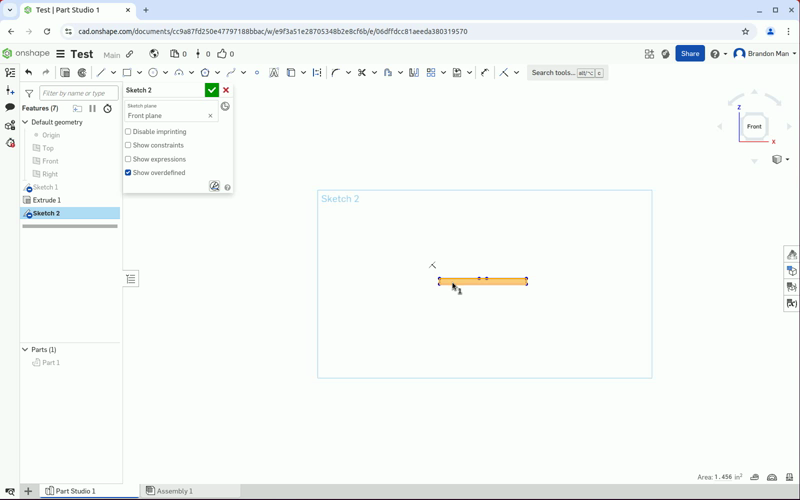
scroll(-6)
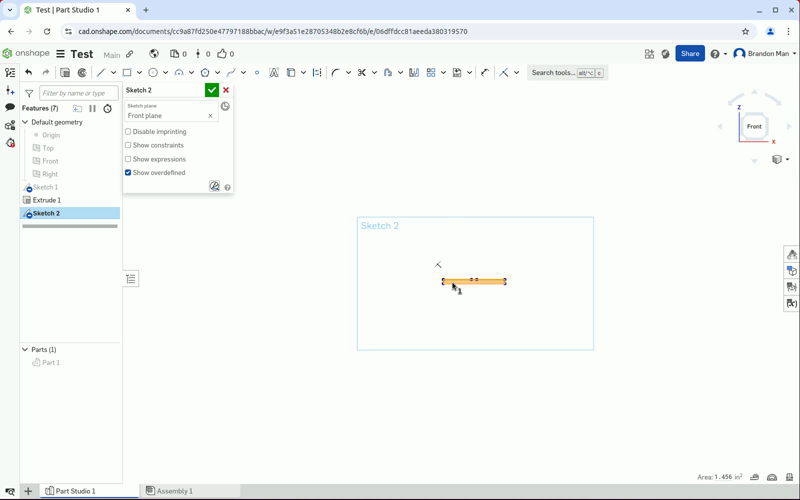
scroll(-6)
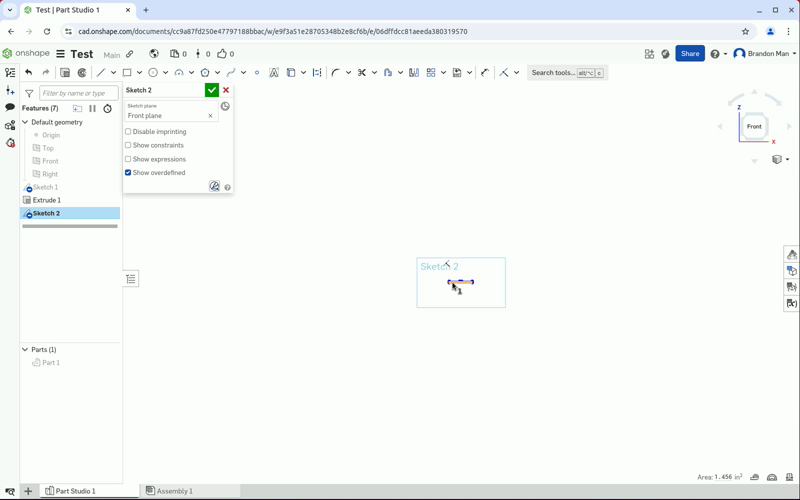
mouse_move(73, 352)
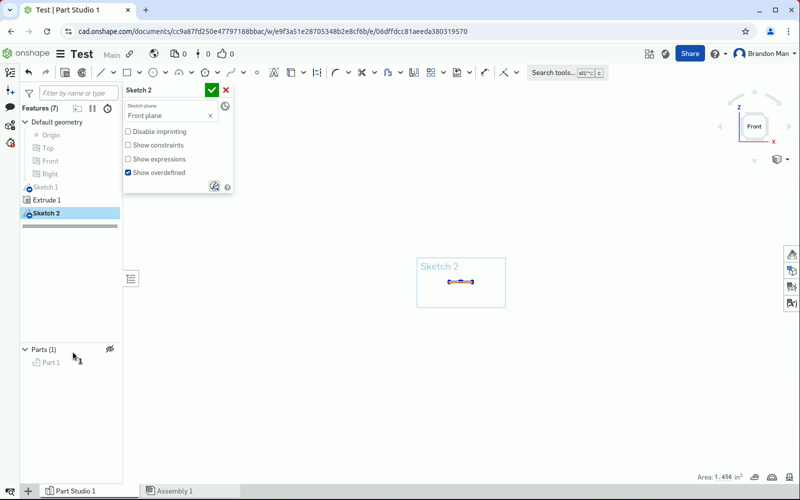
key(shift+y)
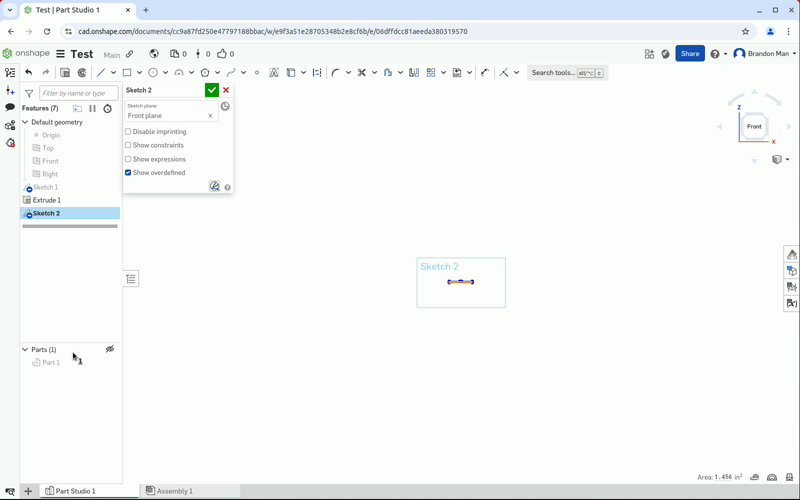
key(shift+e)
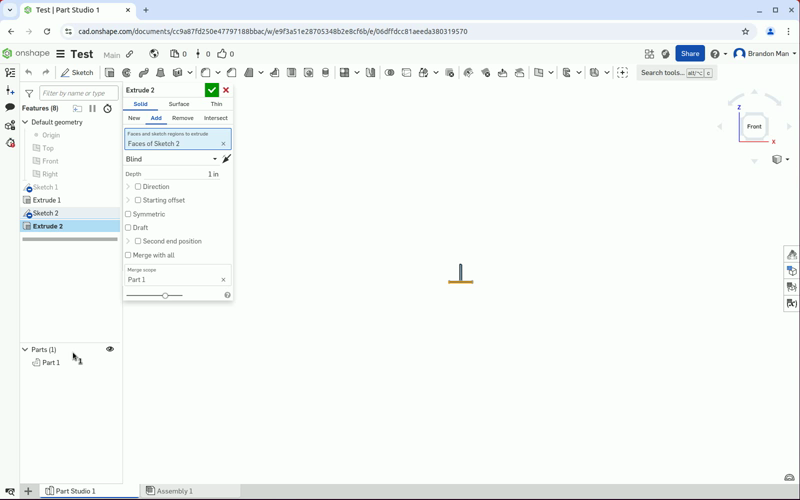
mouse_move(143, 106)
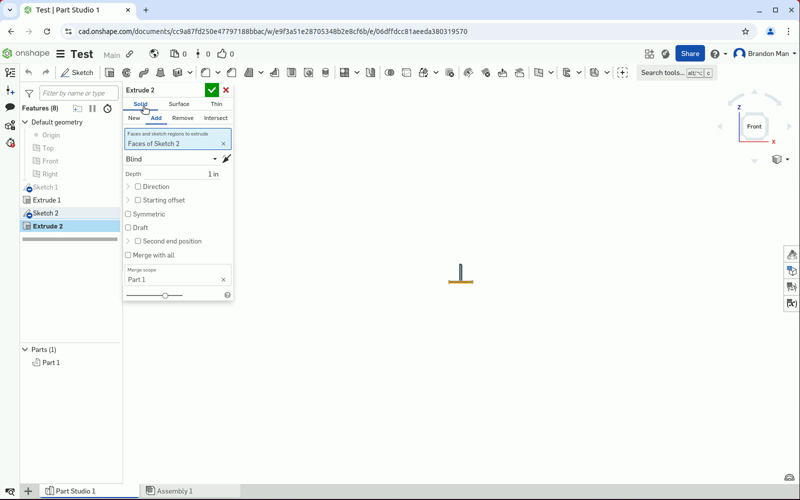
click(143, 106)
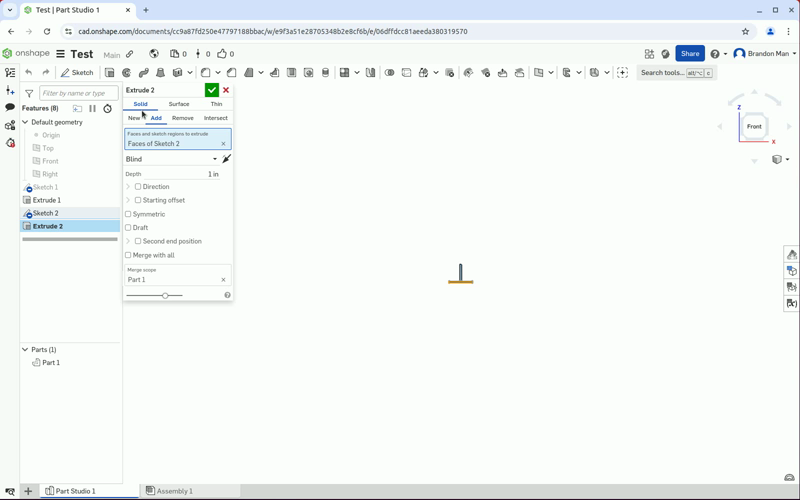
mouse_move(137, 120)
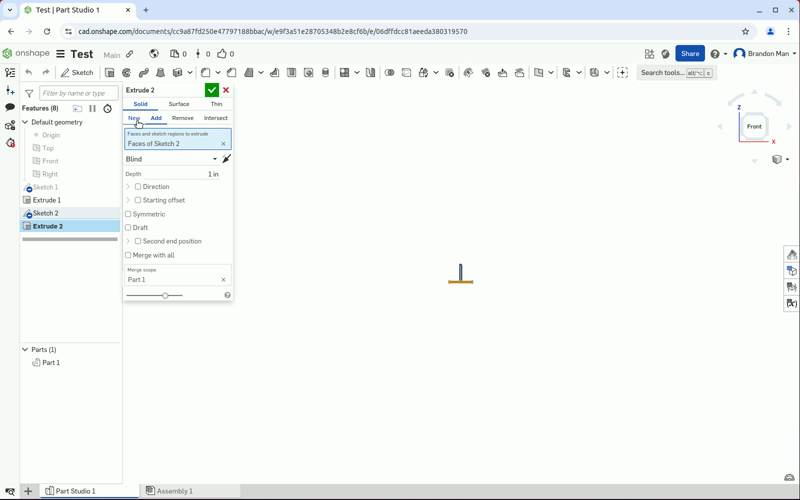
click(137, 120)
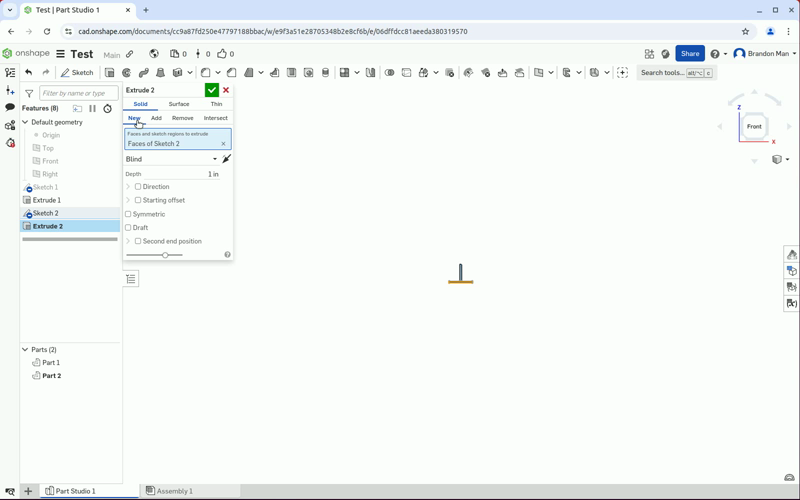
key(tab, 4)
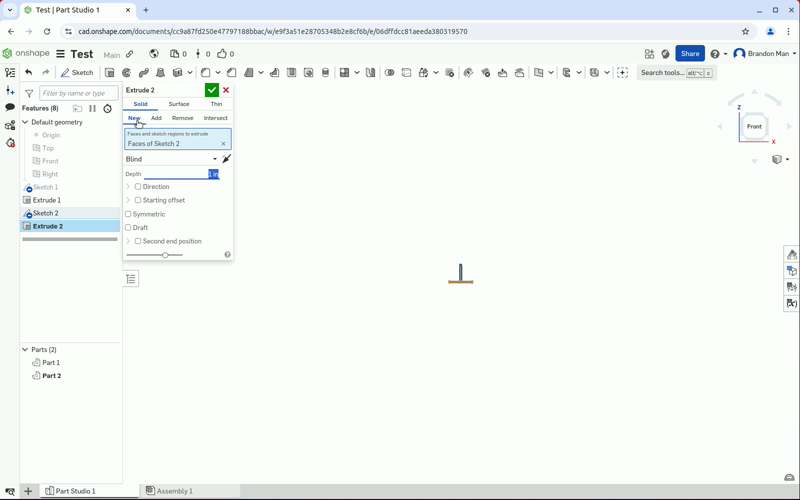
text(23.108)
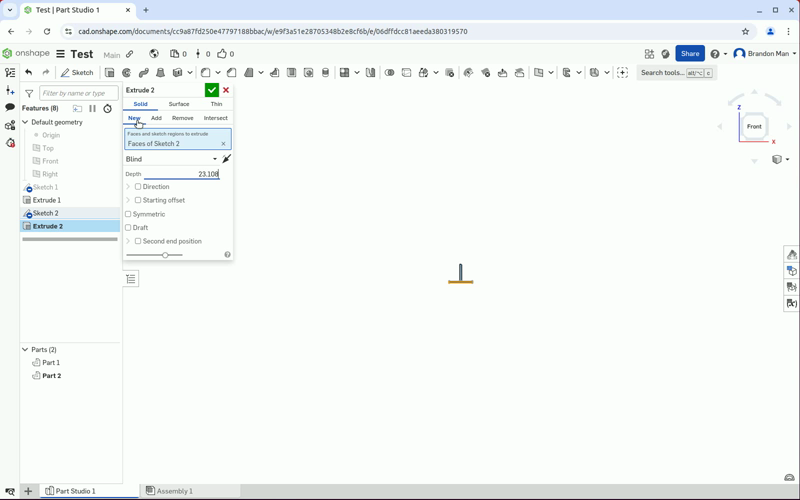
key(enter)
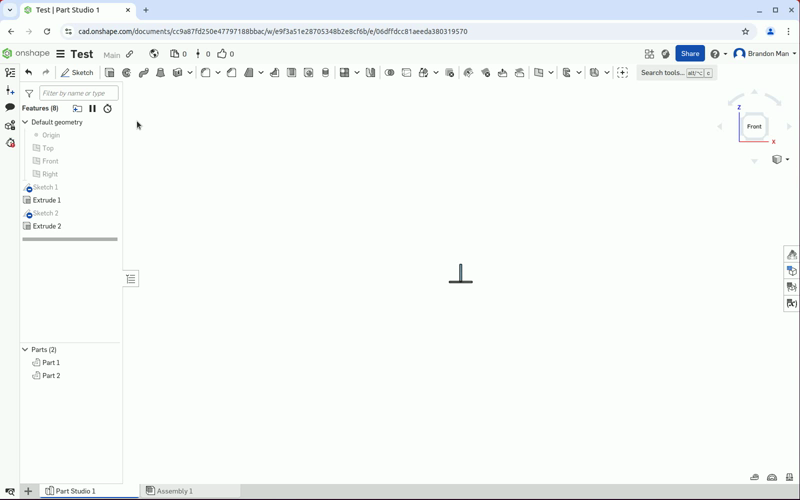
key(shift+h)
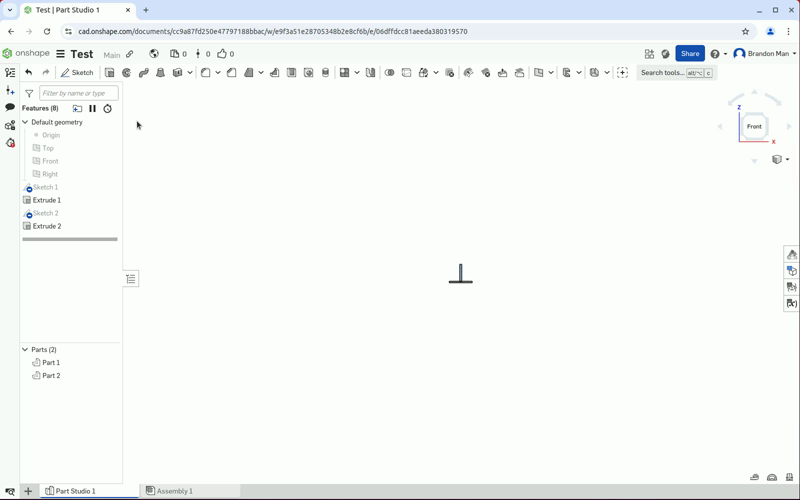
key(shift+h)
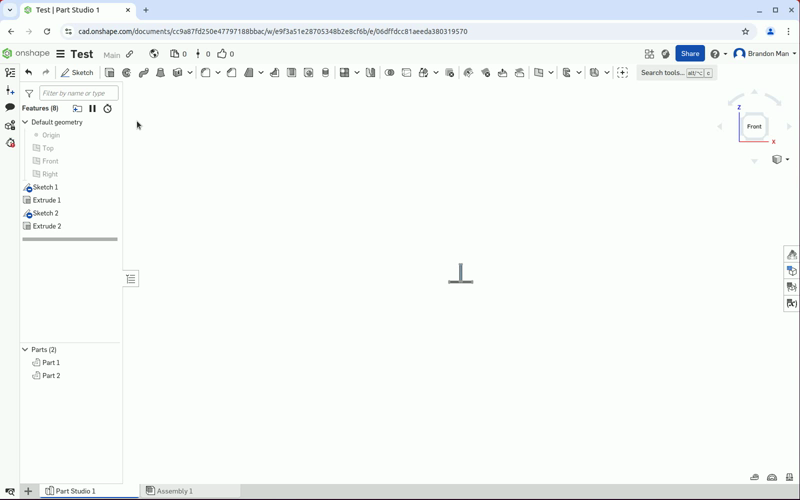
key(shift+7)
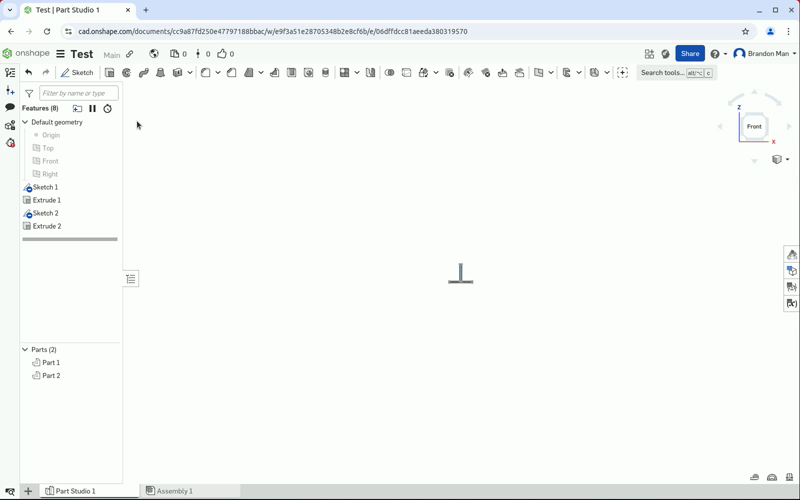
key(left, 2)
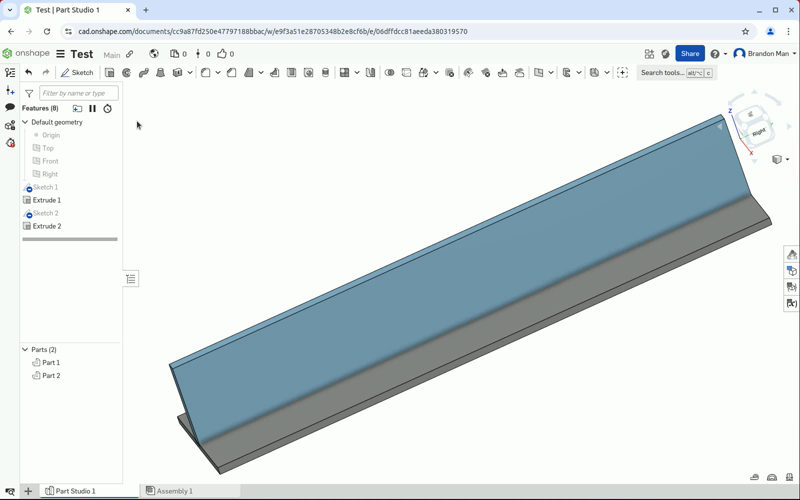
key(down, 2)
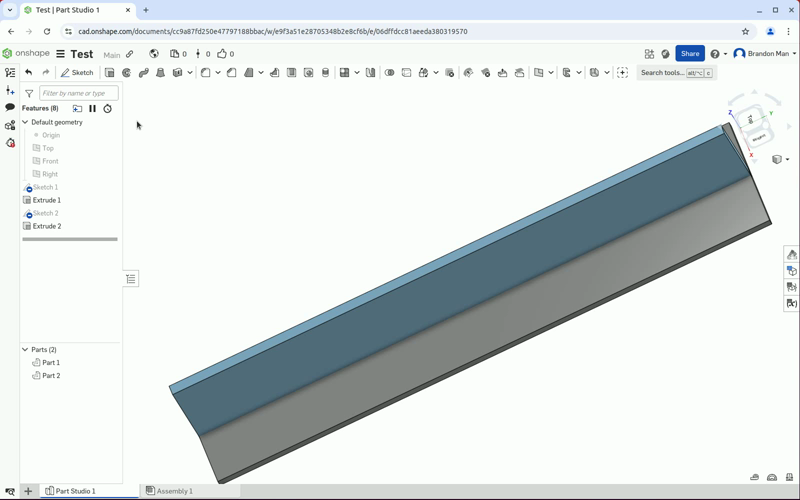
key(up, 2)
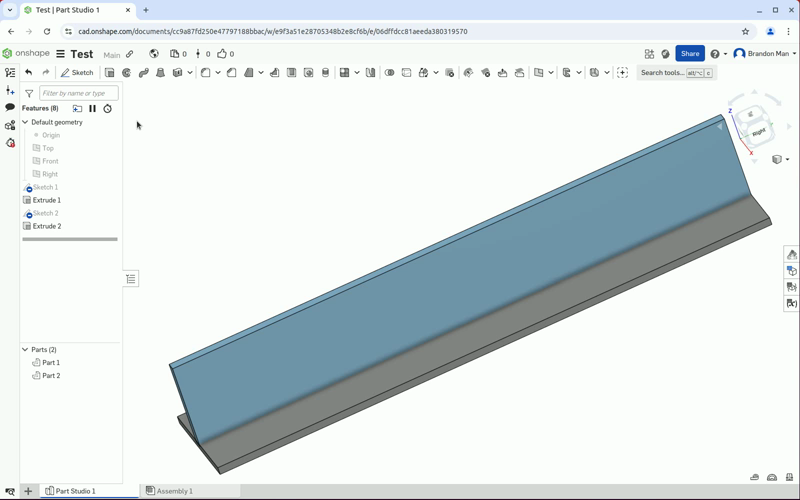
key(right, 2)
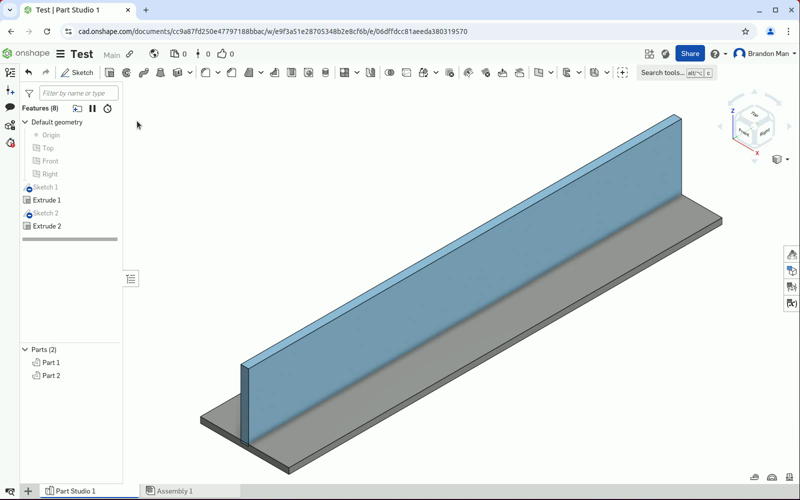
mouse_move(73, 189)
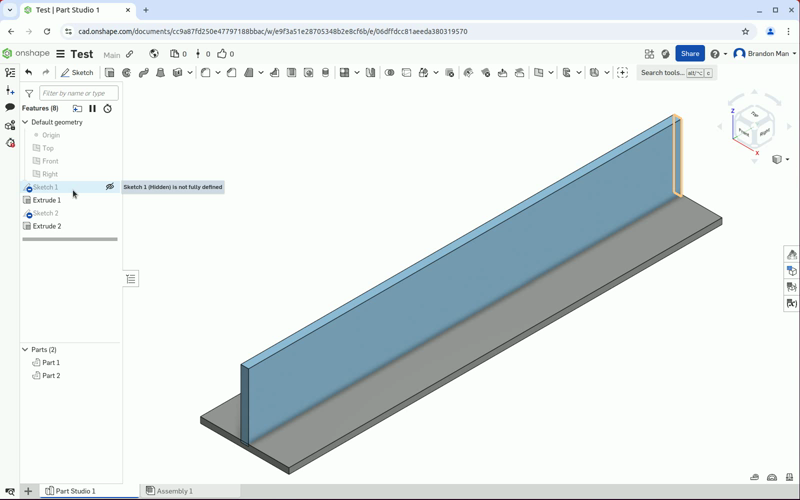
click(73, 189)